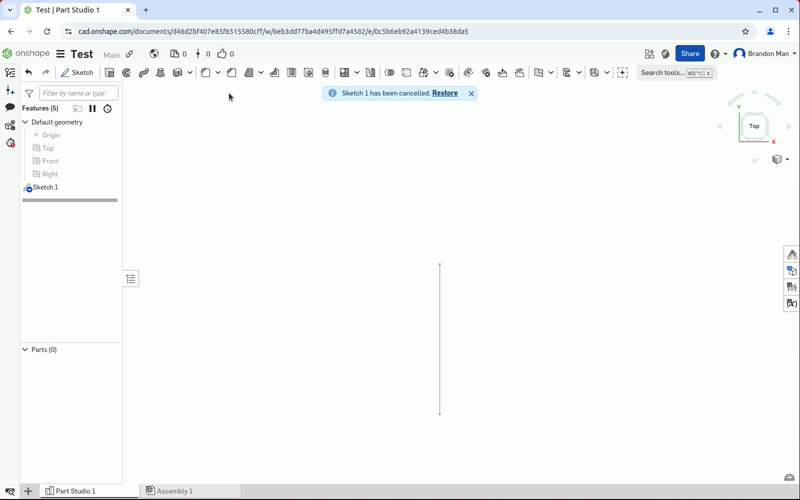
key(shift+h)
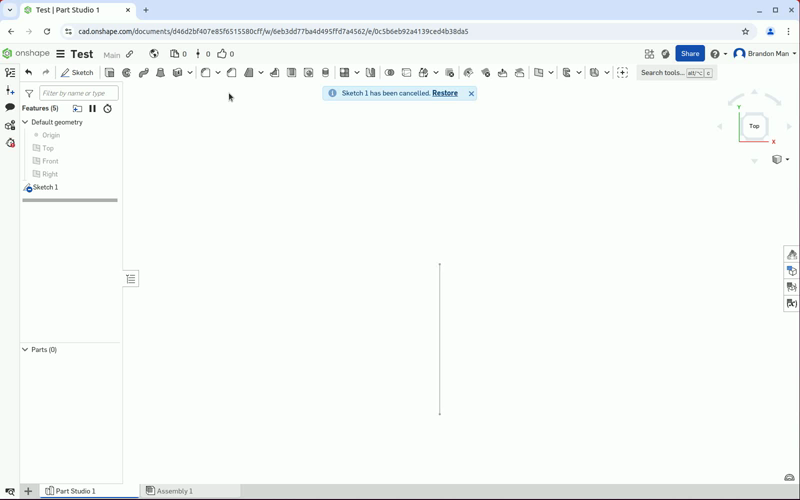
mouse_move(73, 352)
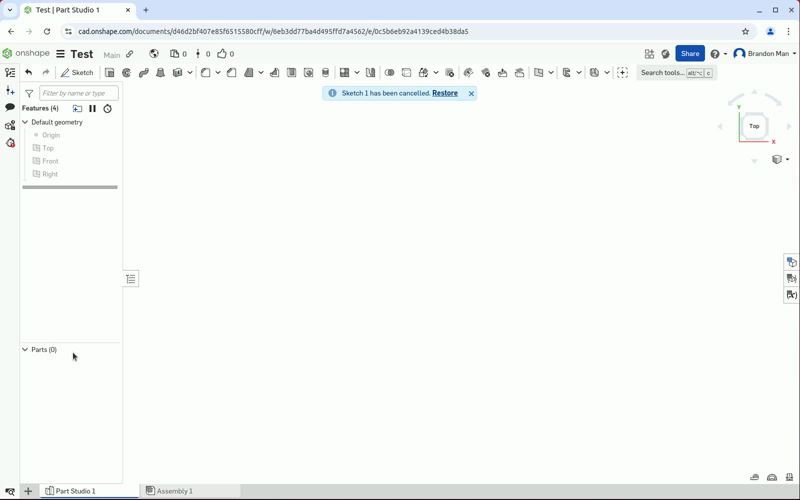
key(y)
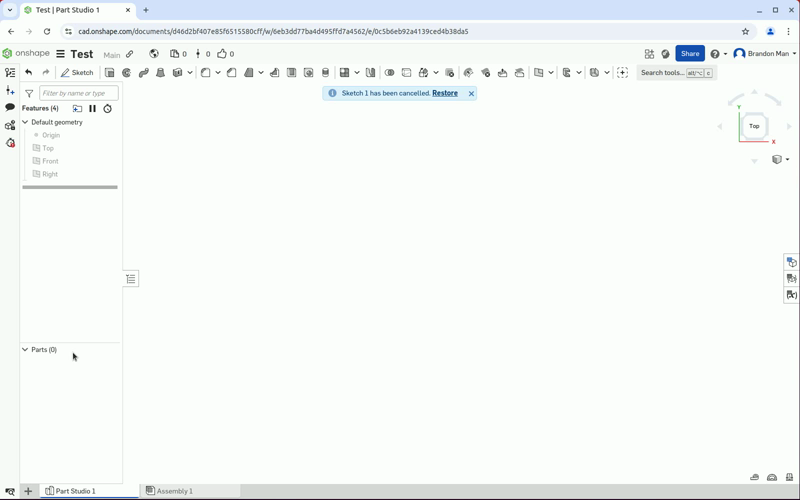
key(shift+p)
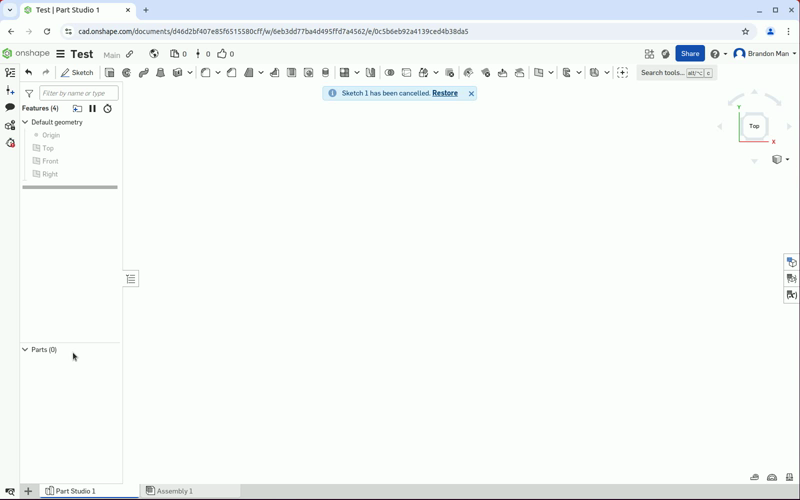
key(space)
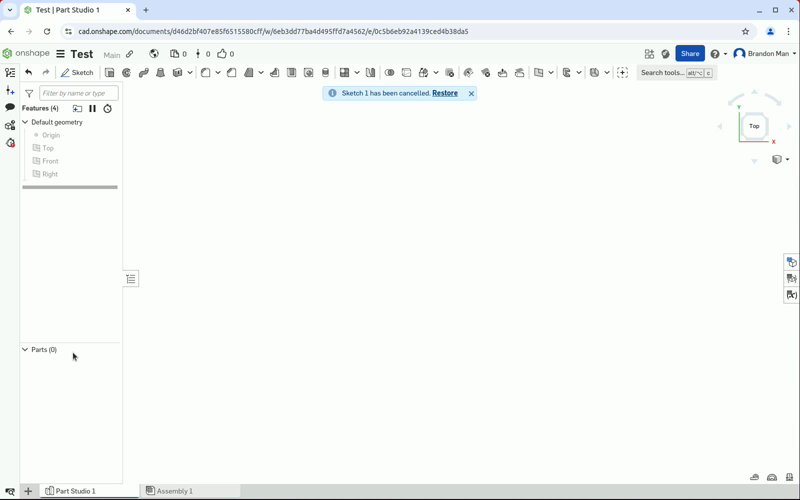
key_down(shift)
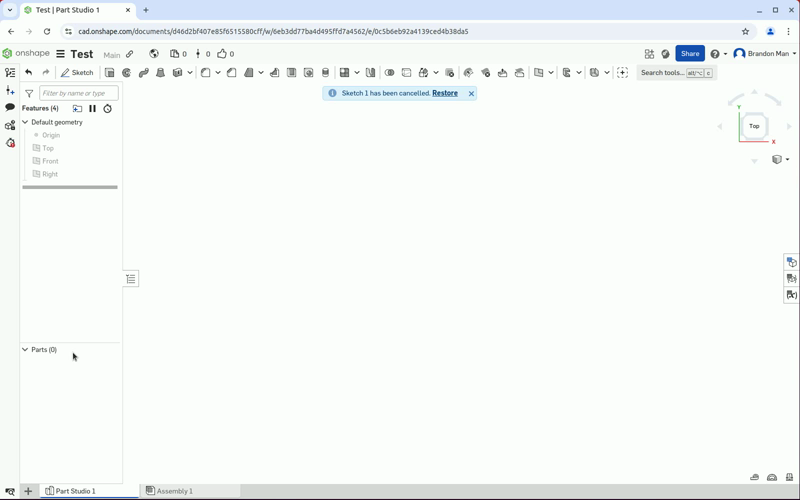
key(up)
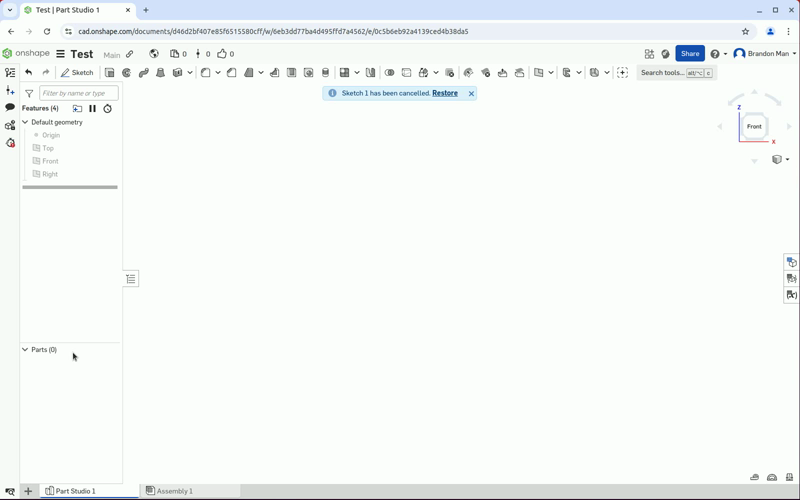
key_up(shift)
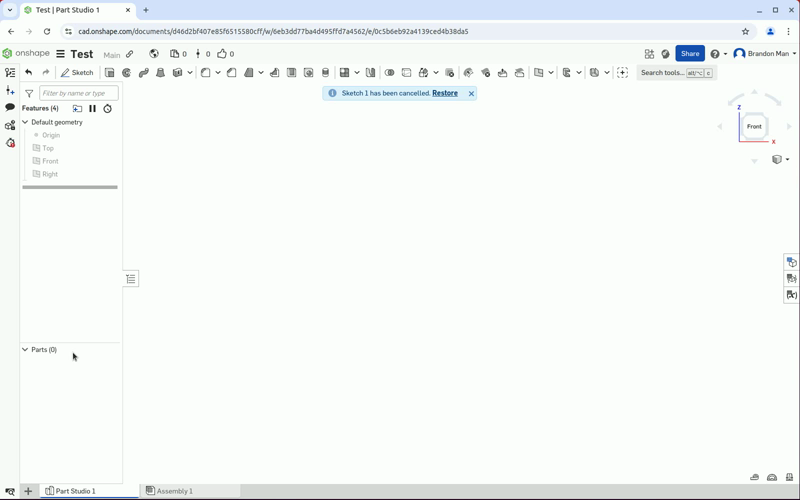
key(space)
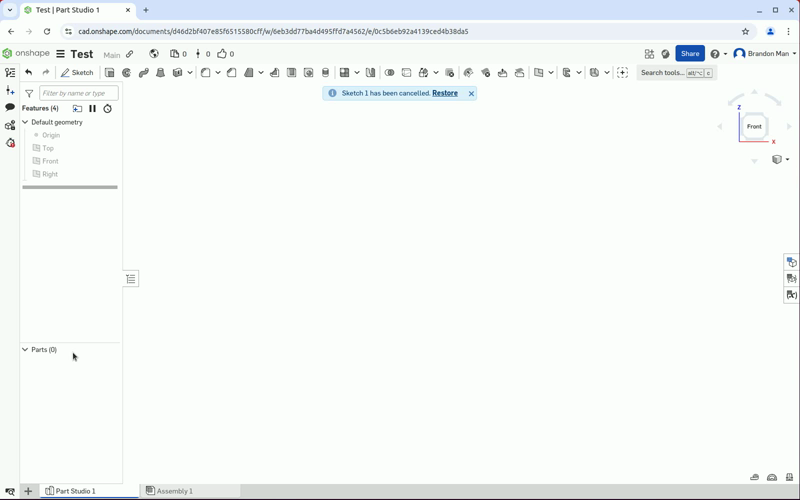
key_down(shift)
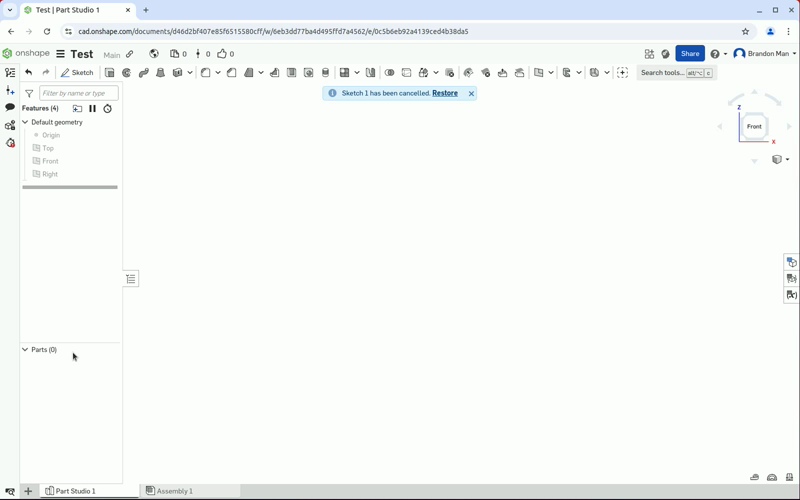
key(left)
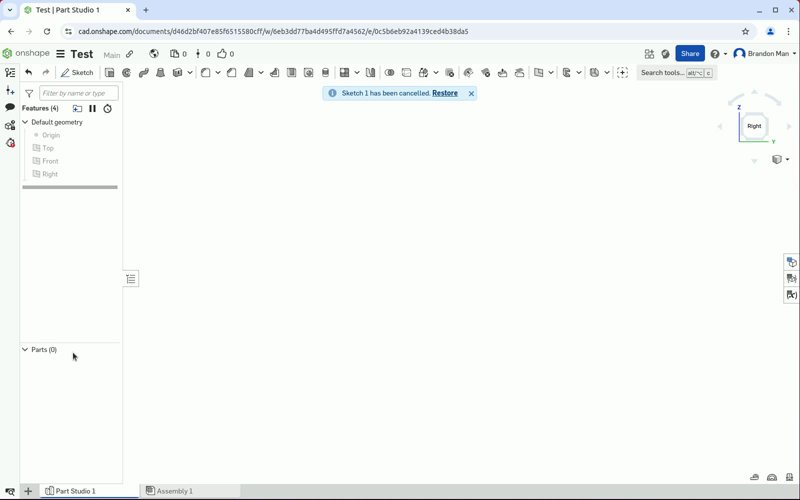
key_up(shift)
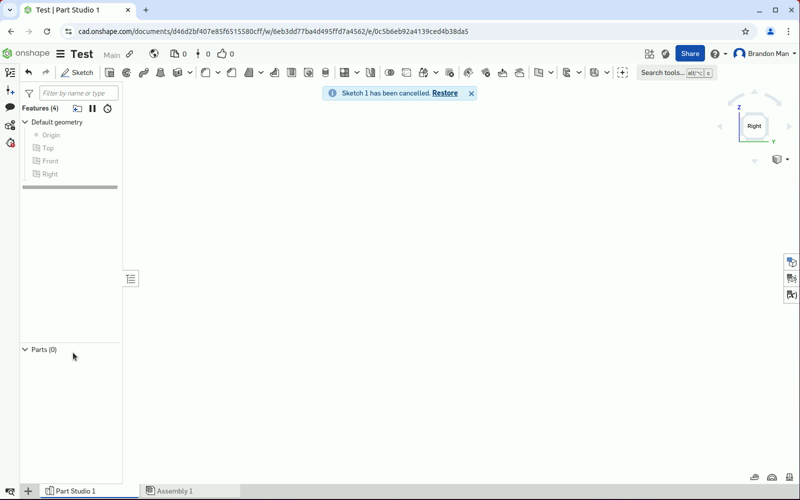
mouse_move(73, 352)
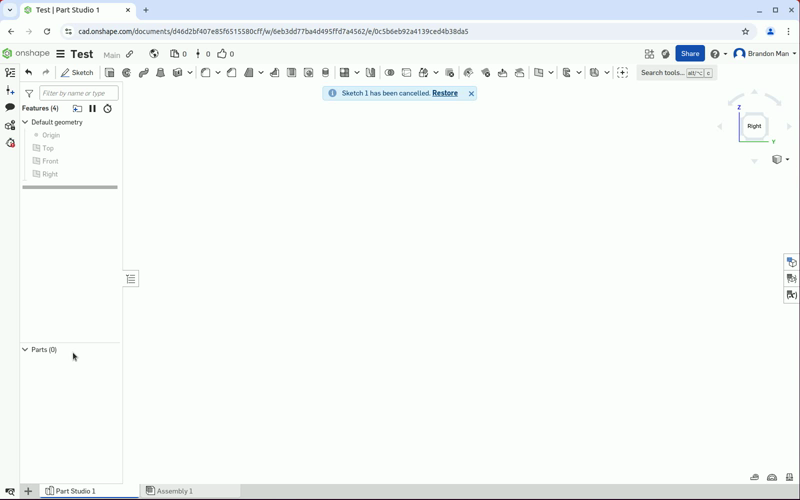
key(shift+y)
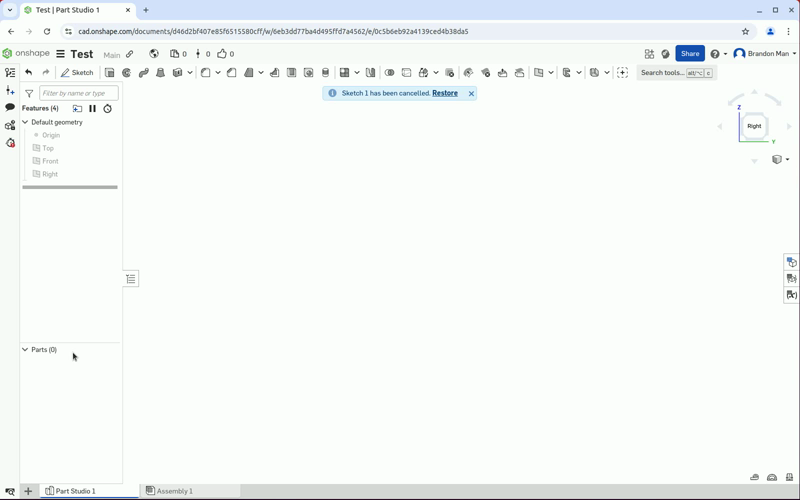
key(shift+s)
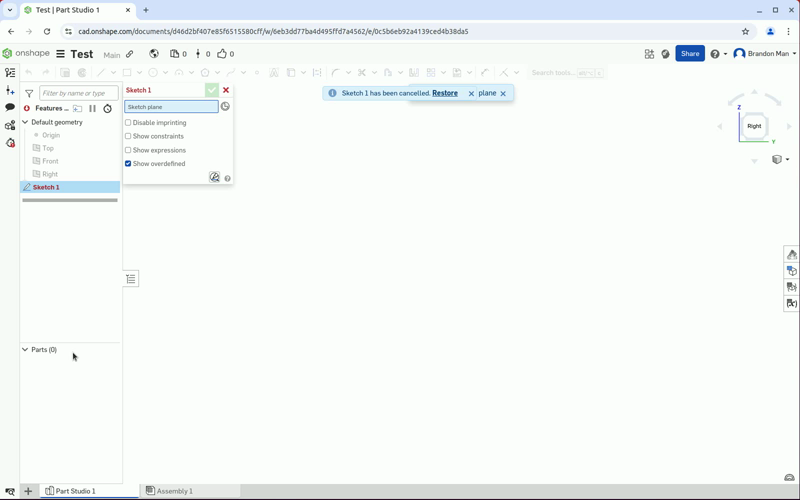
mouse_move(73, 176)
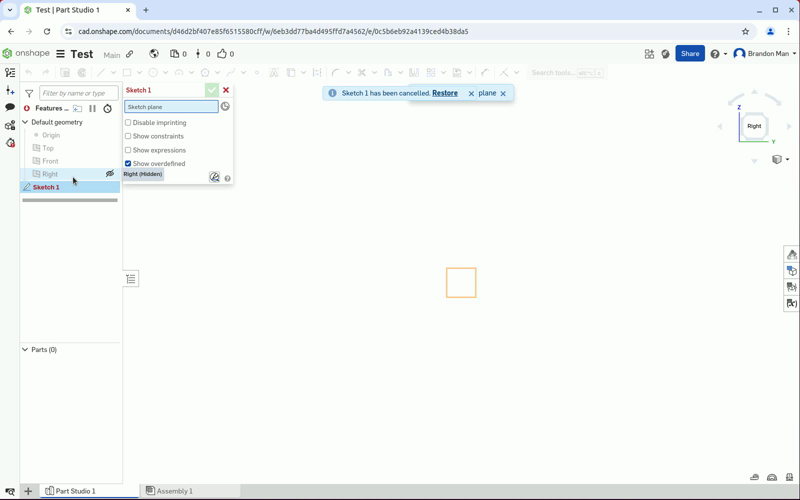
click(73, 176)
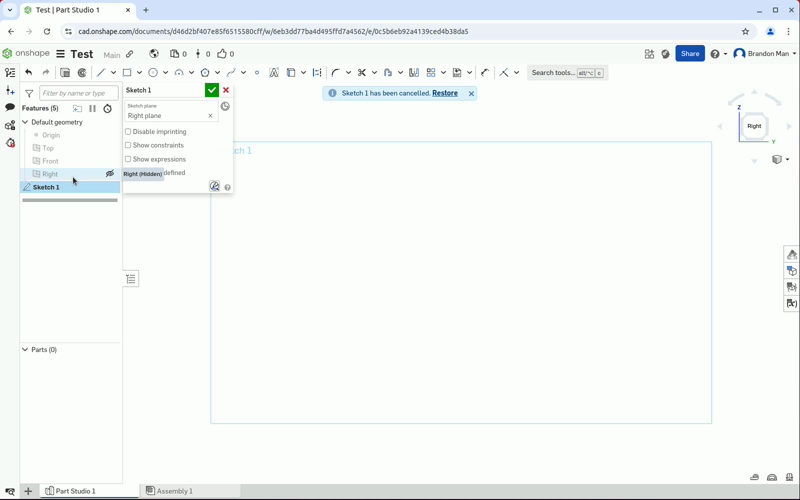
mouse_move(73, 352)
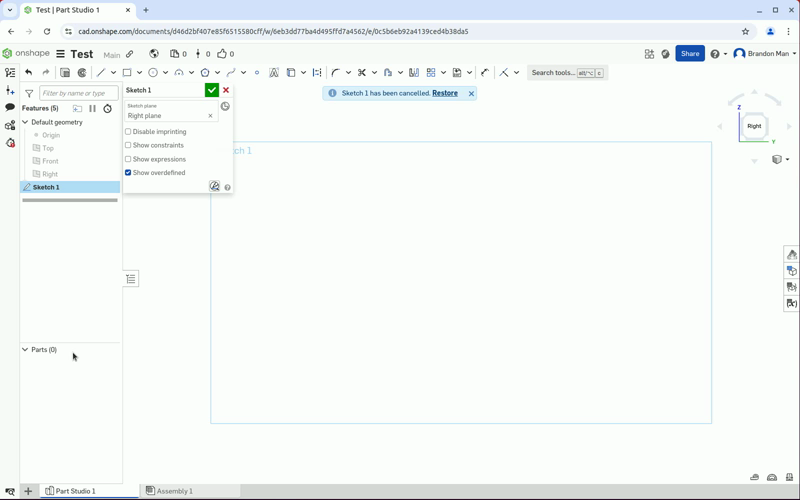
key(y)
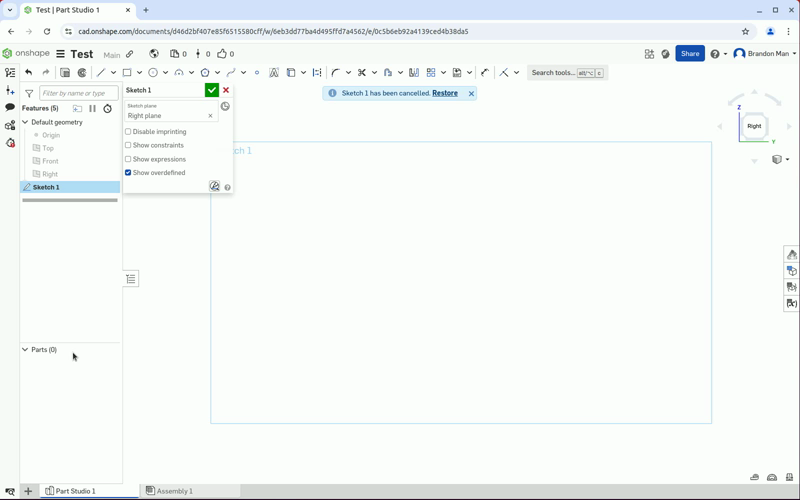
key(l)
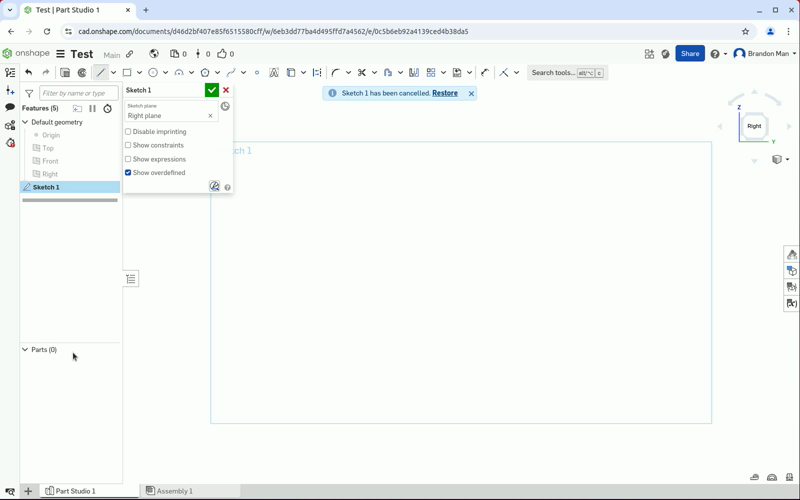
key_down(shift)
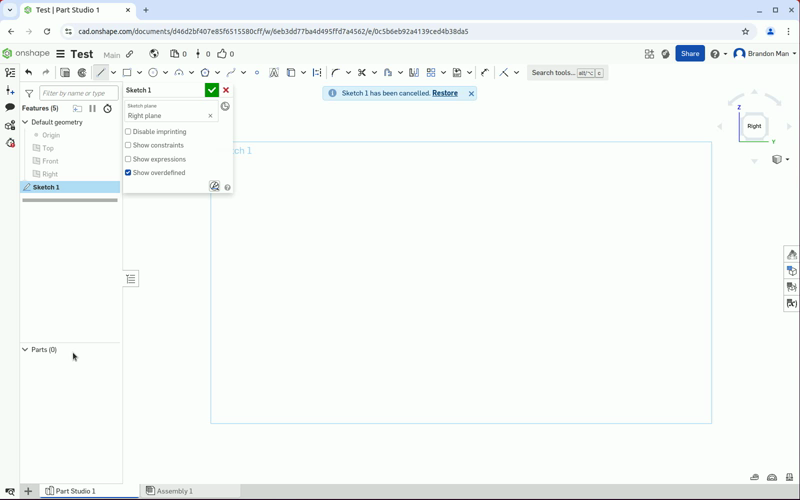
mouse_move(417, 282)
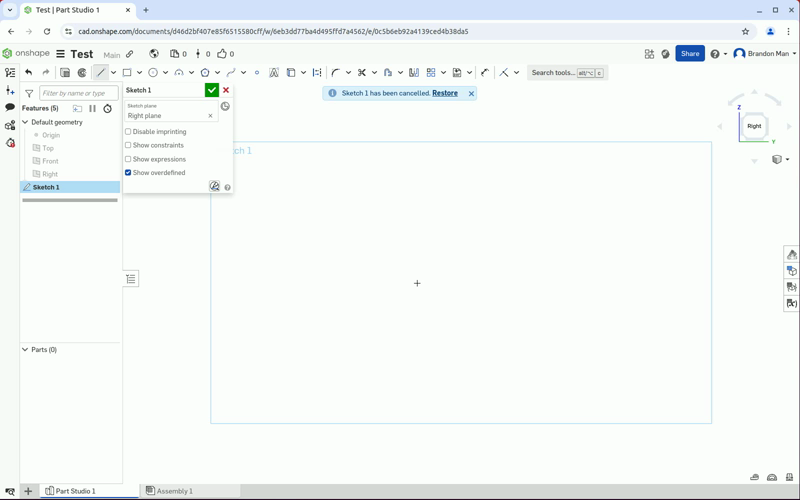
click(417, 282)
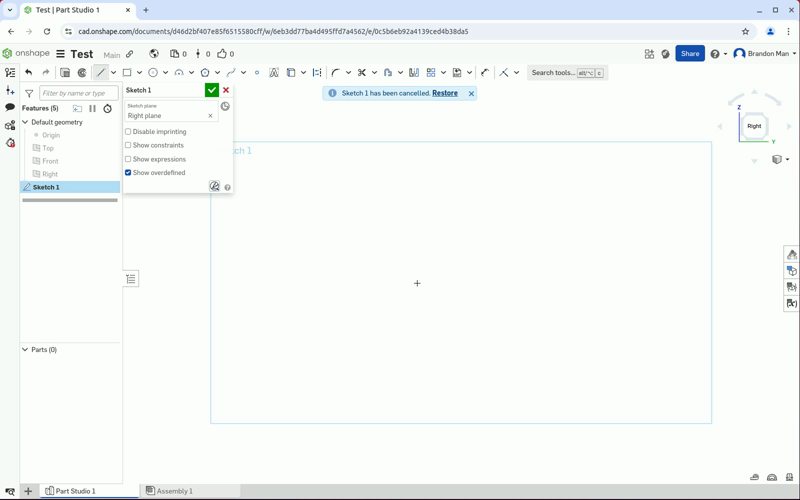
key_up(shift)
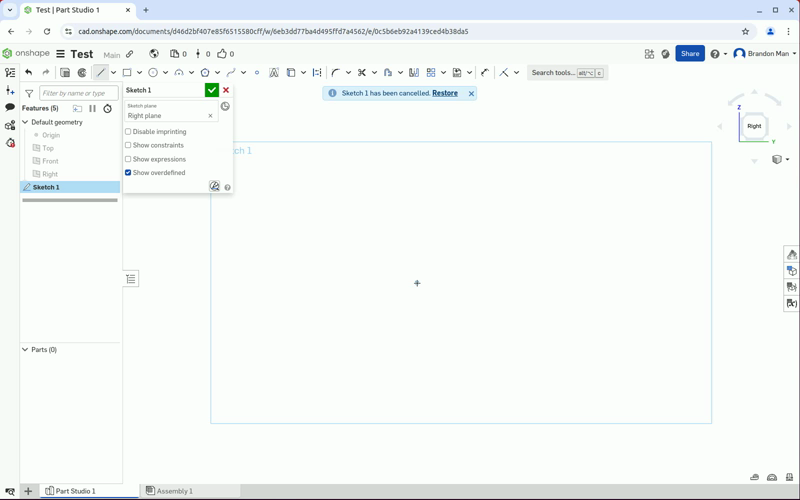
key_down(shift)
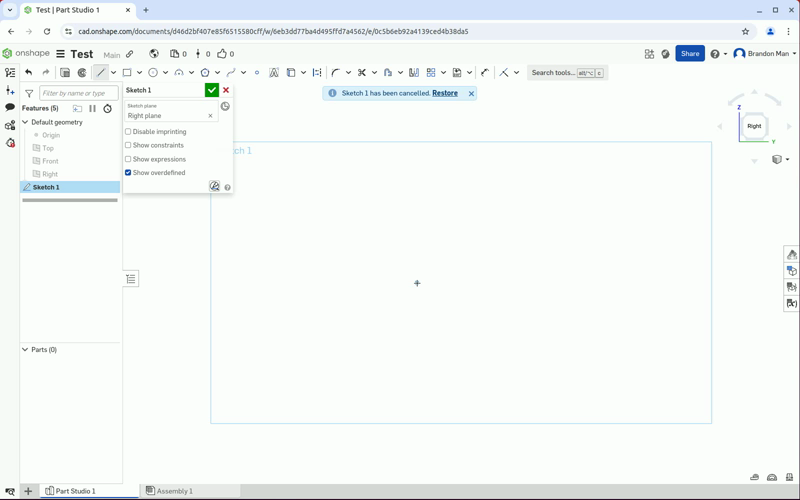
mouse_move(447, 282)
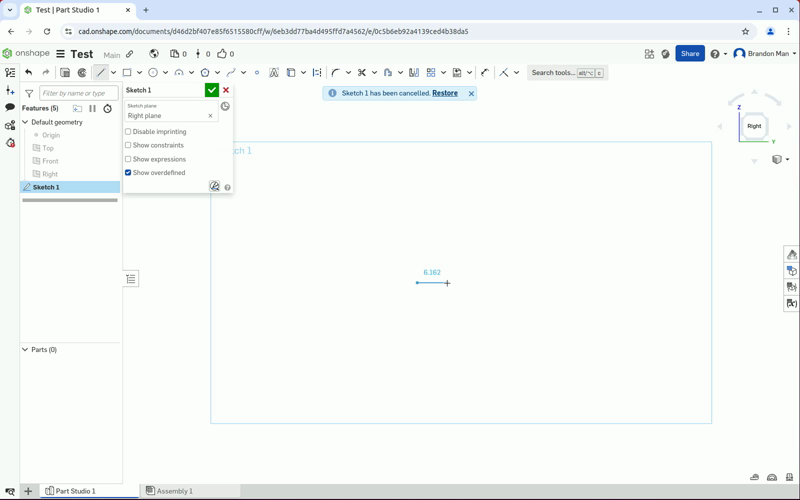
mouse_move(451, 282)
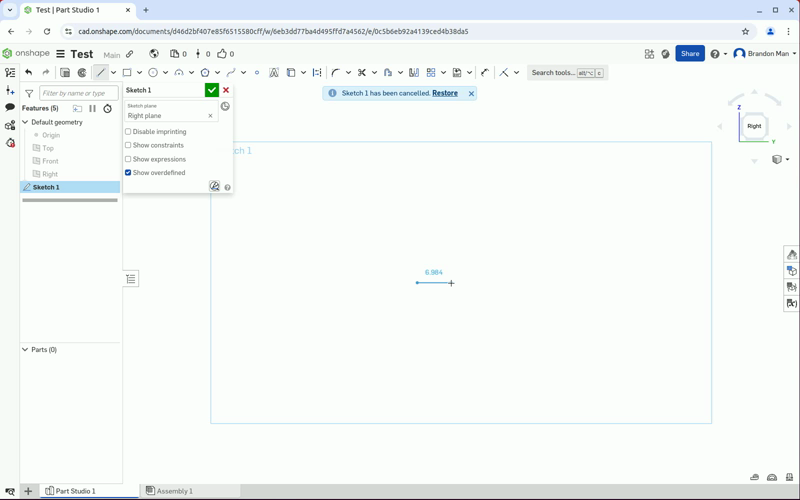
click(451, 282)
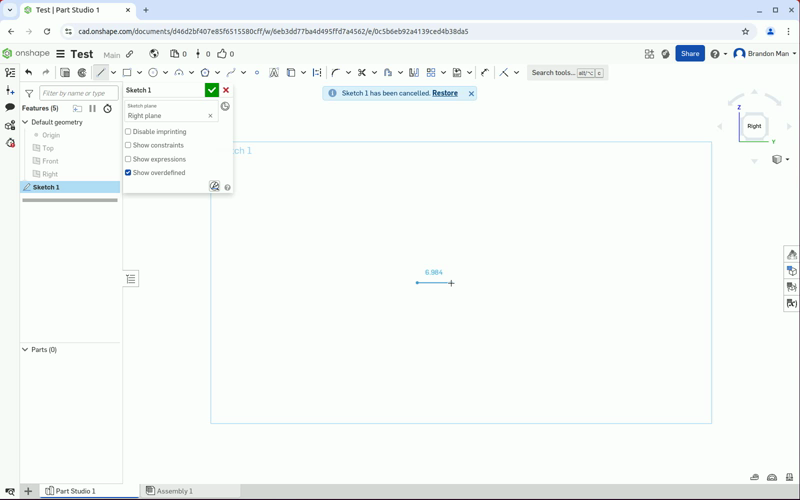
key_up(shift)
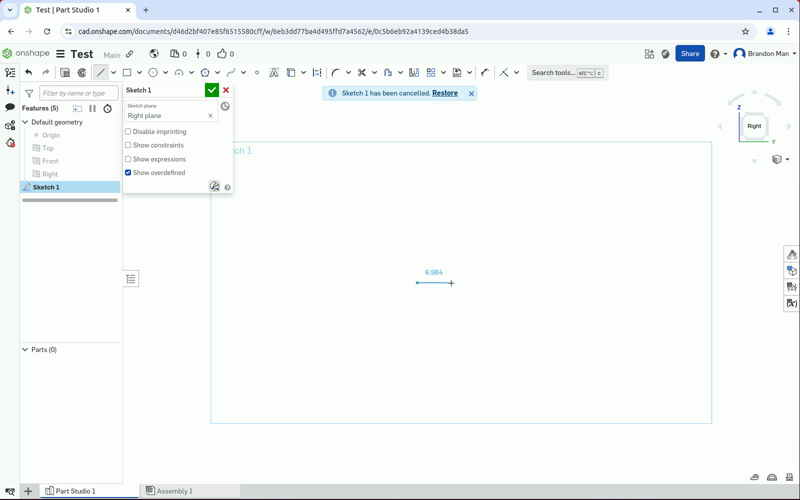
key_down(shift)
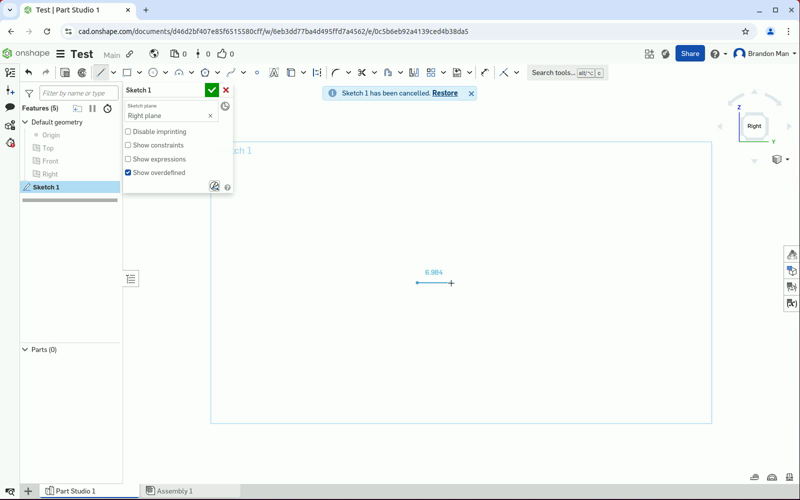
mouse_move(481, 282)
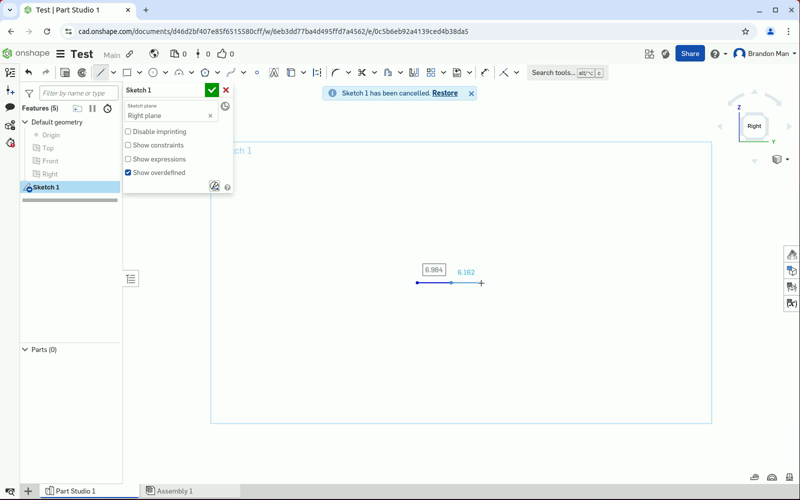
mouse_move(451, 231)
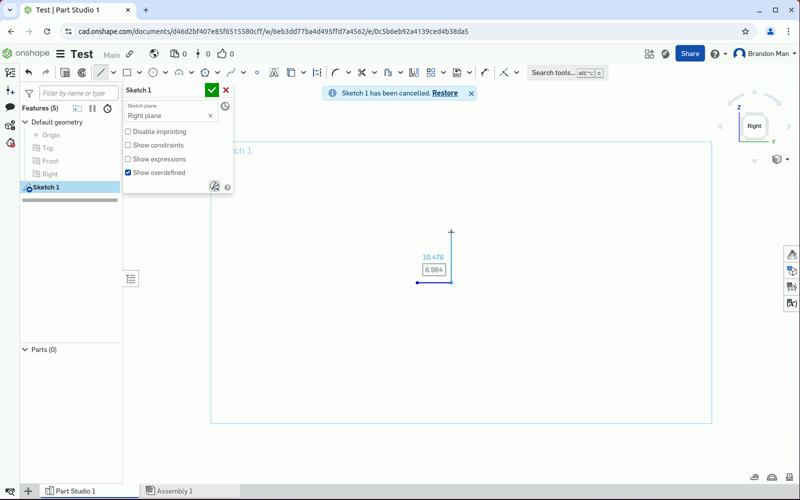
click(451, 231)
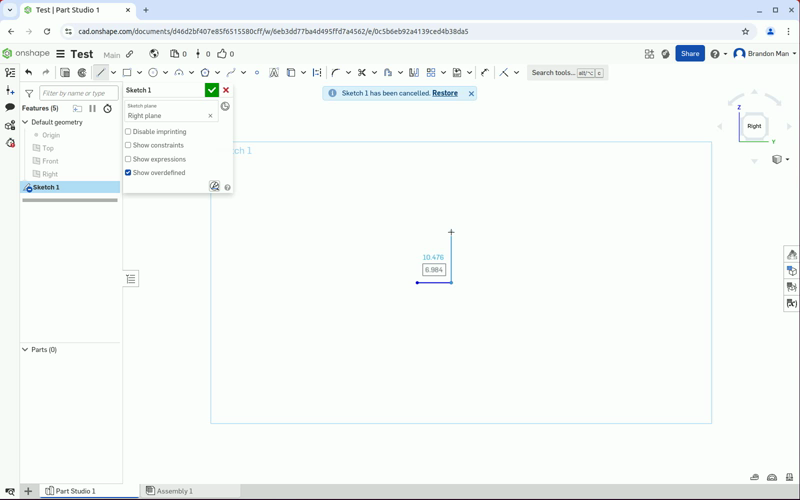
key_up(shift)
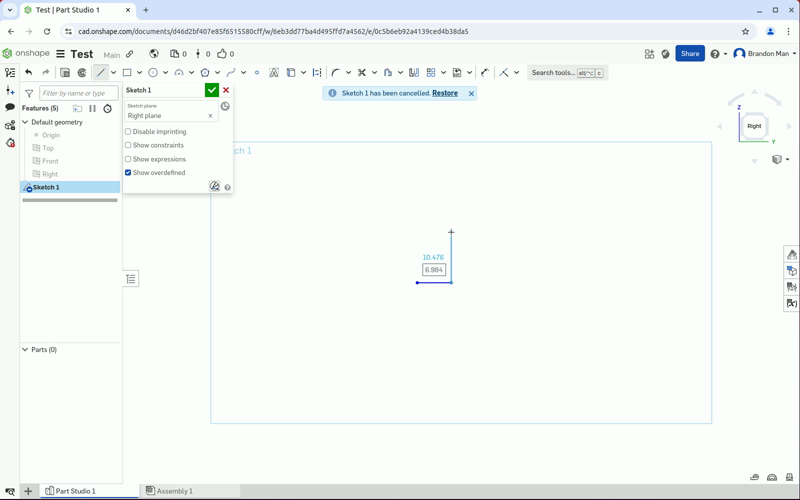
key_down(shift)
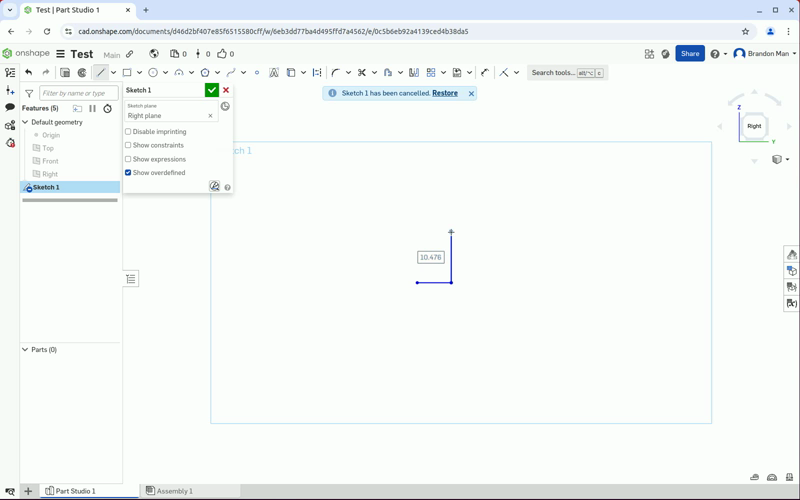
mouse_move(481, 231)
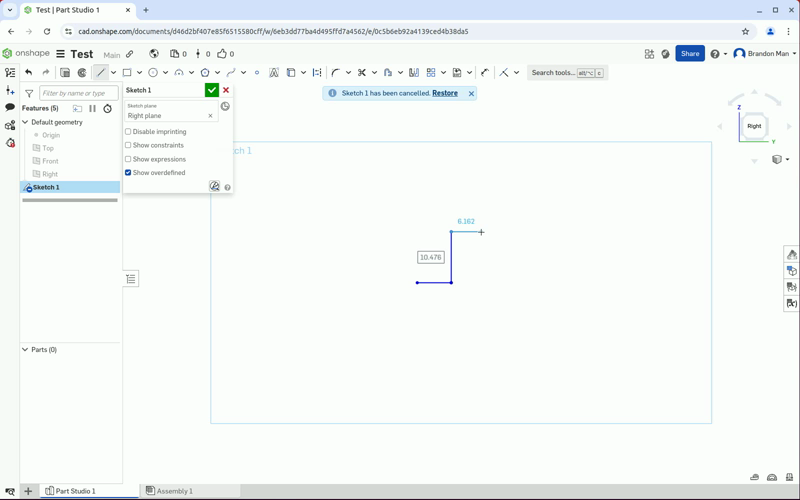
mouse_move(434, 231)
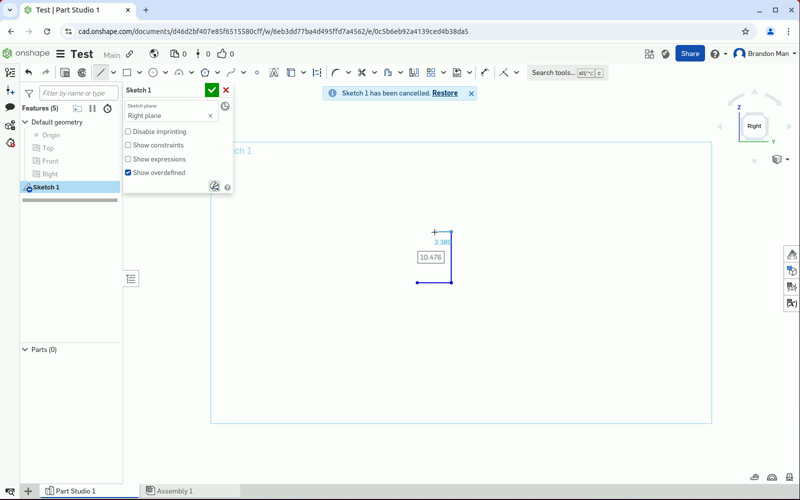
click(434, 231)
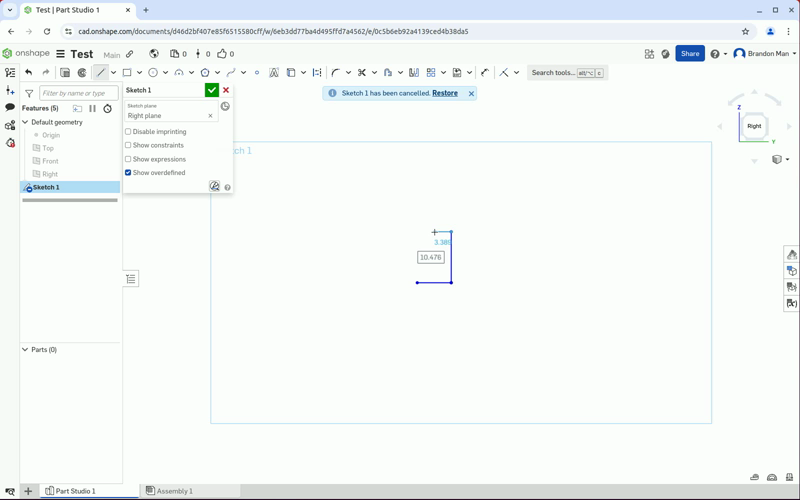
key_up(shift)
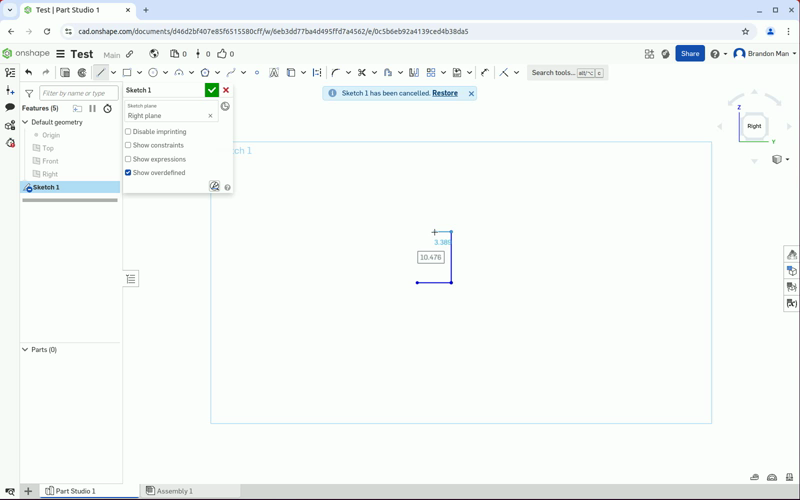
key_down(shift)
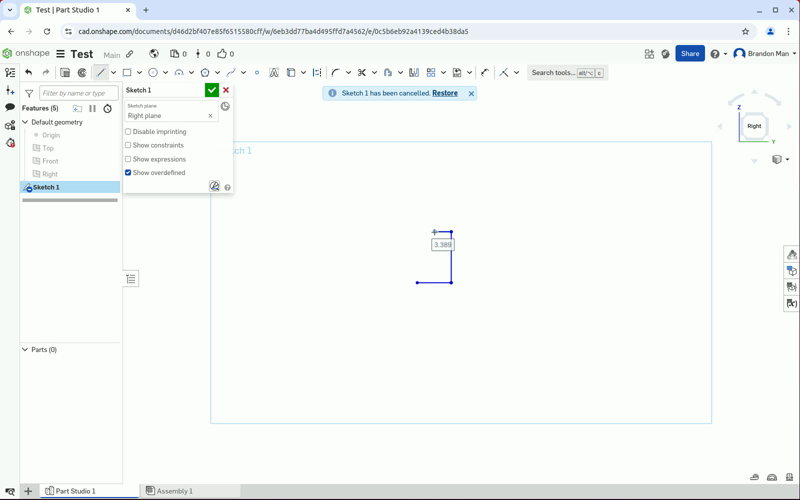
mouse_move(464, 231)
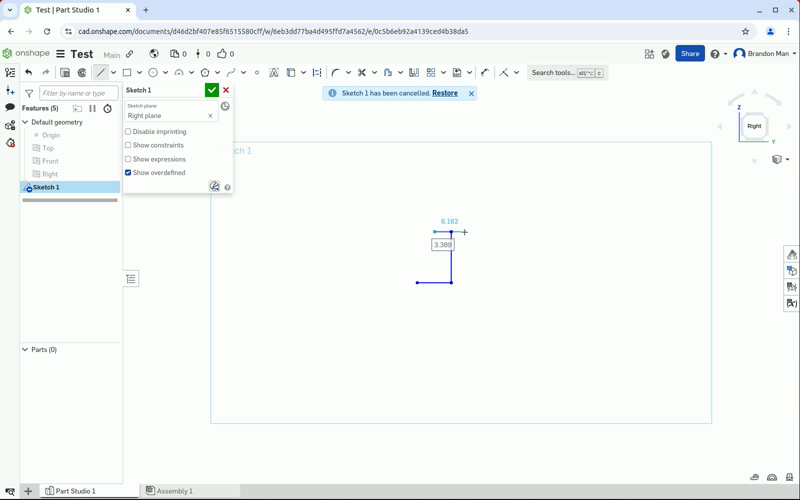
mouse_move(417, 261)
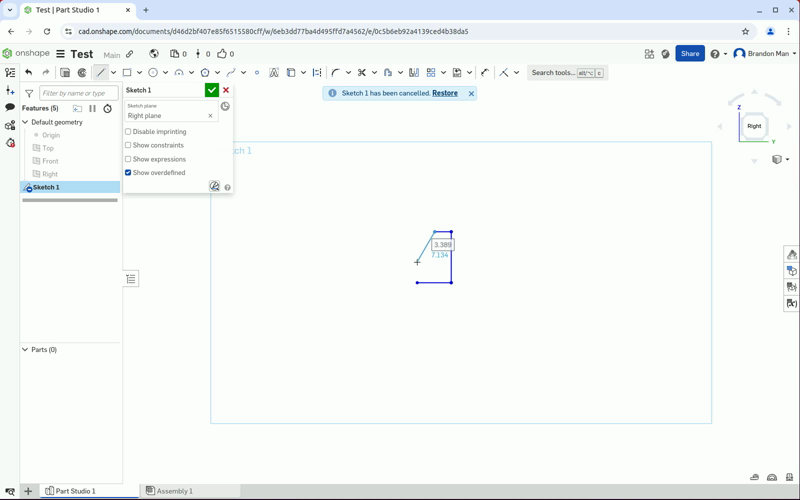
click(417, 261)
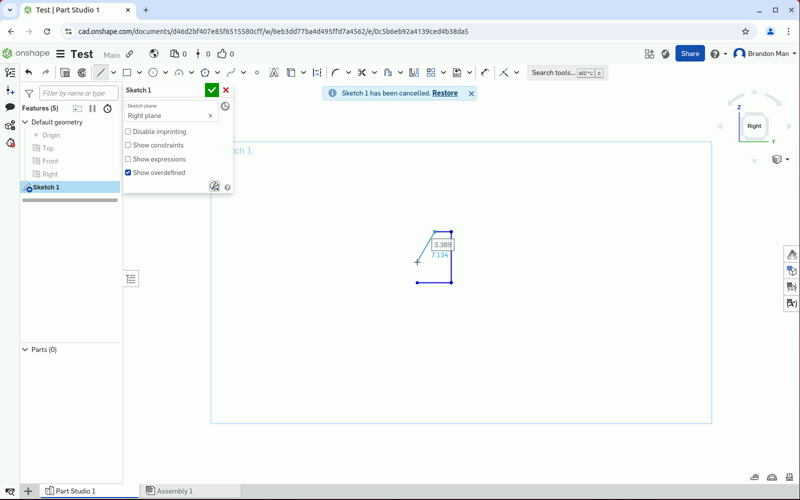
key_up(shift)
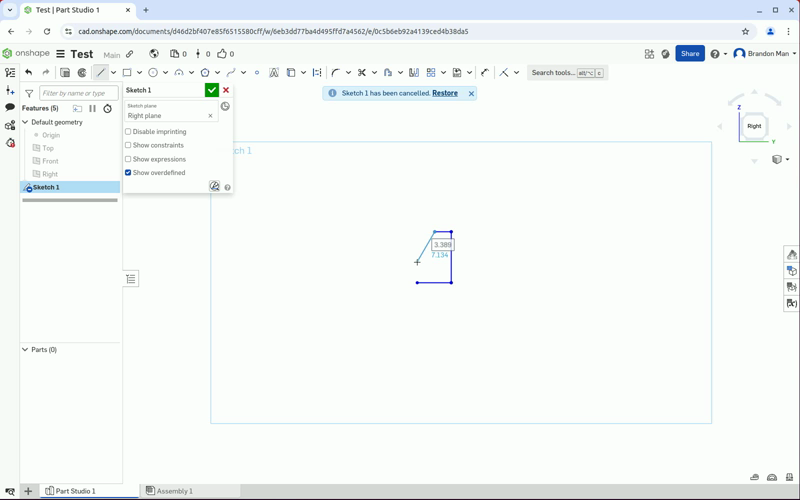
mouse_move(447, 261)
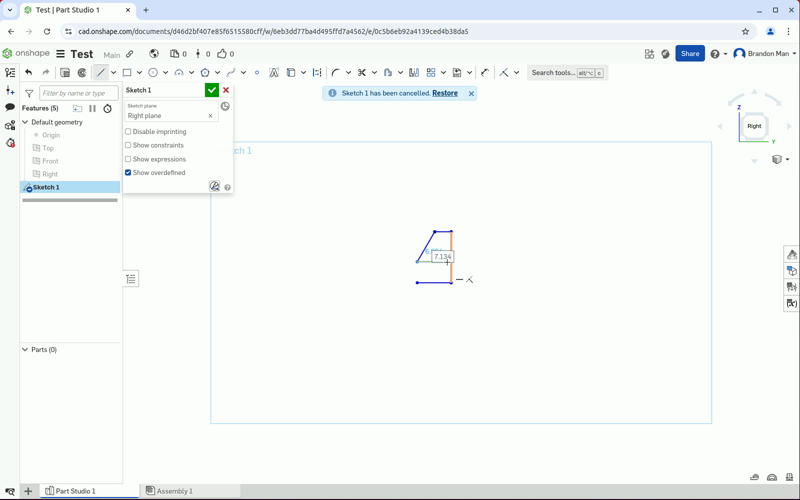
key_down(shift)
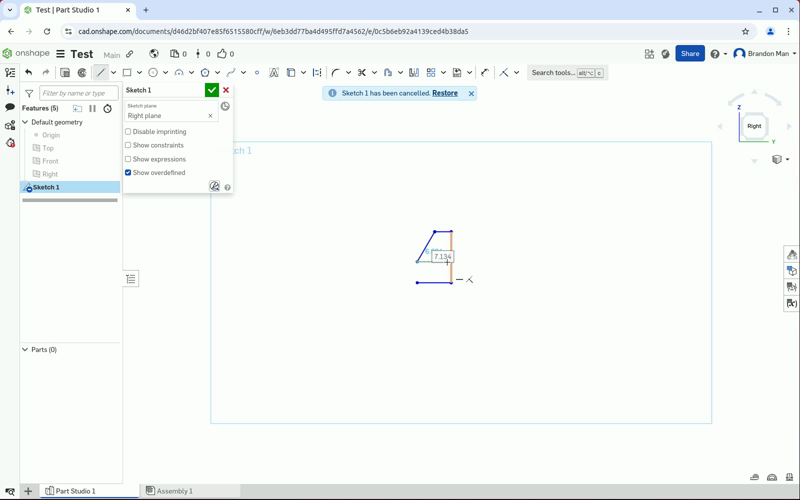
mouse_move(417, 282)
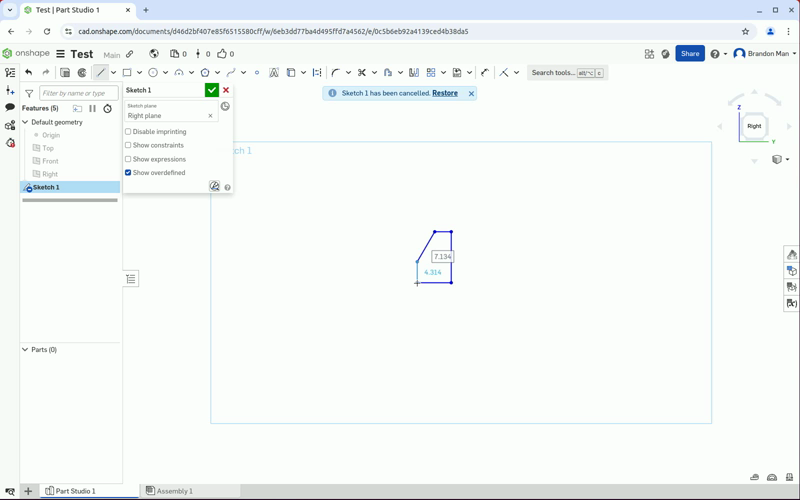
key_up(shift)
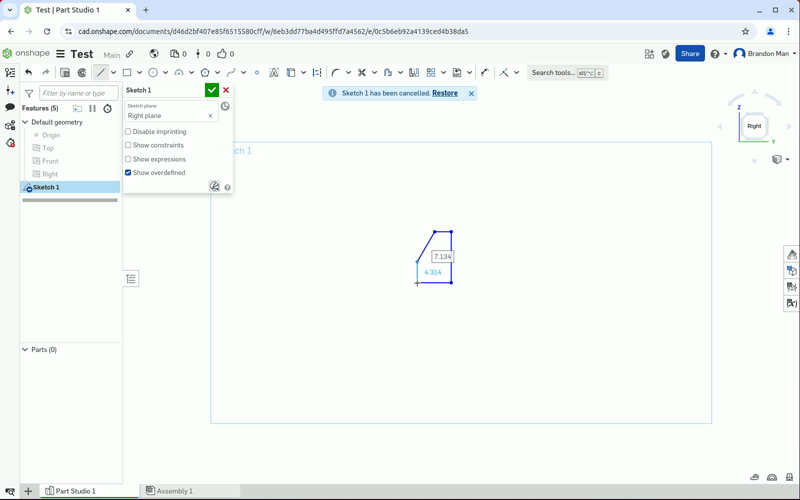
click(417, 282)
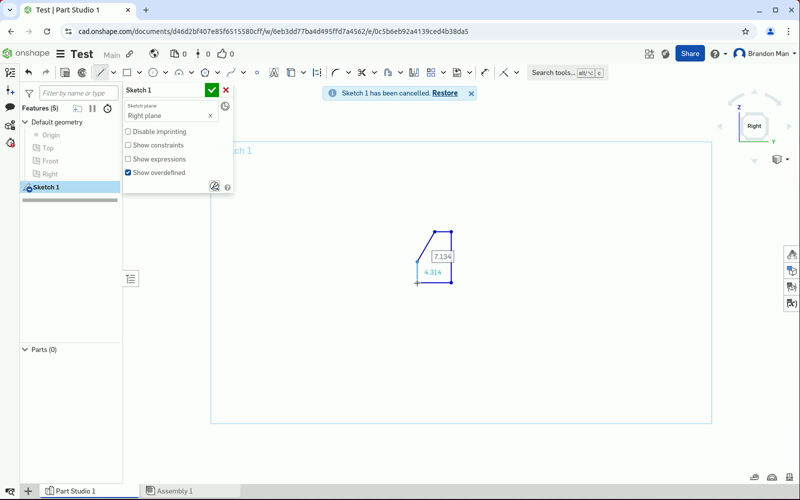
key(esc)
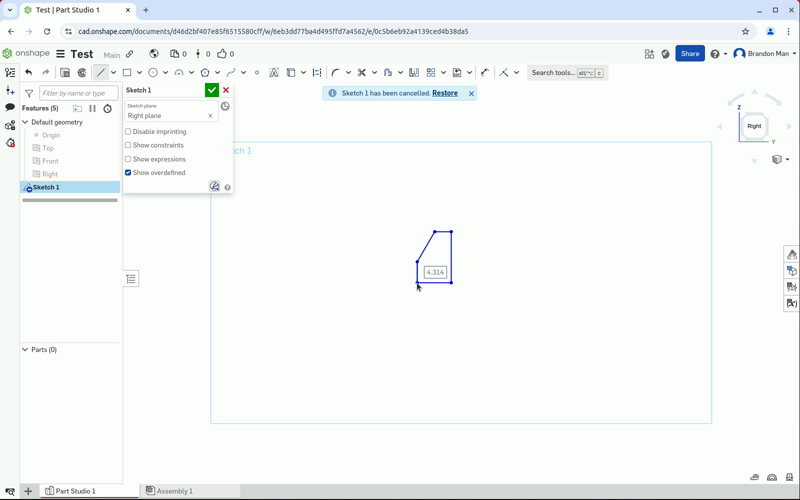
mouse_move(438, 281)
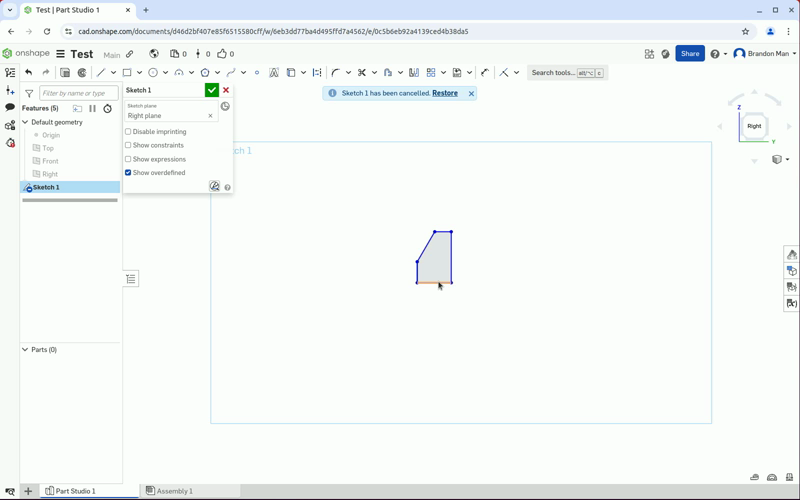
scroll(6)
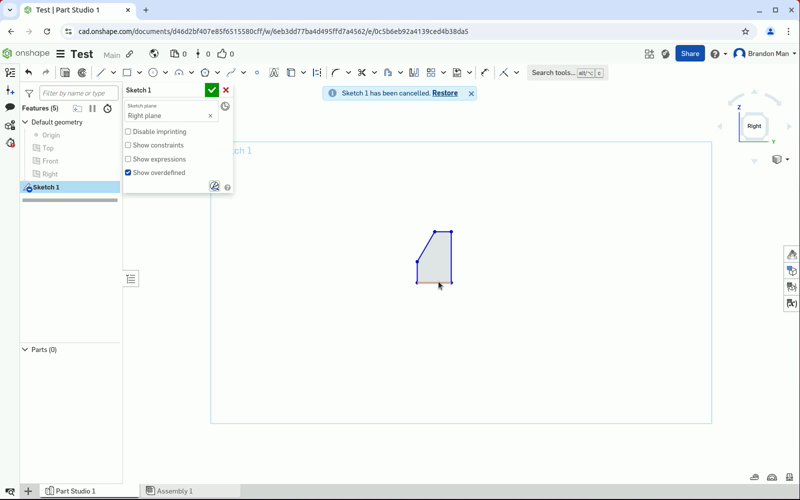
scroll(6)
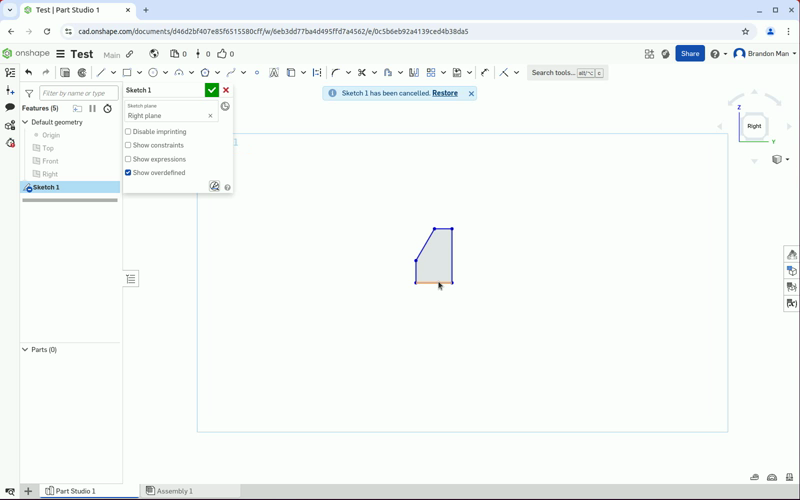
scroll(6)
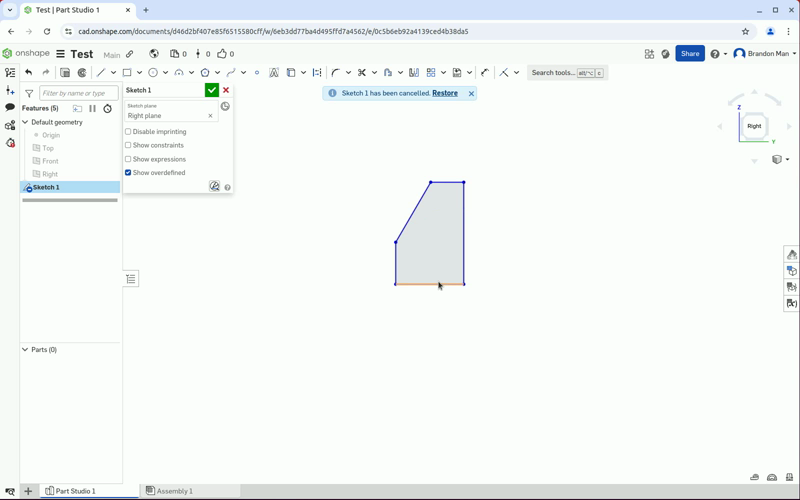
scroll(6)
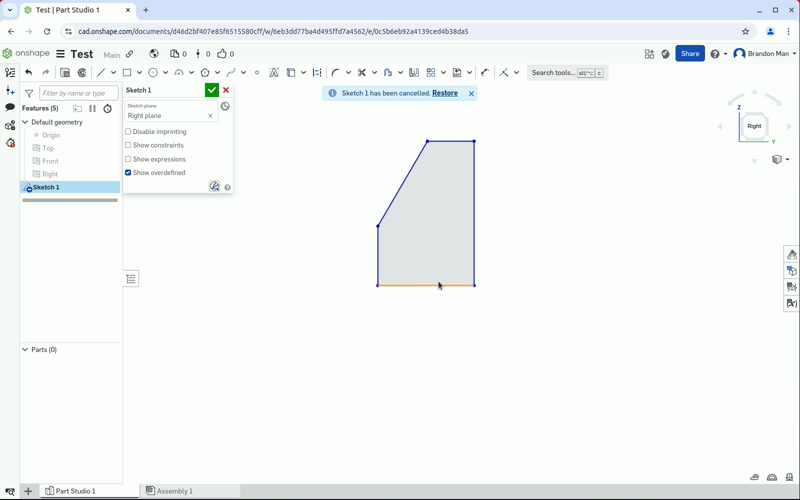
scroll(6)
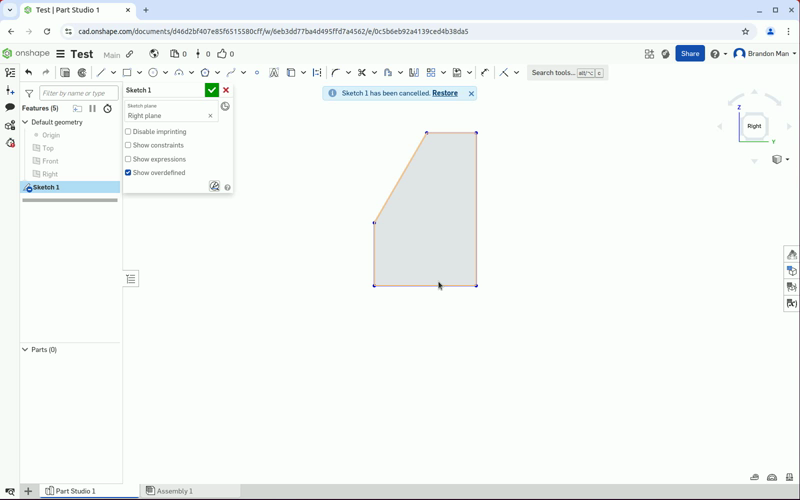
scroll(6)
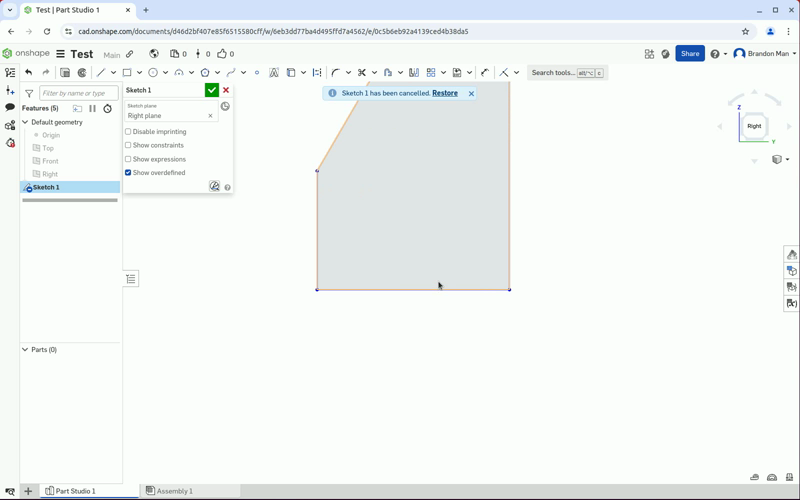
scroll(6)
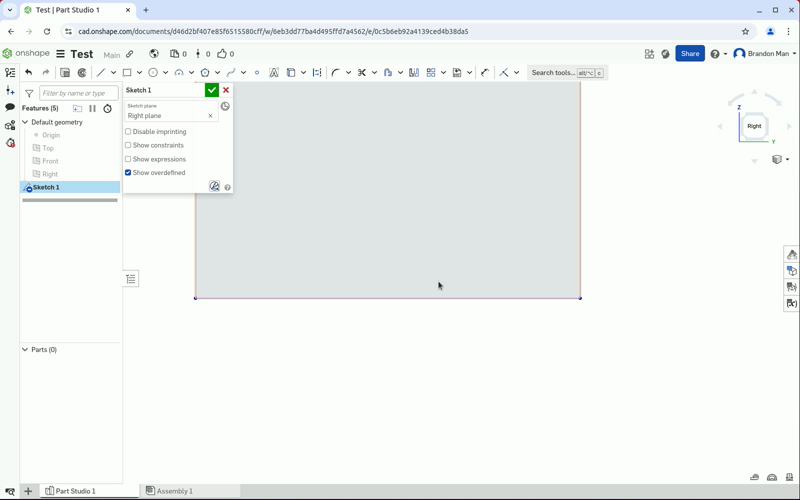
click(438, 281)
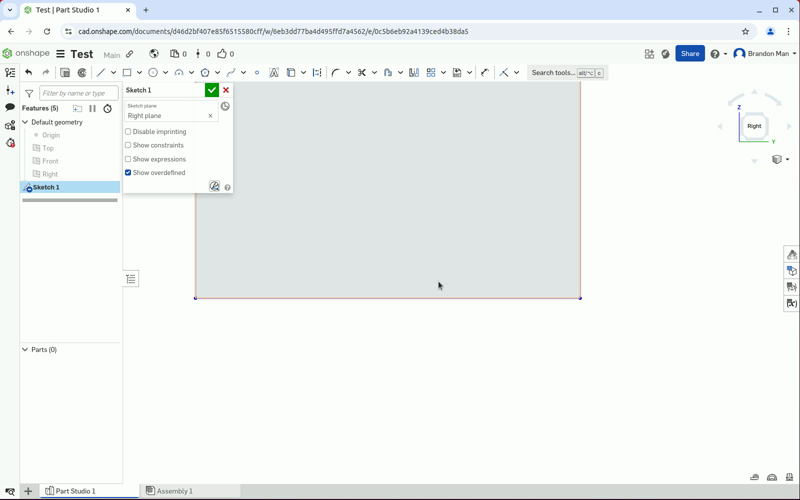
scroll(-6)
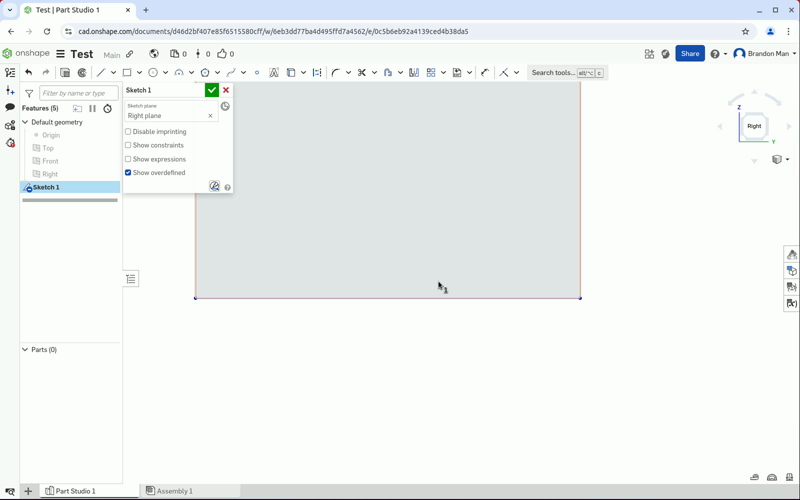
scroll(-6)
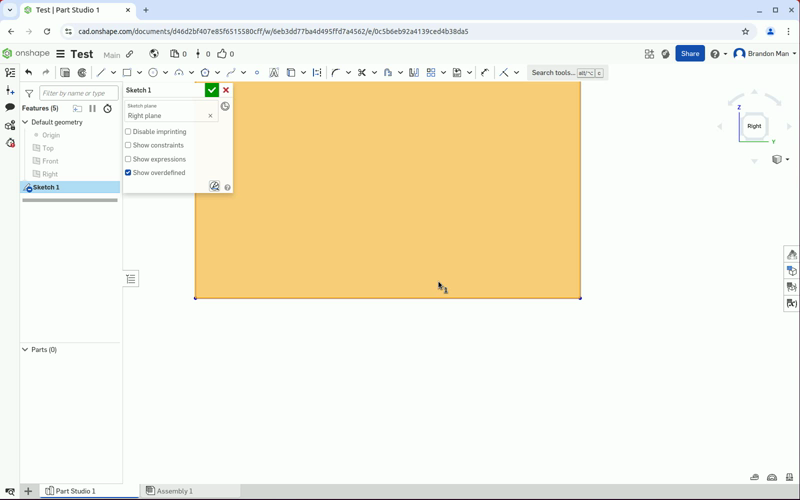
scroll(-6)
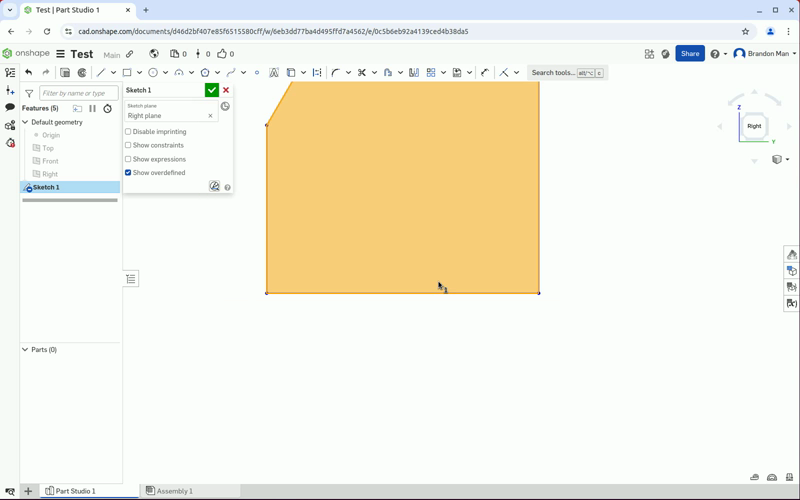
scroll(-6)
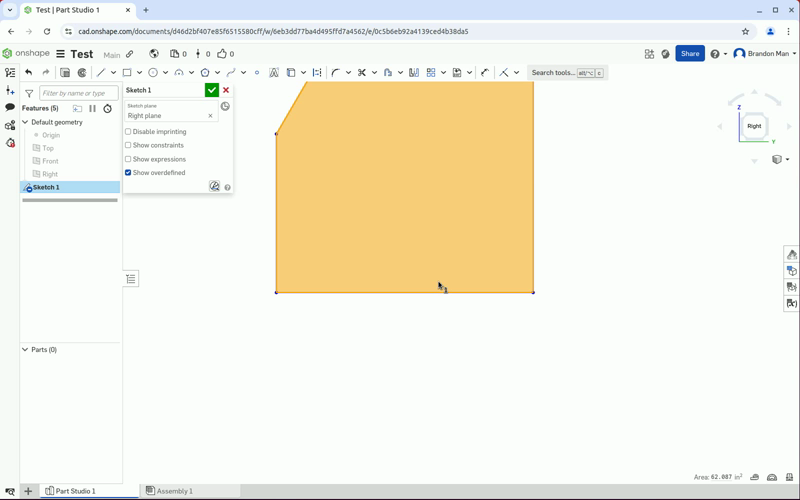
scroll(-6)
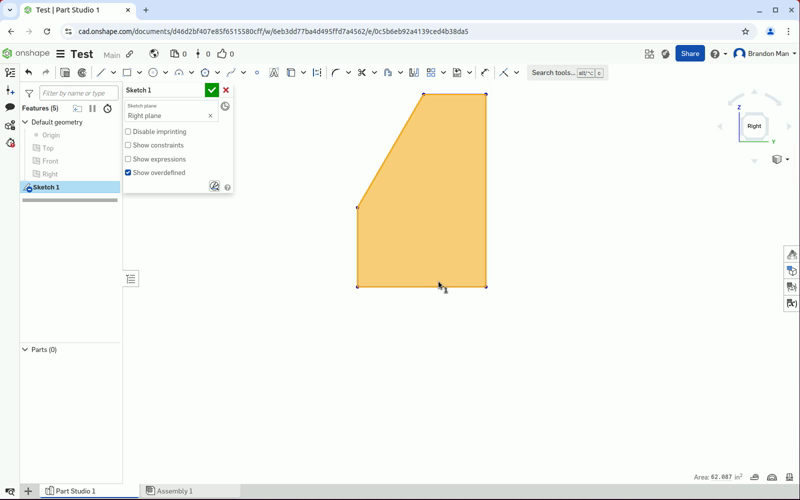
scroll(-6)
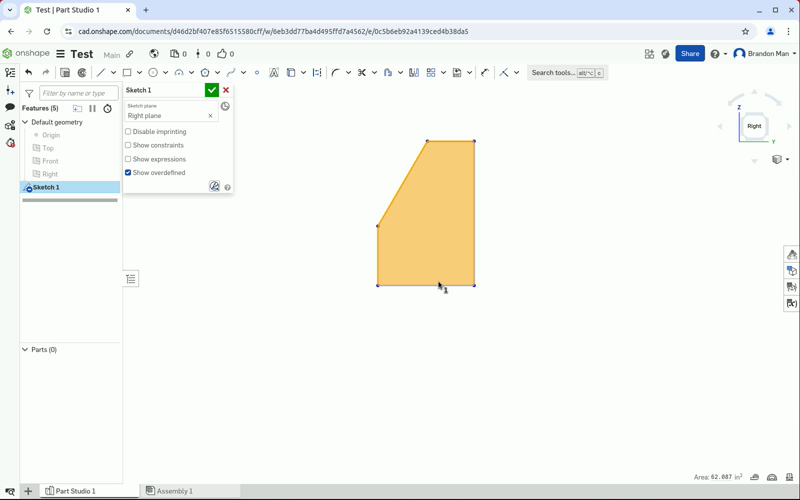
scroll(-6)
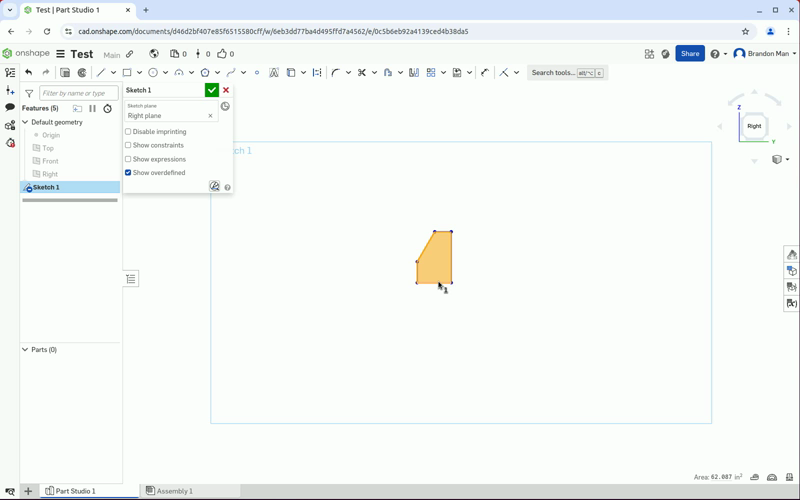
mouse_move(73, 352)
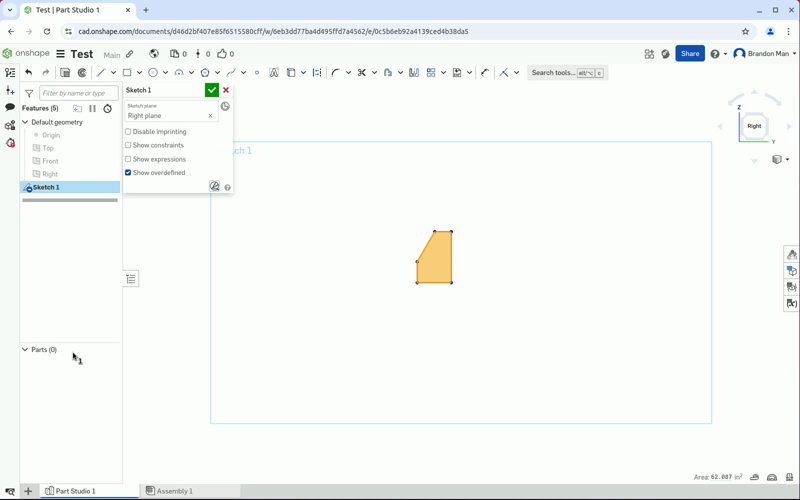
key(shift+y)
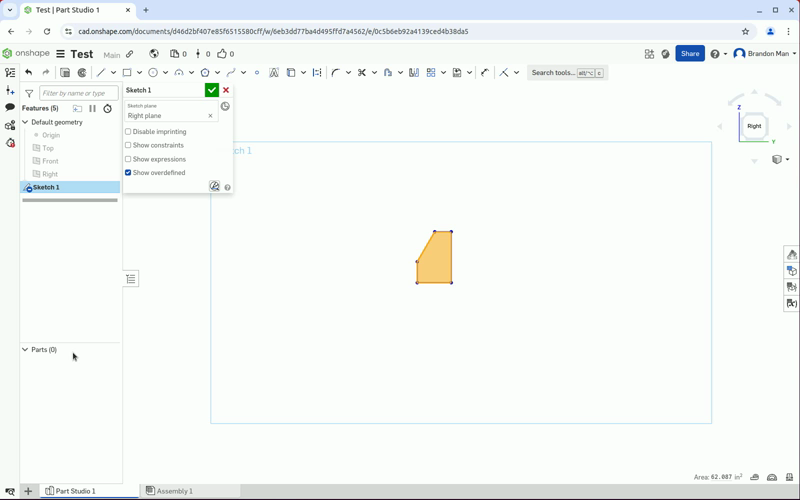
key(shift+e)
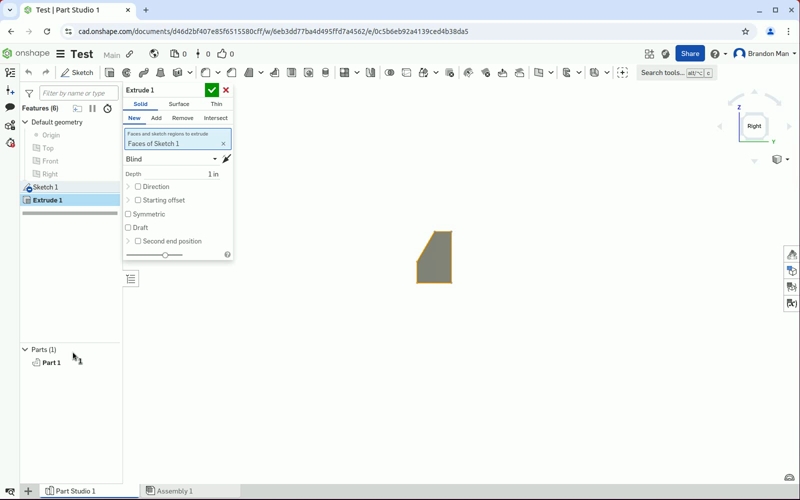
mouse_move(143, 106)
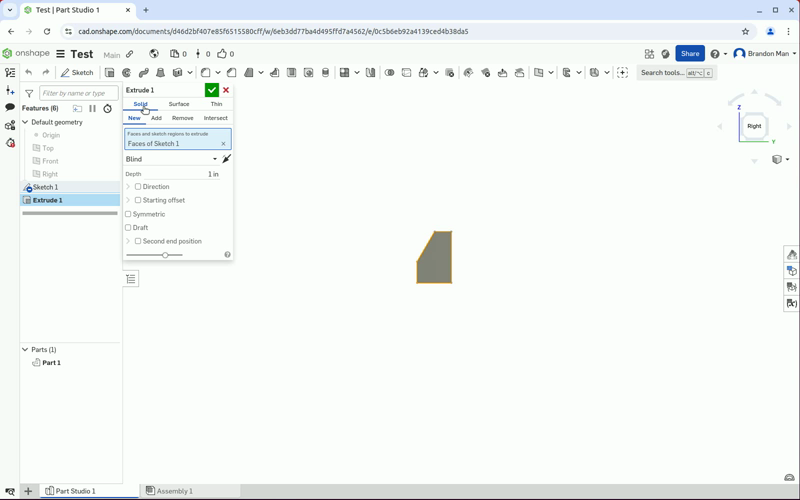
click(143, 106)
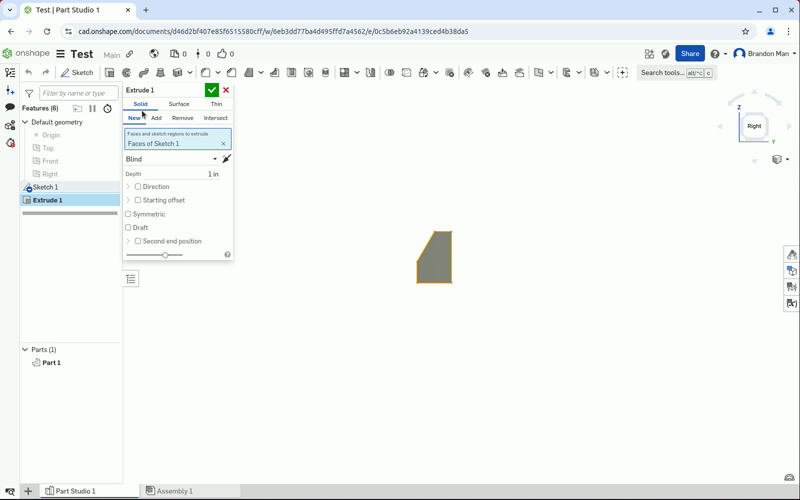
mouse_move(137, 120)
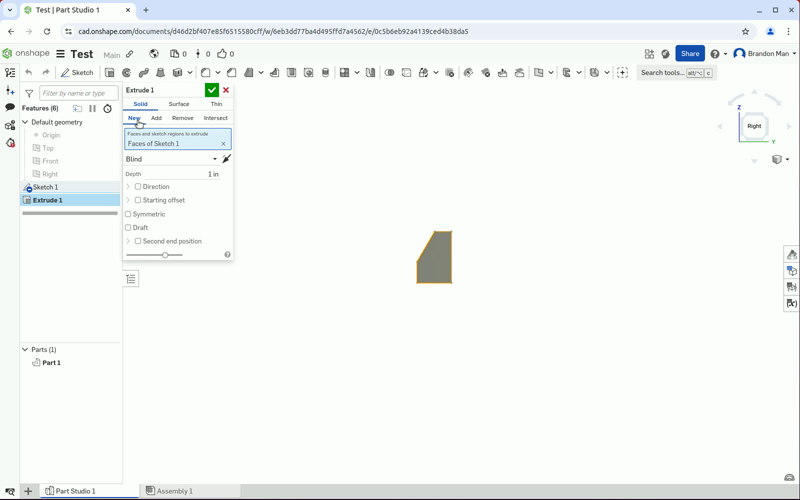
click(137, 120)
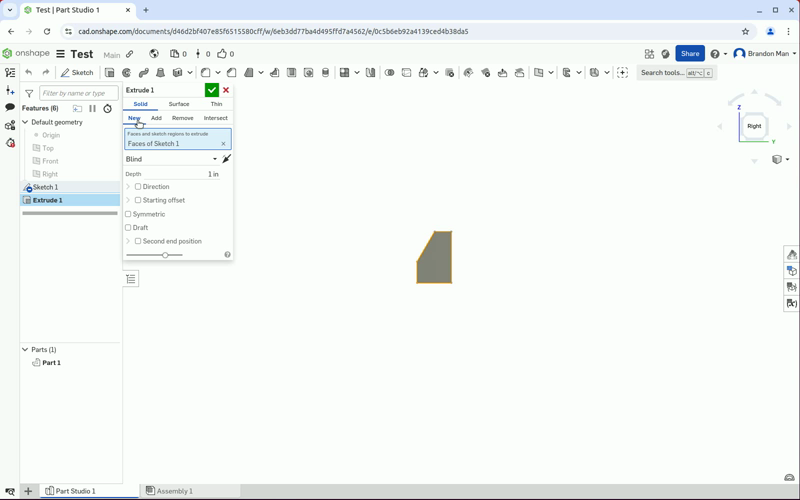
key(tab, 4)
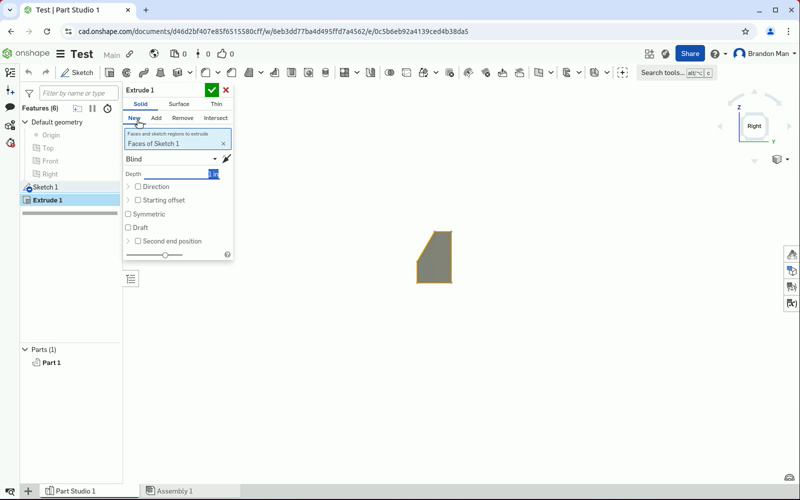
text(2.166)
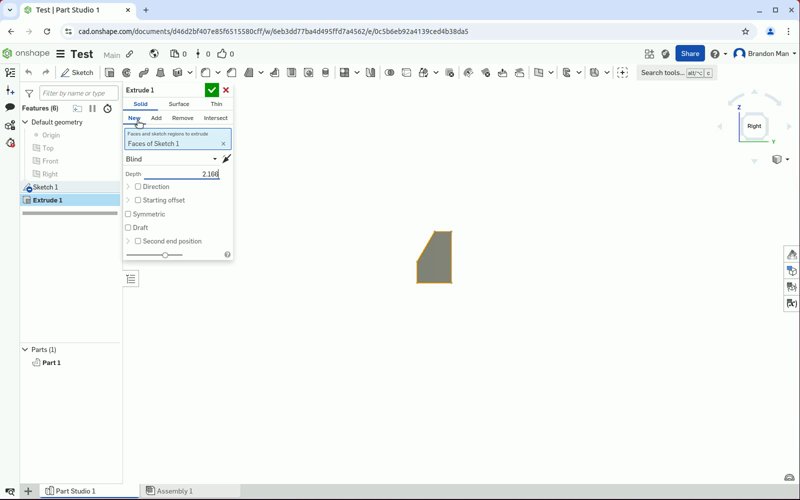
key(enter)
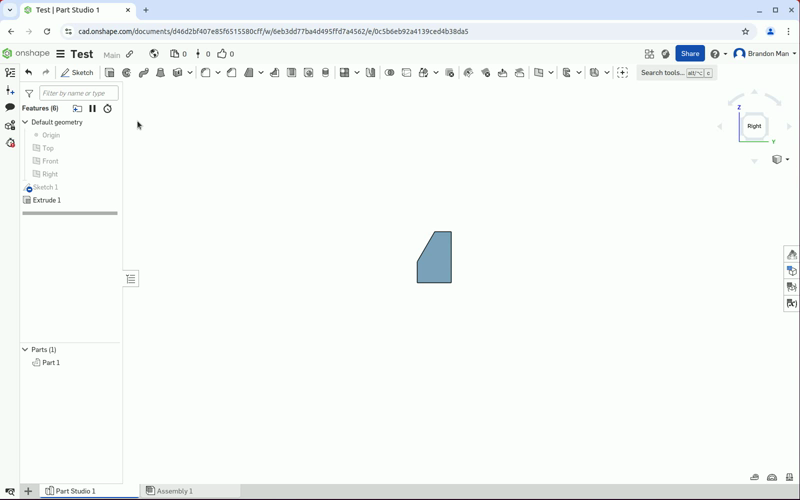
key(shift+h)
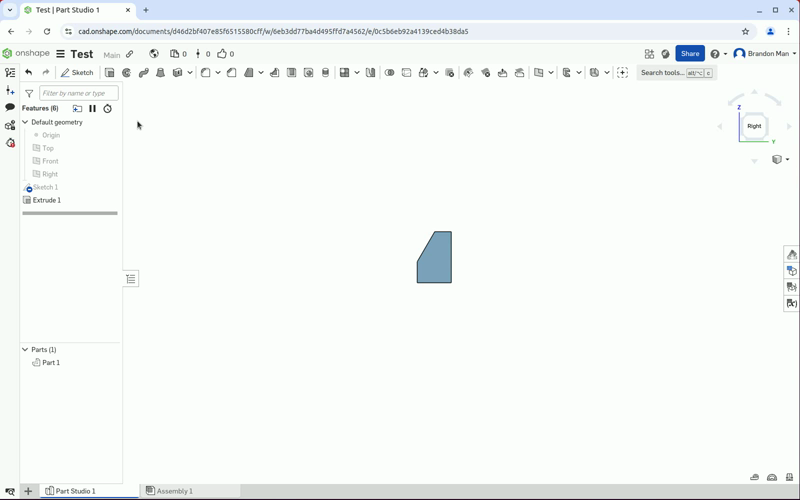
key(shift+h)
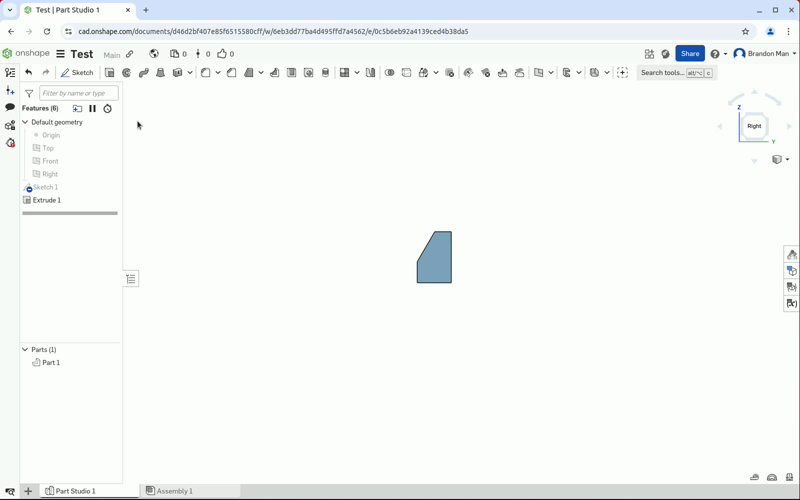
mouse_move(73, 189)
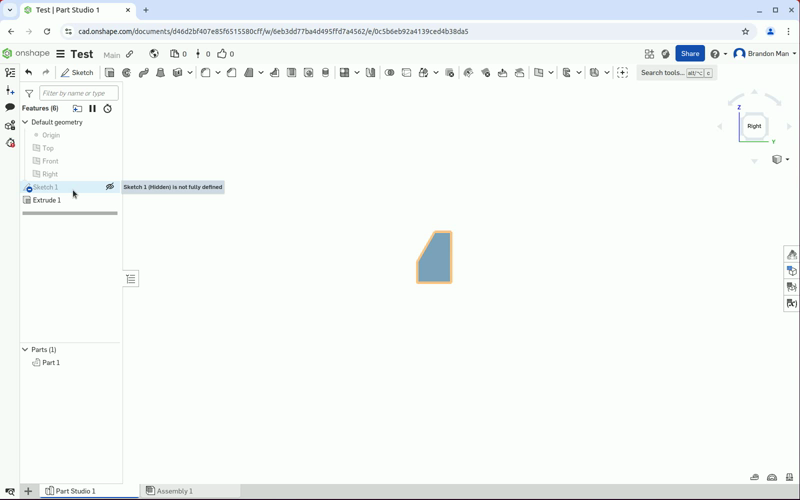
click(73, 189)
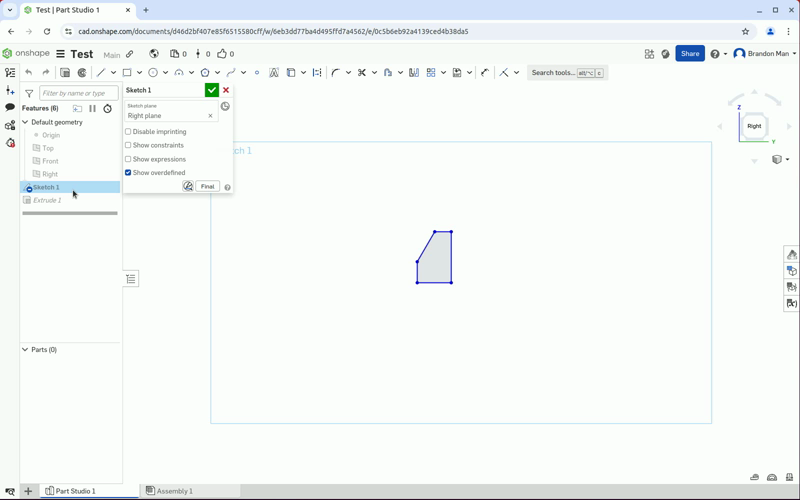
mouse_move(229, 92)
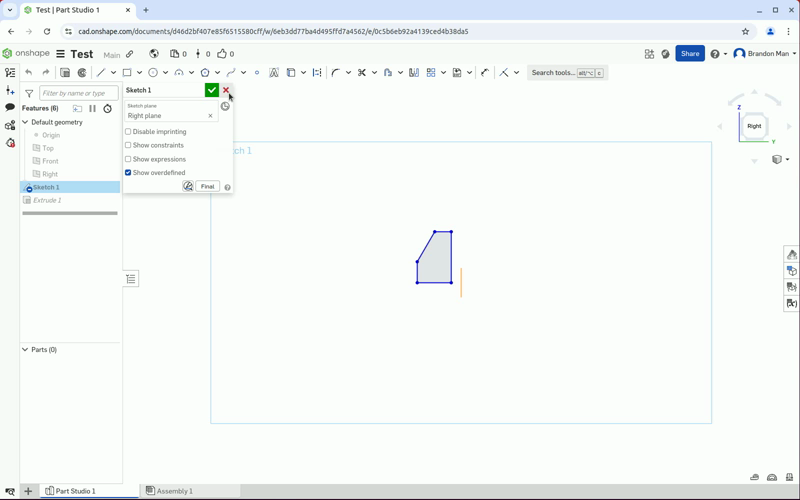
click(229, 92)
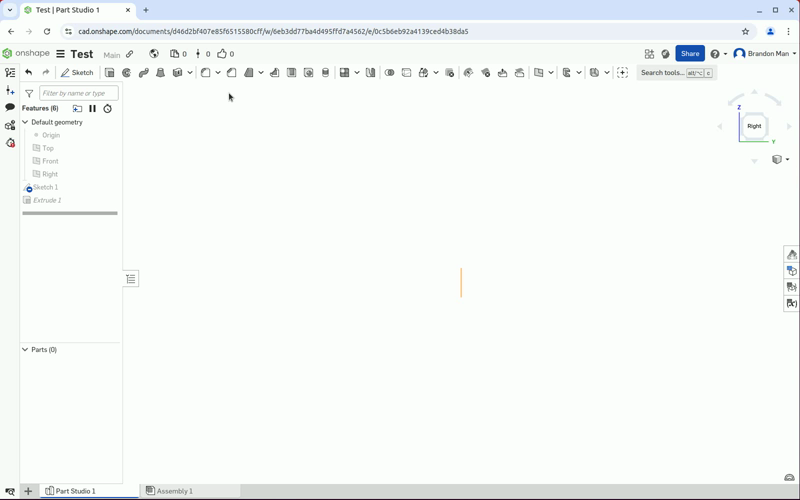
mouse_move(73, 352)
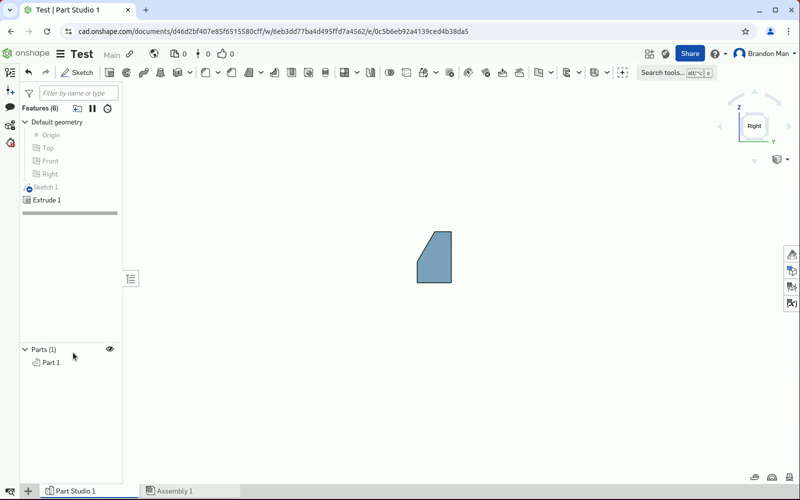
key(y)
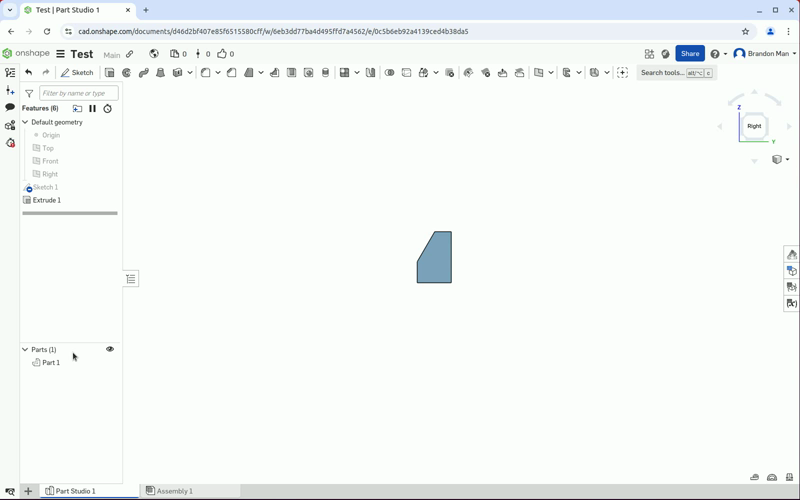
key(shift+p)
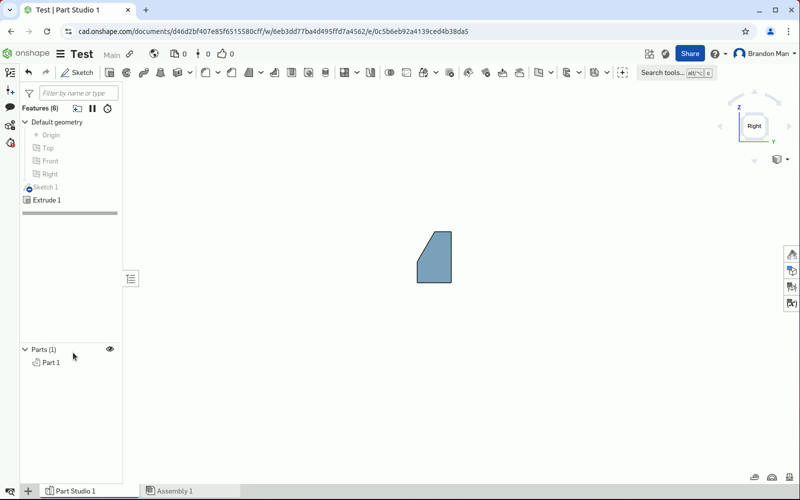
key(space)
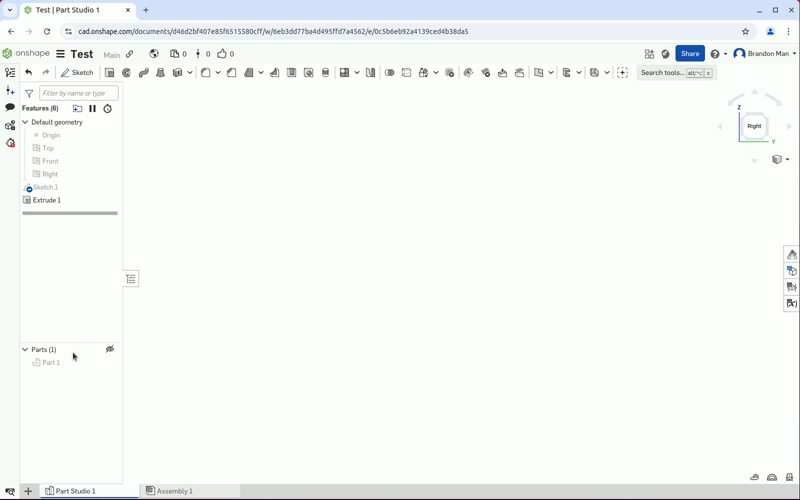
key_down(shift)
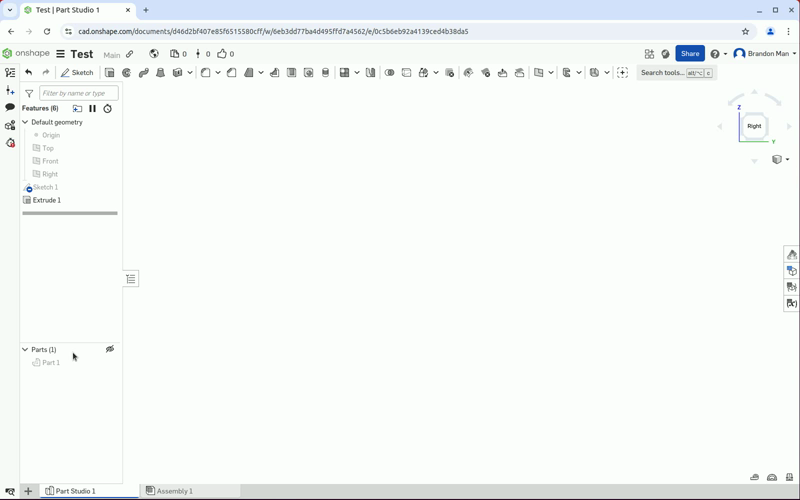
key(right)
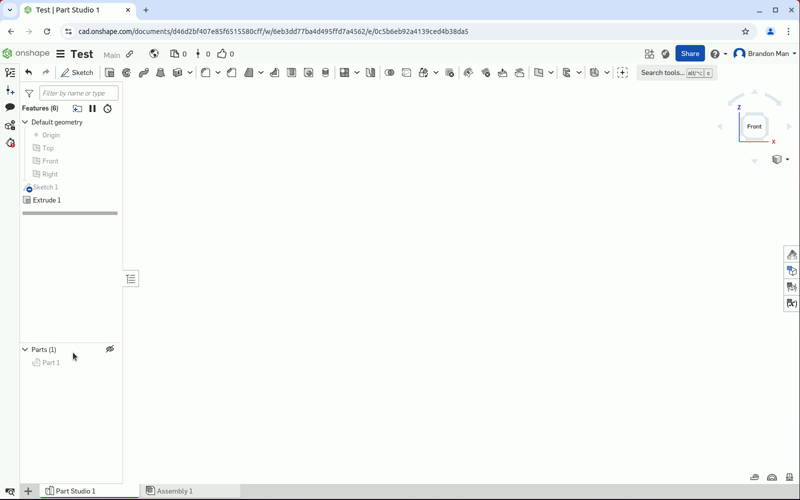
key_up(shift)
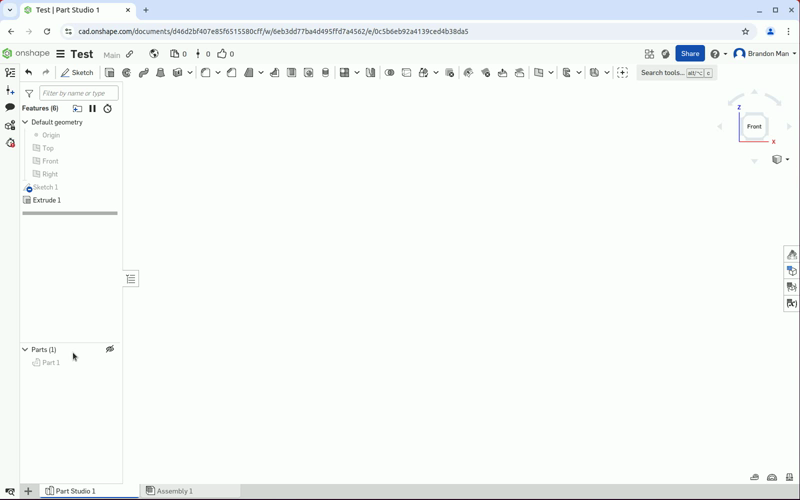
key(space)
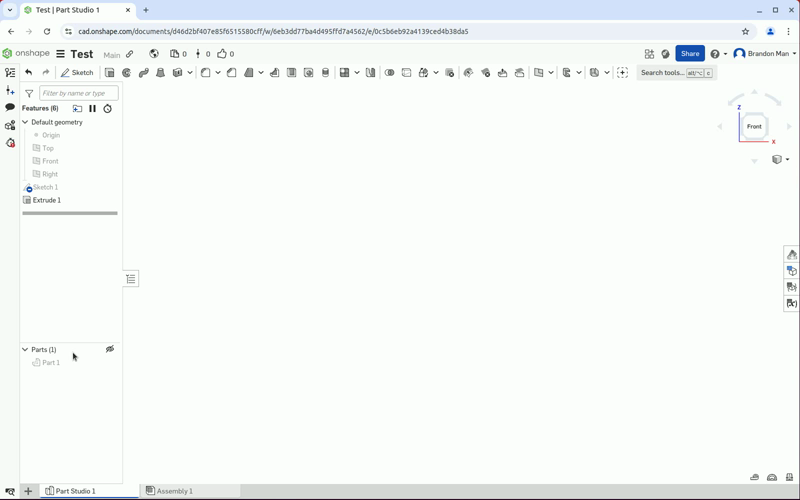
key_down(shift)
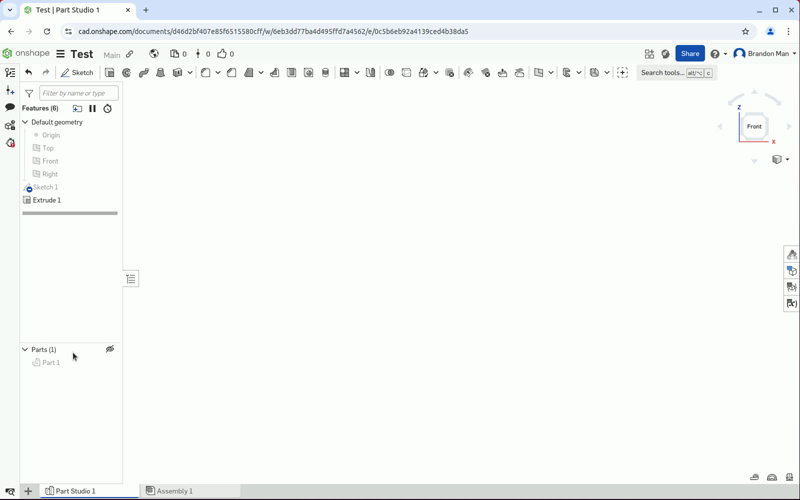
key(down)
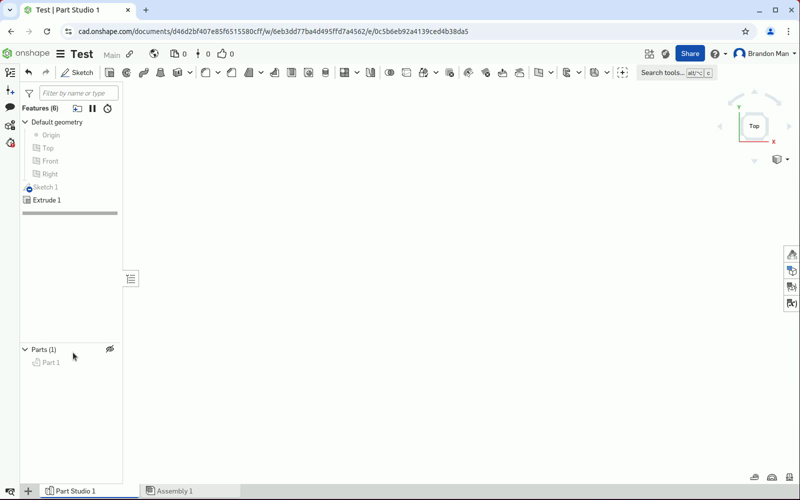
key_up(shift)
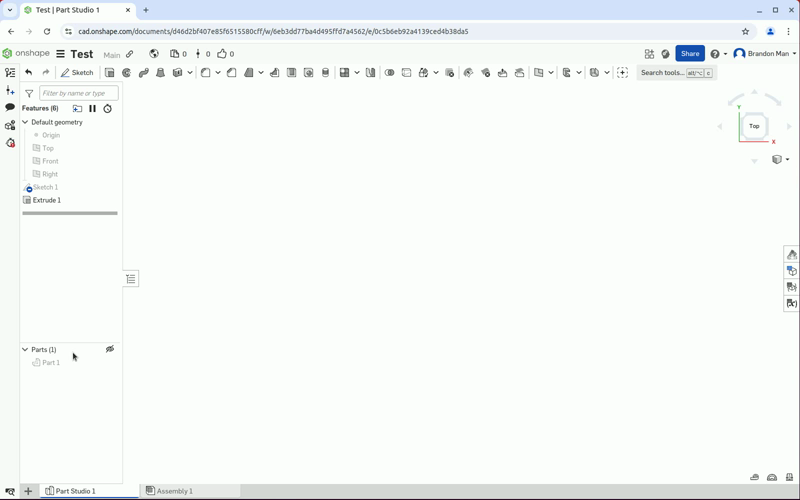
mouse_move(73, 352)
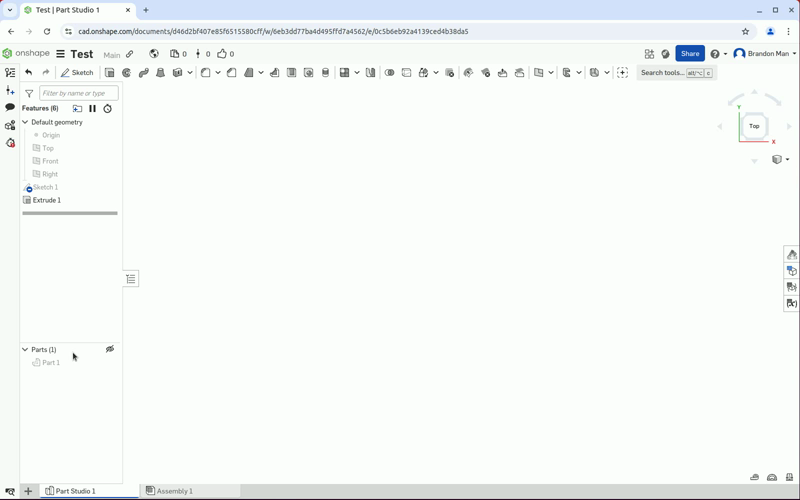
key(shift+y)
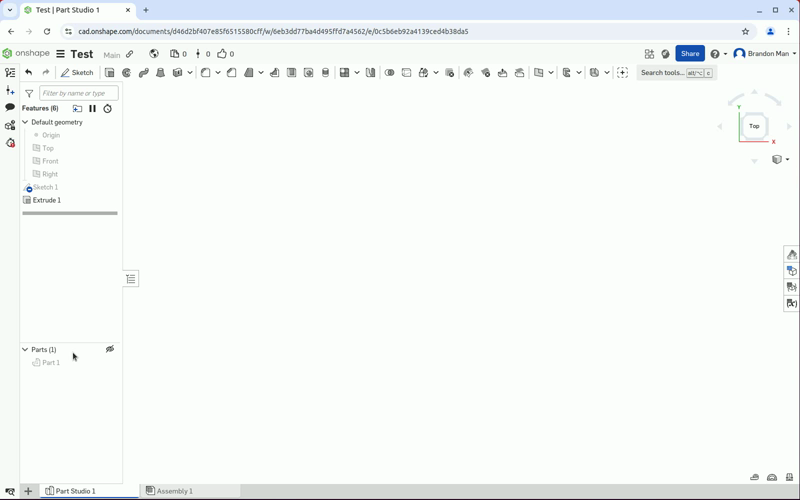
key(shift+s)
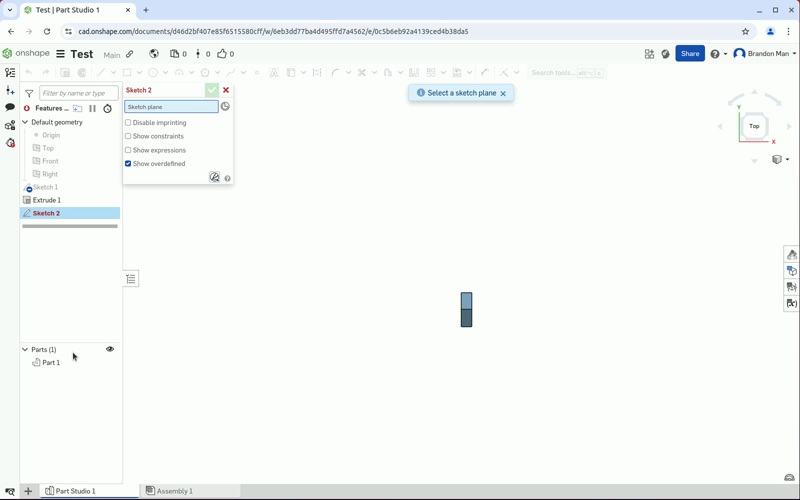
mouse_move(73, 150)
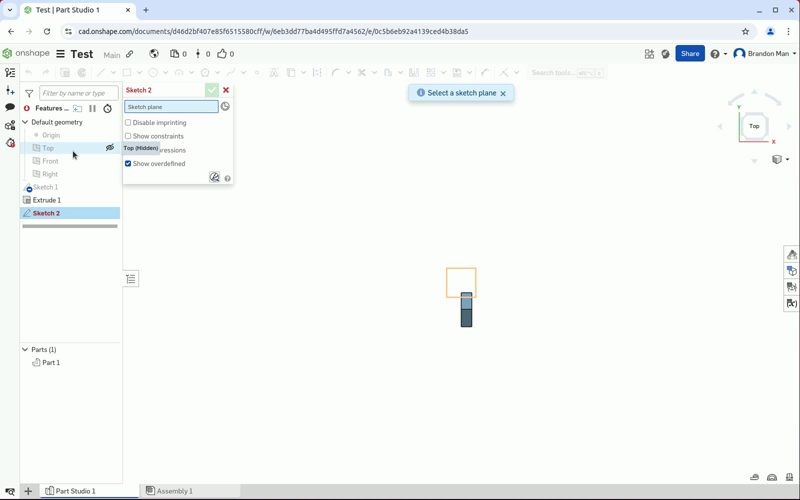
click(73, 150)
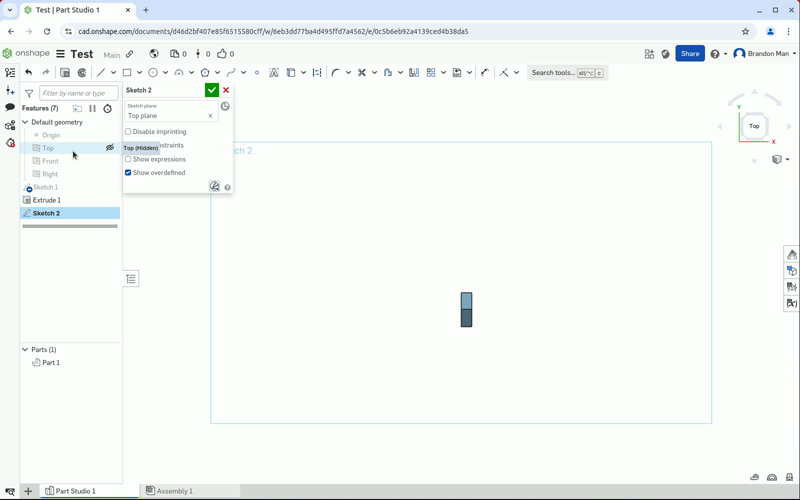
mouse_move(73, 352)
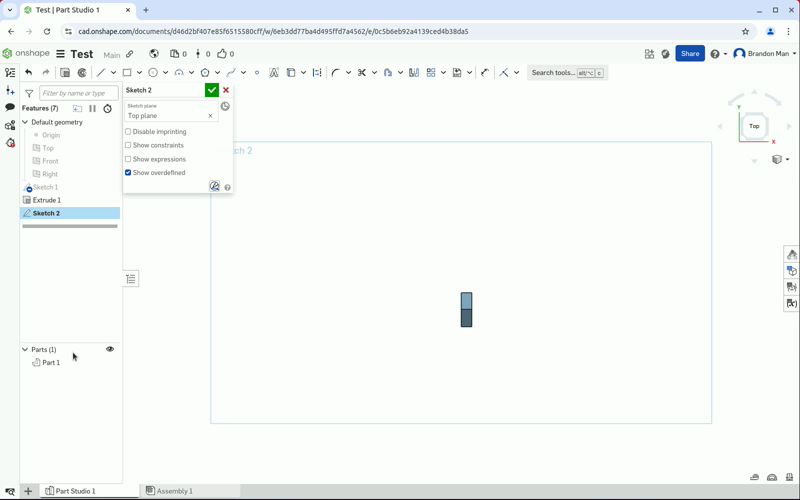
key(y)
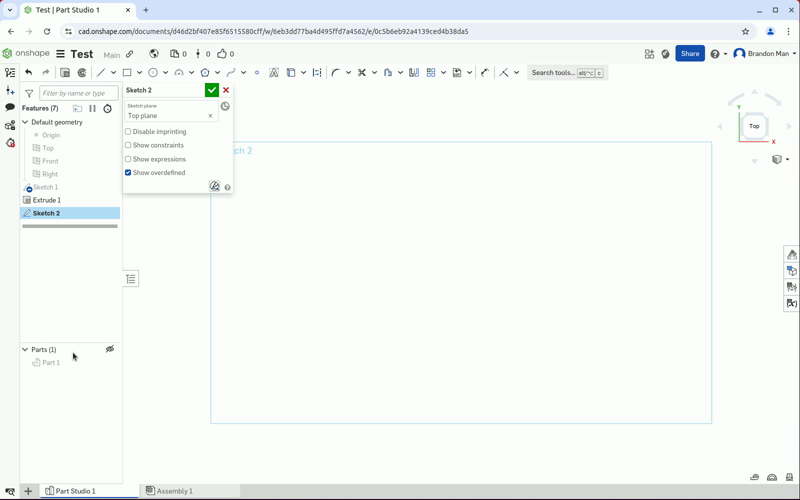
key(l)
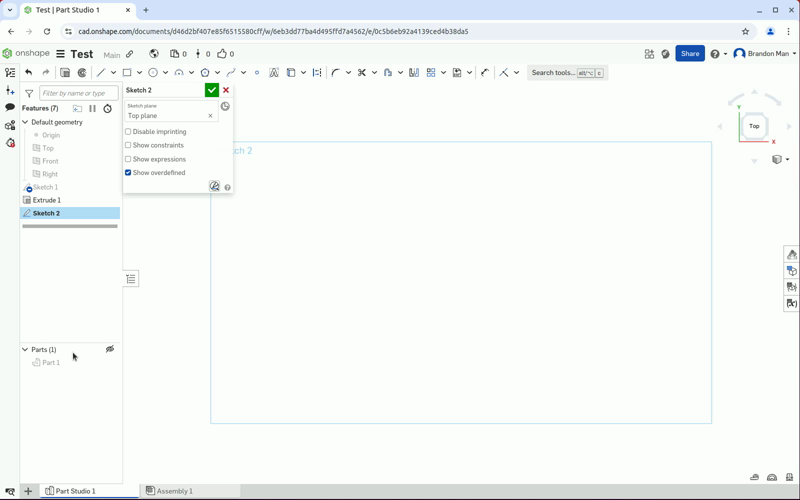
key_down(shift)
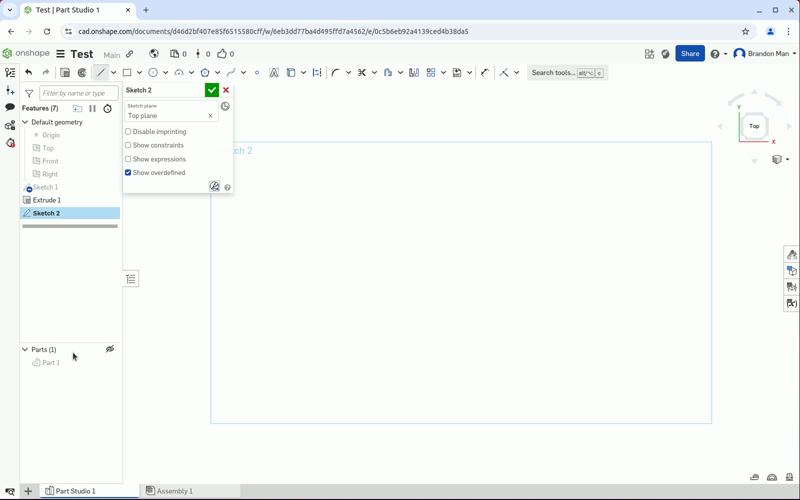
mouse_move(471, 326)
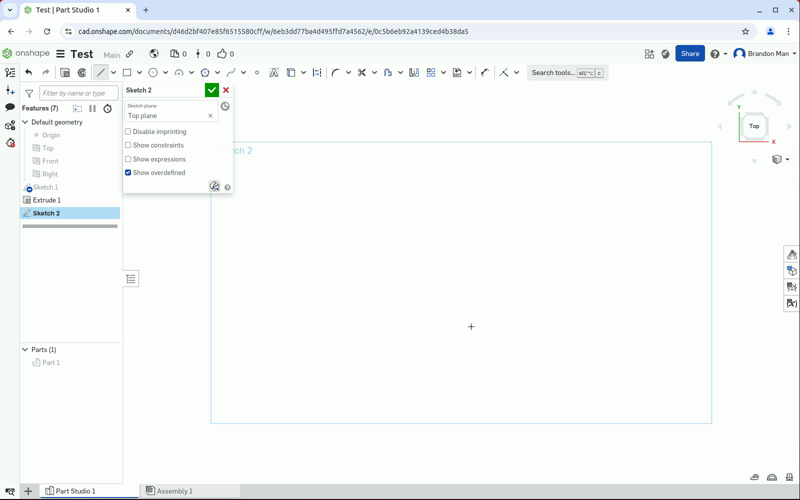
click(471, 326)
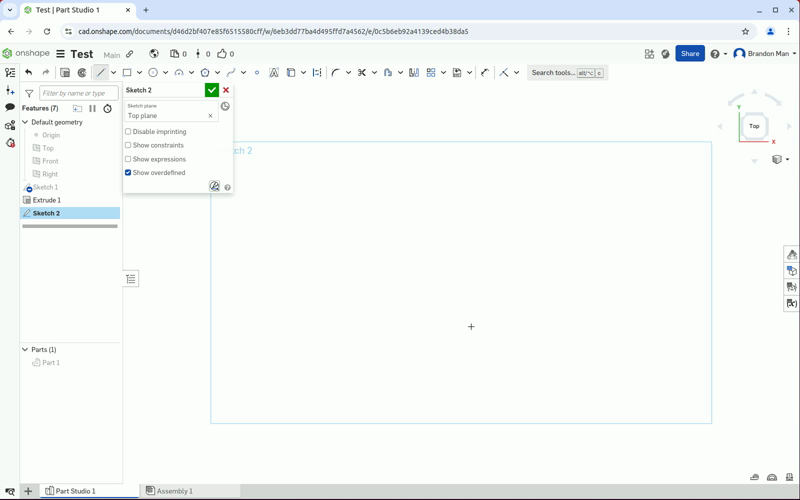
key_up(shift)
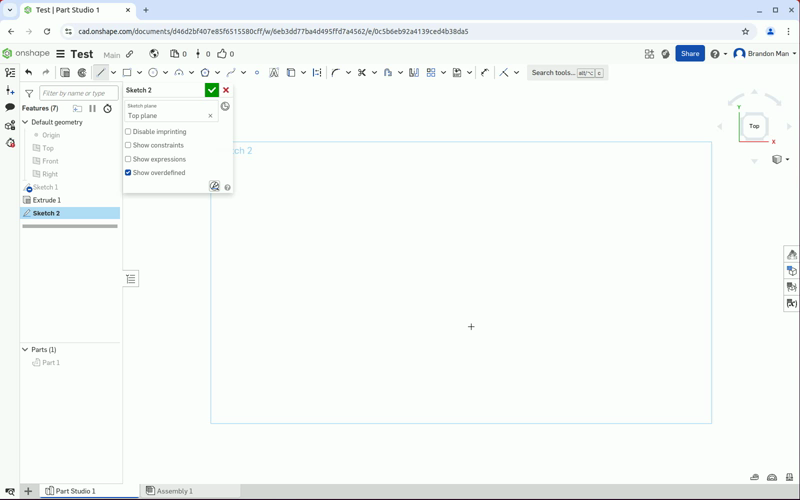
key_down(shift)
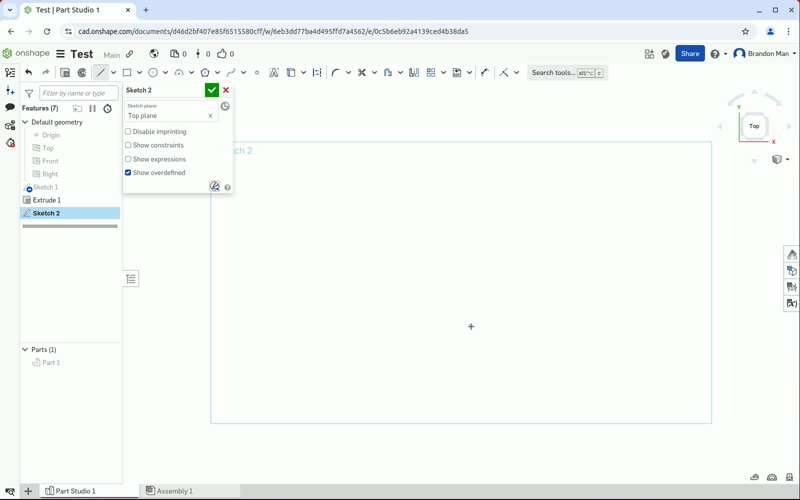
mouse_move(523, 292)
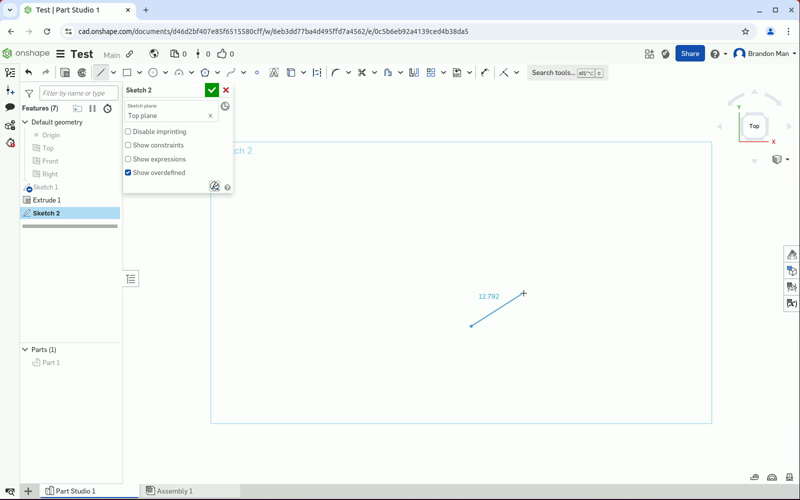
click(523, 292)
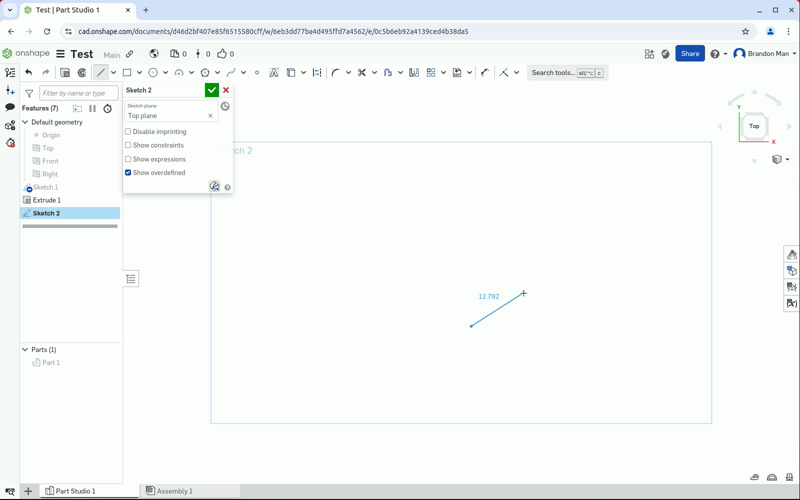
key_up(shift)
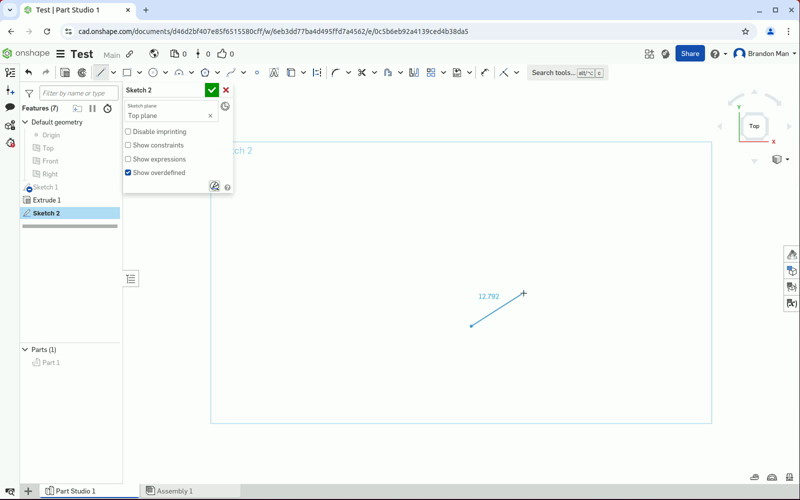
key_down(shift)
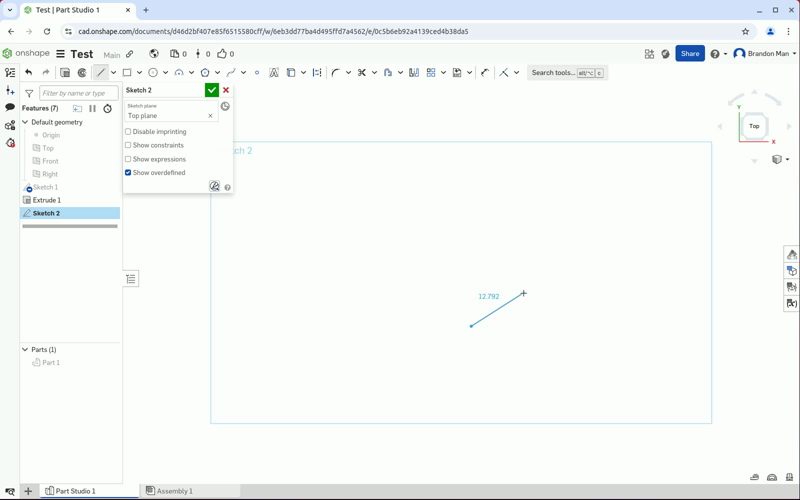
mouse_move(553, 292)
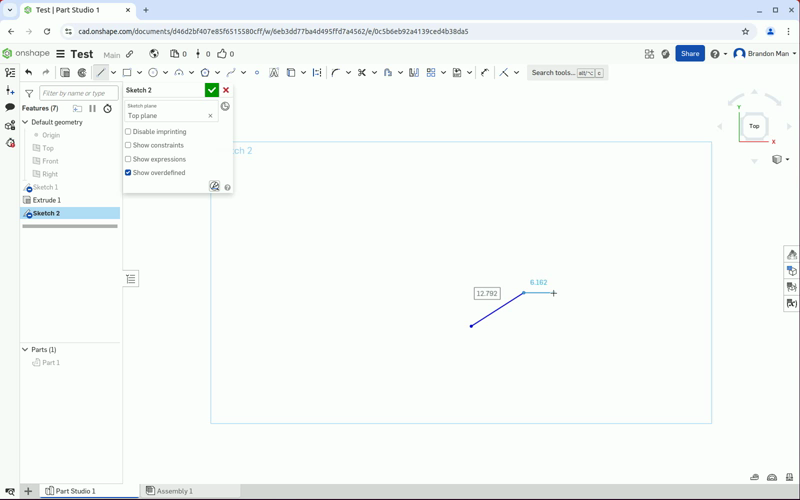
mouse_move(471, 292)
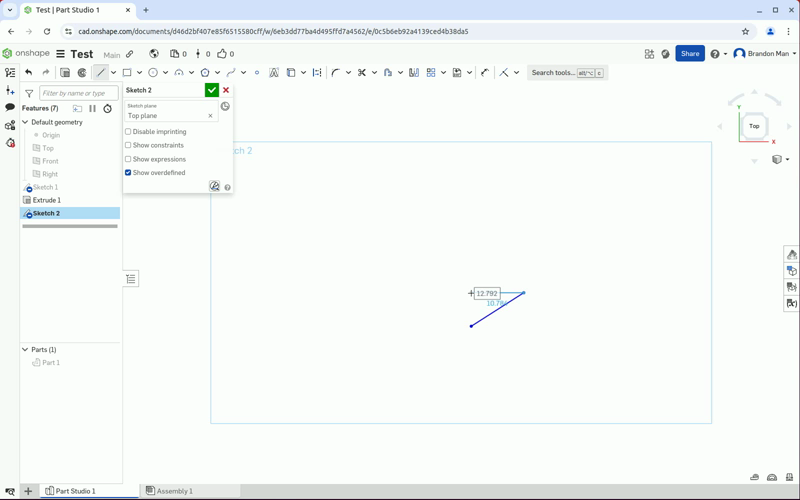
click(471, 292)
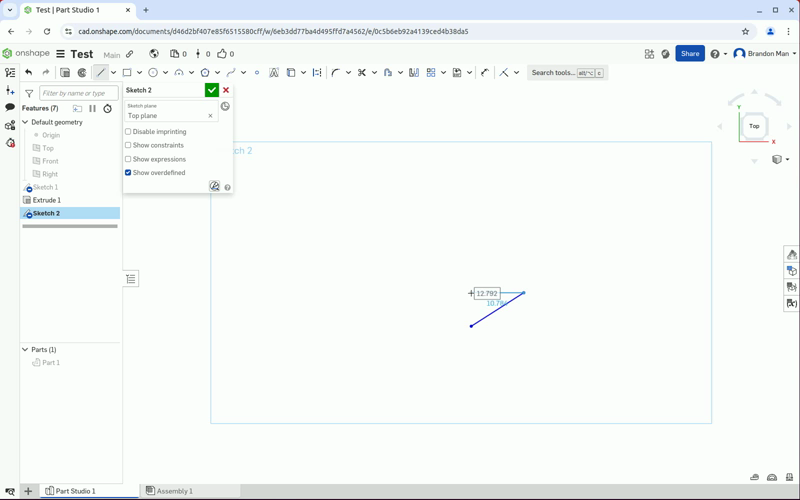
key_up(shift)
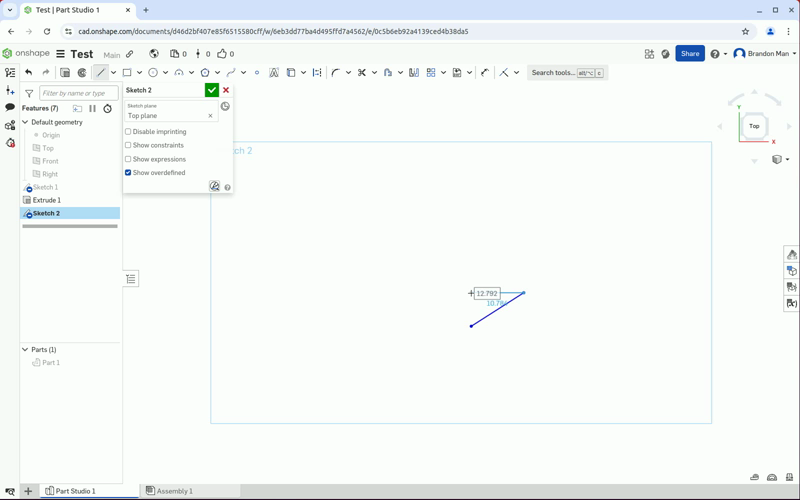
mouse_move(501, 292)
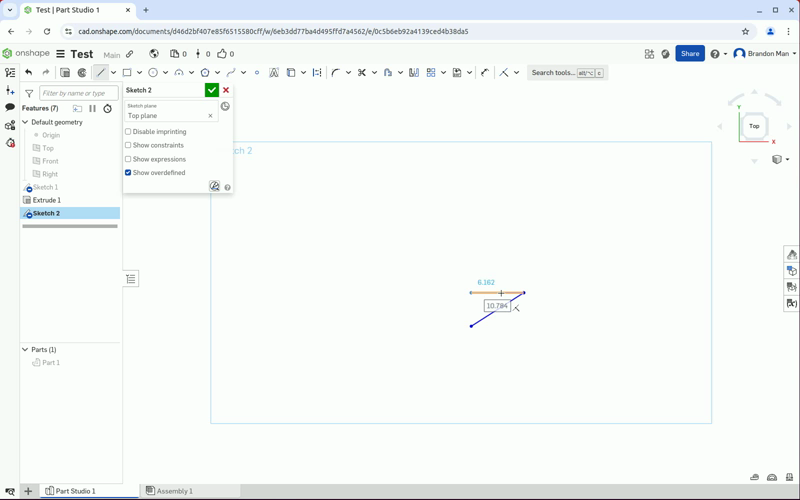
key_down(shift)
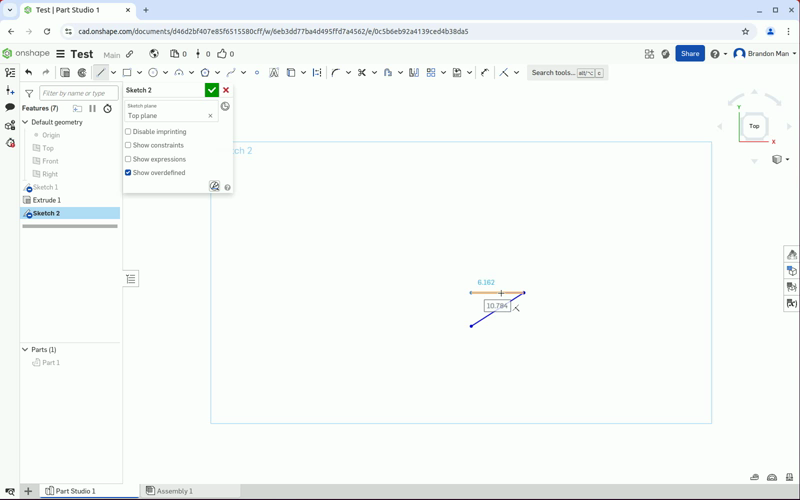
mouse_move(471, 326)
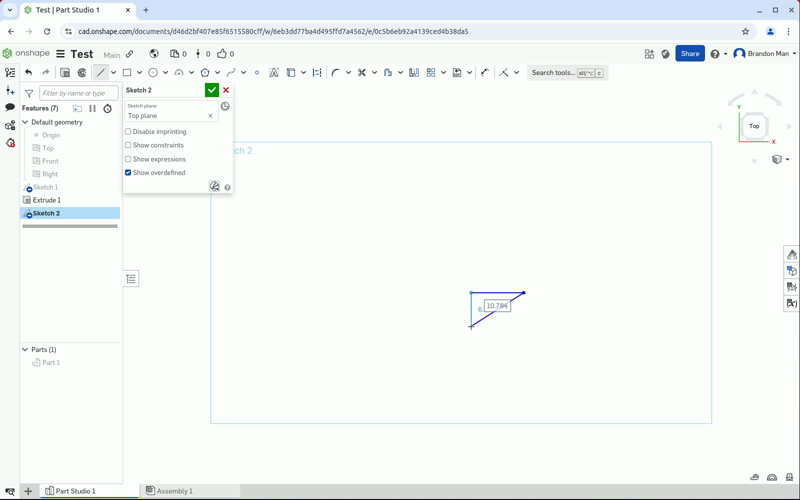
key_up(shift)
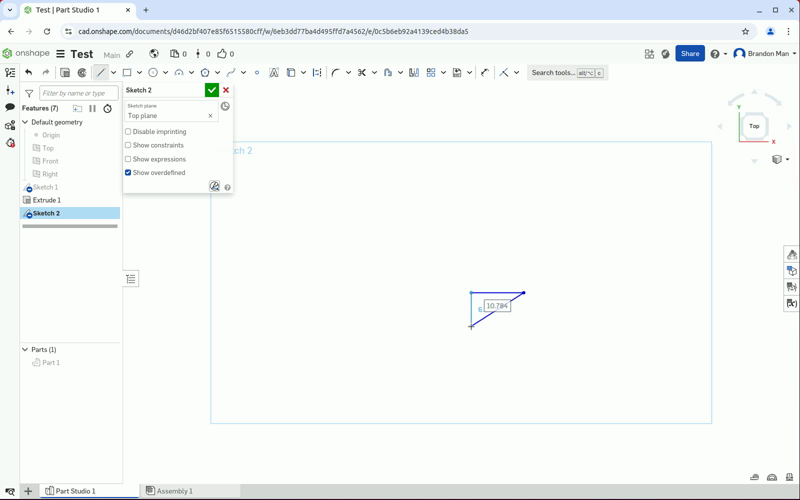
click(471, 326)
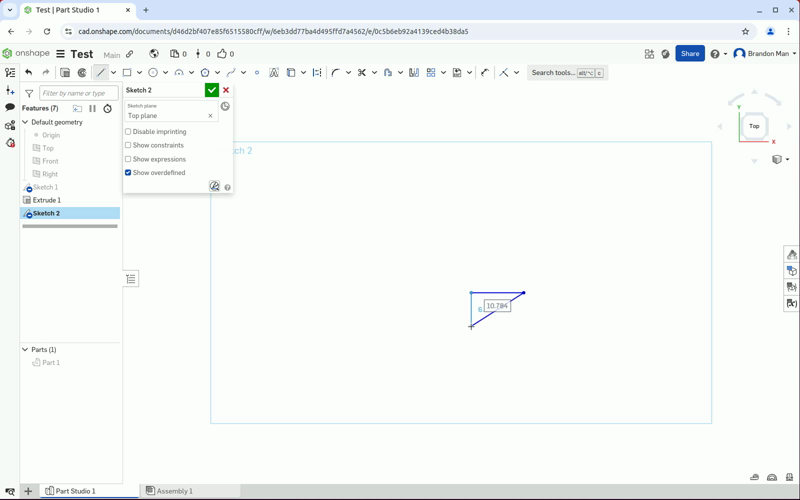
key(esc)
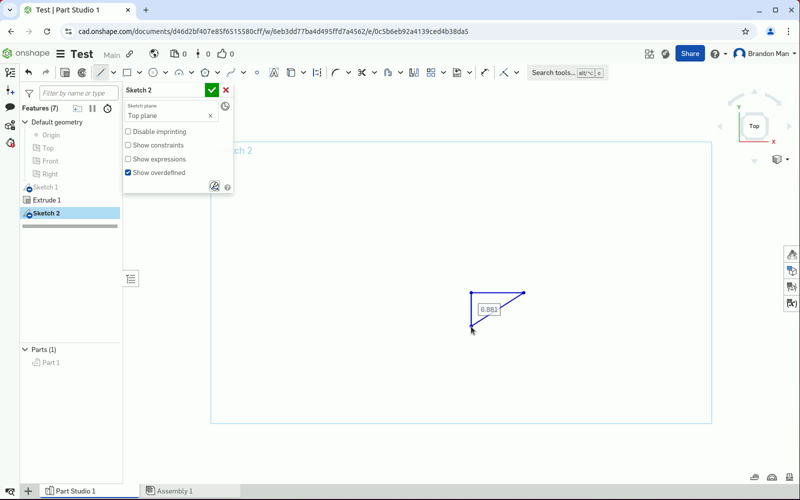
mouse_move(487, 295)
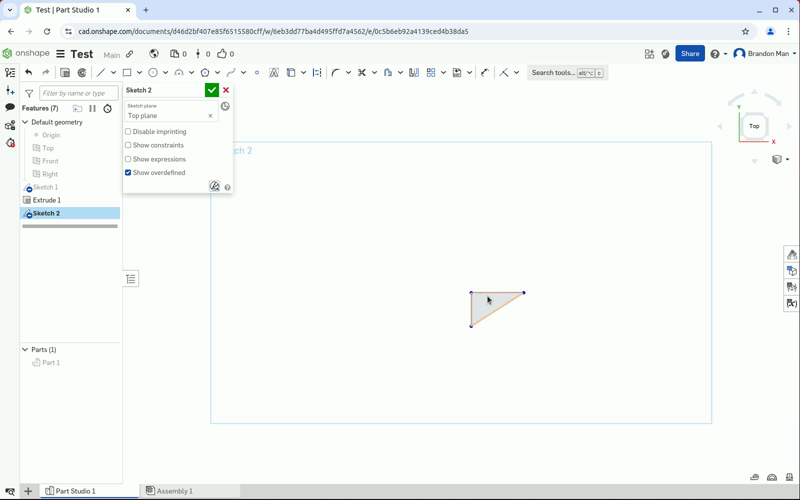
scroll(6)
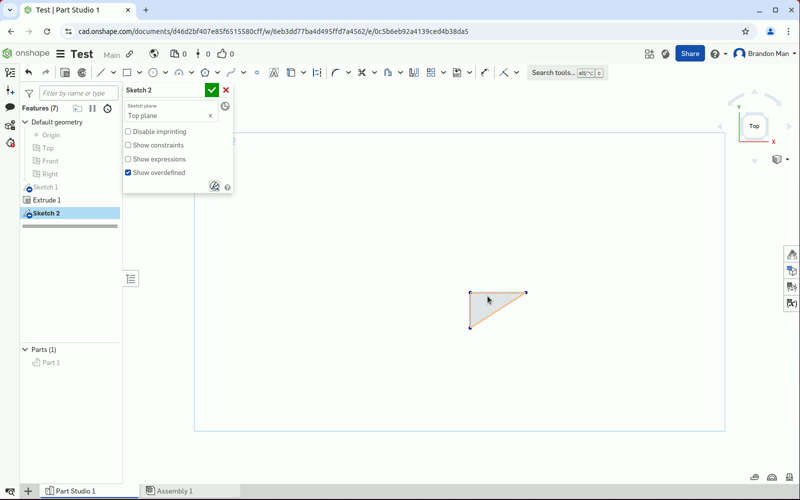
scroll(6)
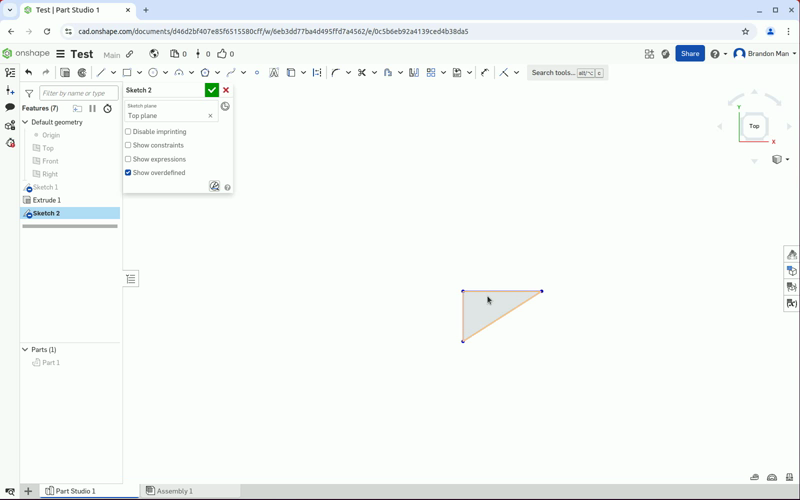
scroll(6)
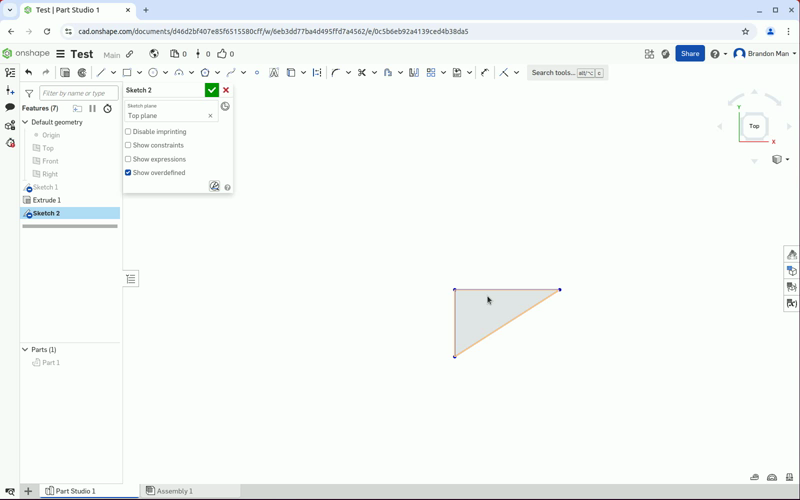
scroll(6)
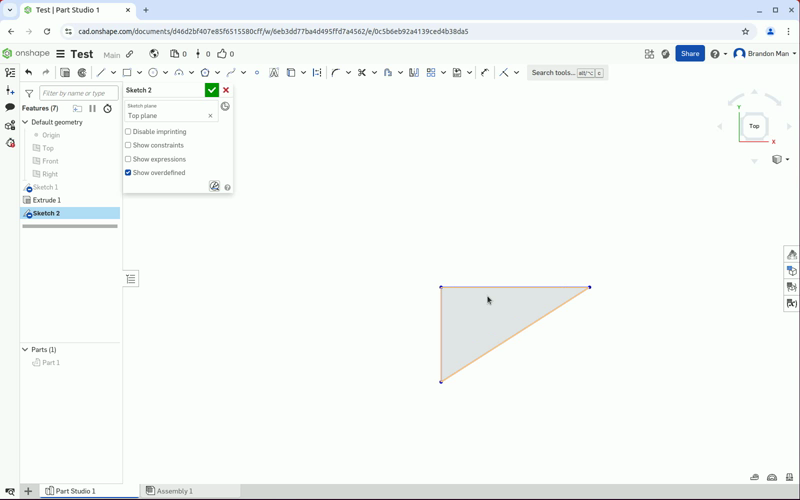
scroll(6)
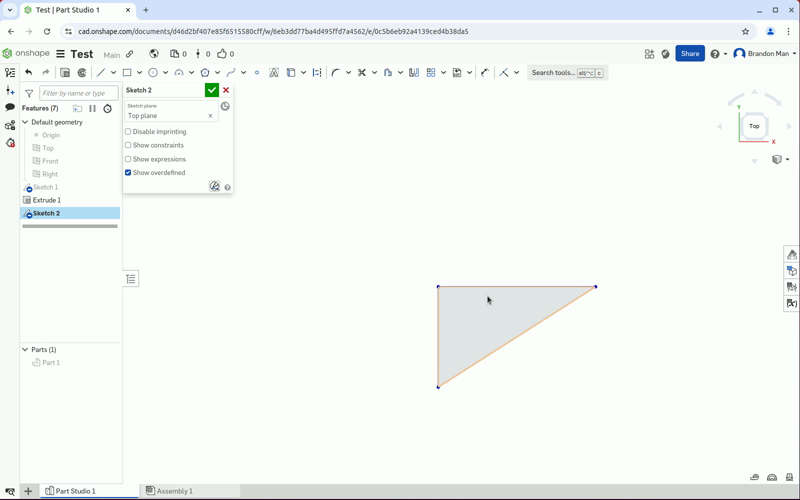
scroll(6)
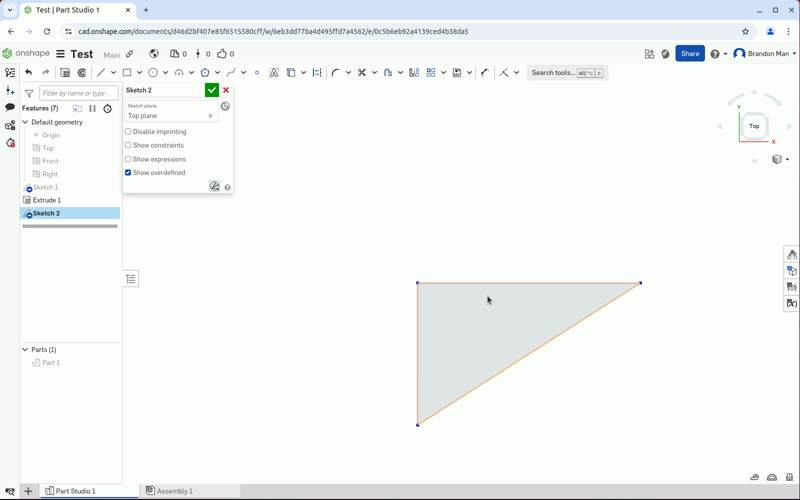
scroll(6)
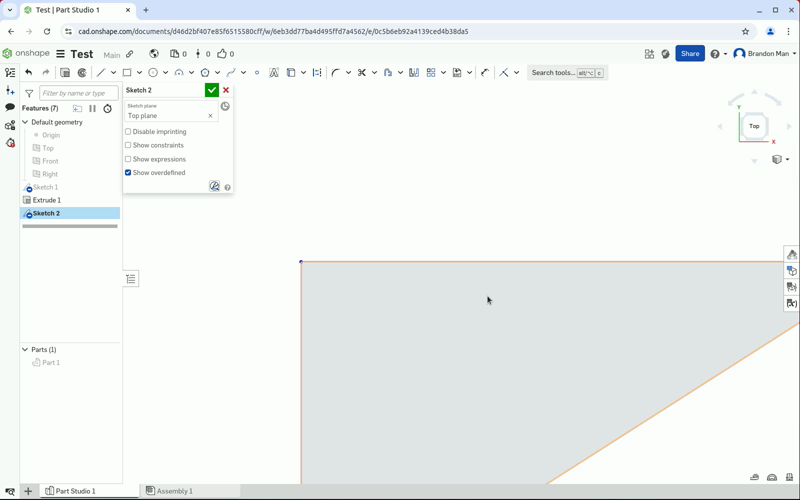
click(487, 295)
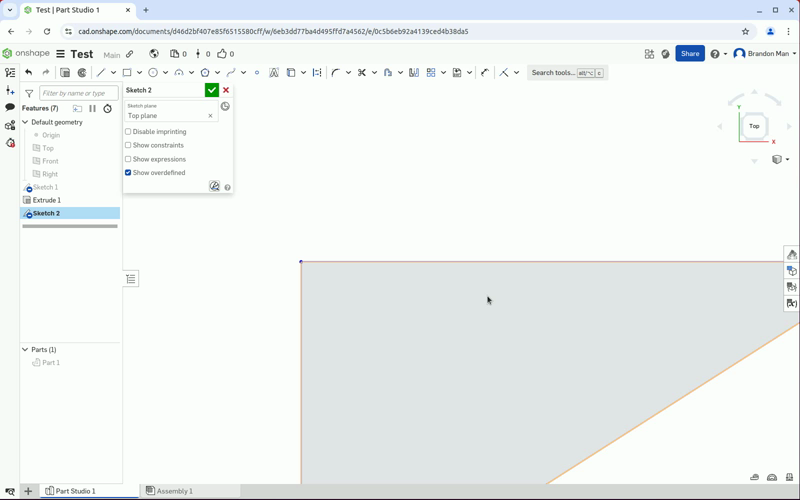
scroll(-6)
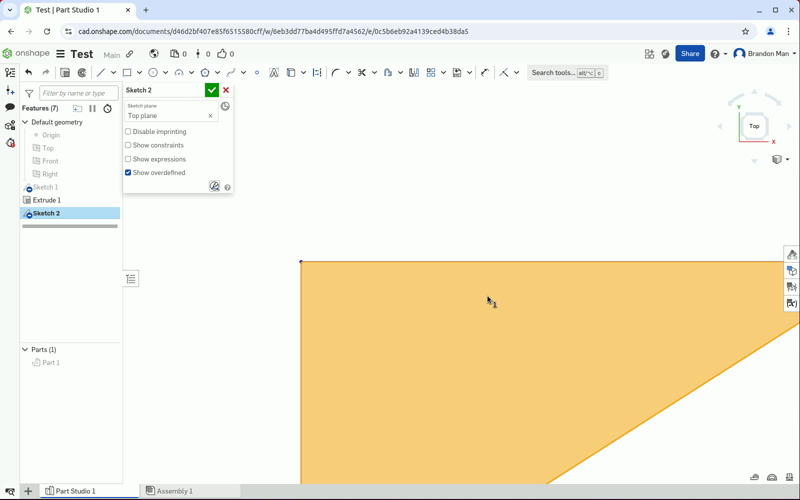
scroll(-6)
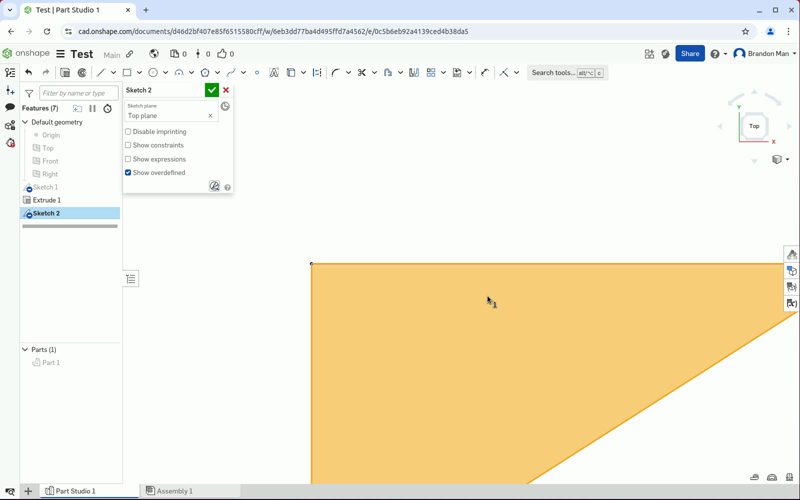
scroll(-6)
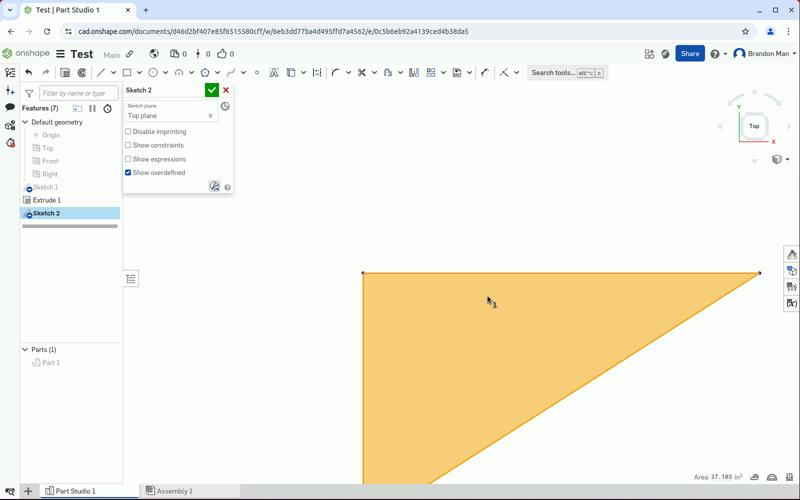
scroll(-6)
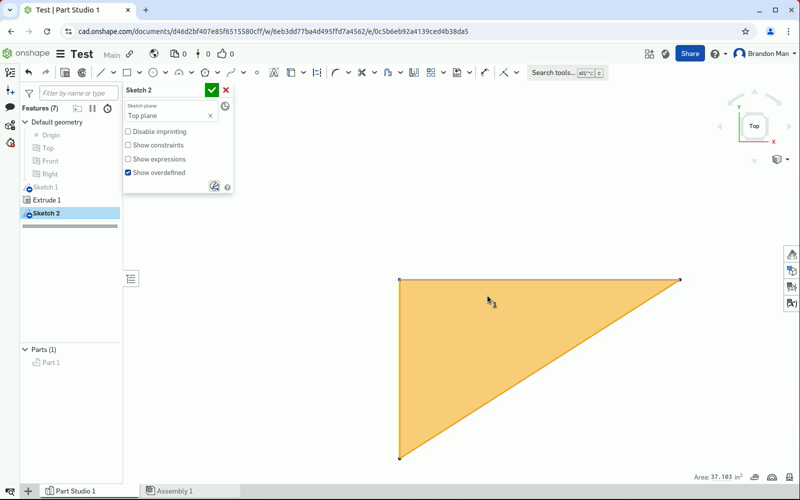
scroll(-6)
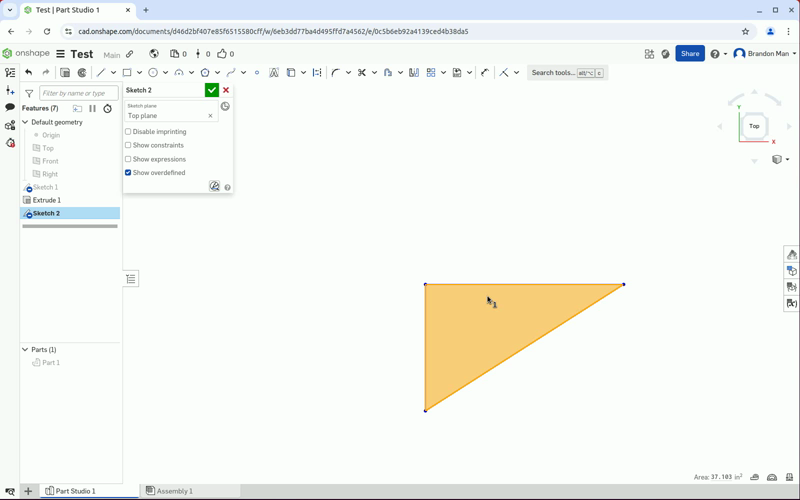
scroll(-6)
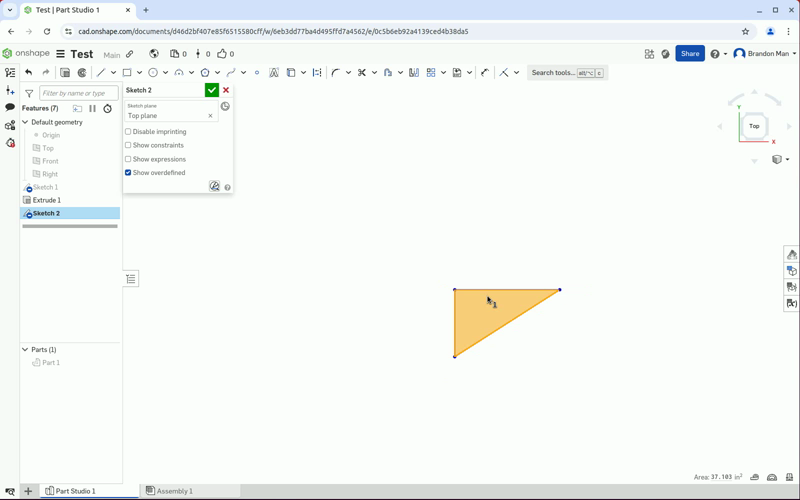
scroll(-6)
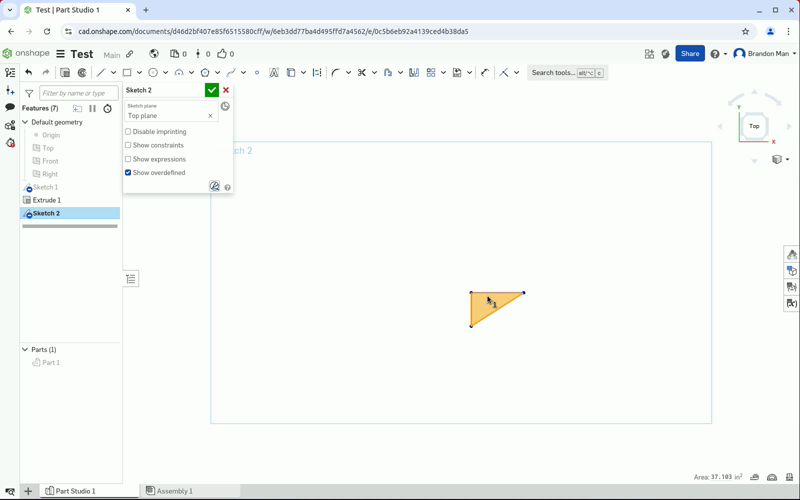
mouse_move(73, 352)
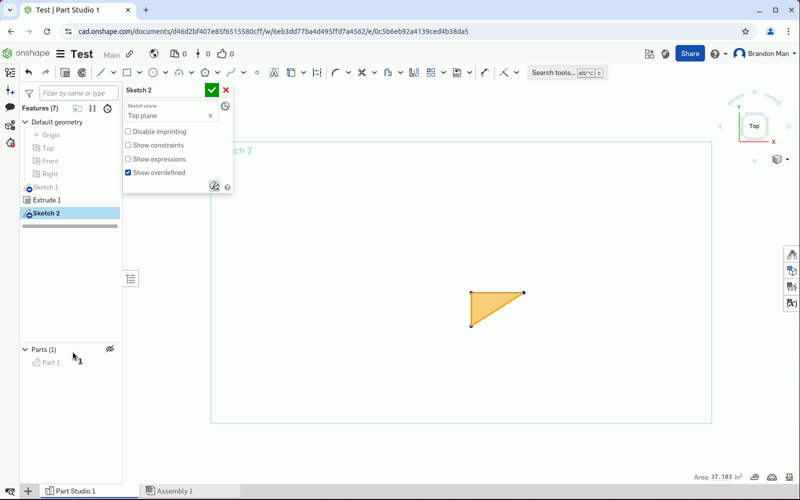
key(shift+y)
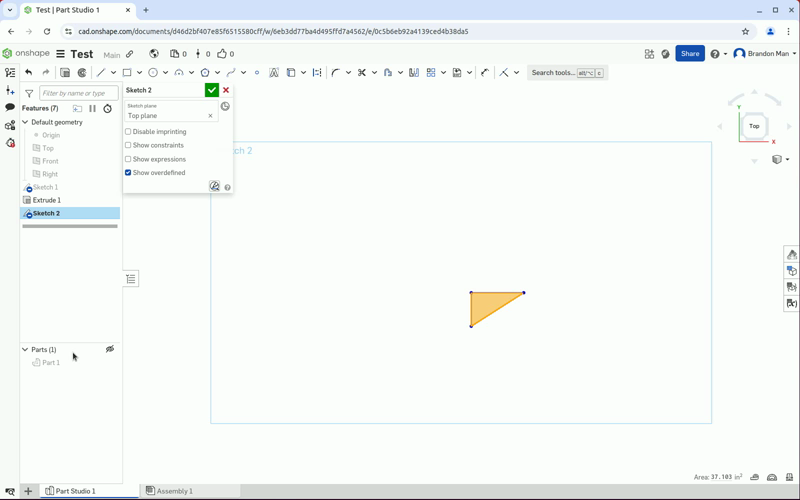
key(shift+e)
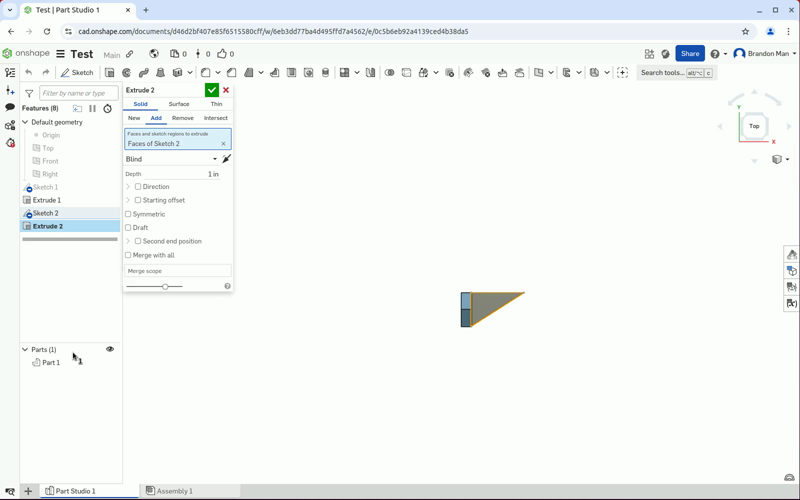
mouse_move(143, 106)
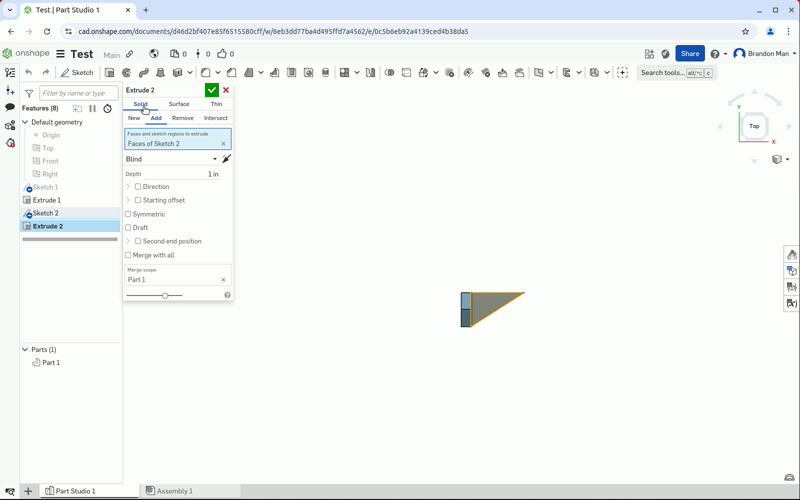
click(143, 106)
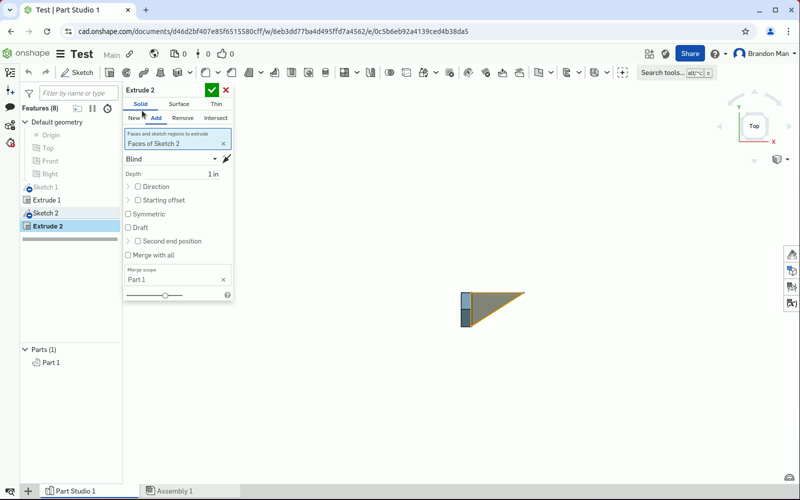
mouse_move(137, 120)
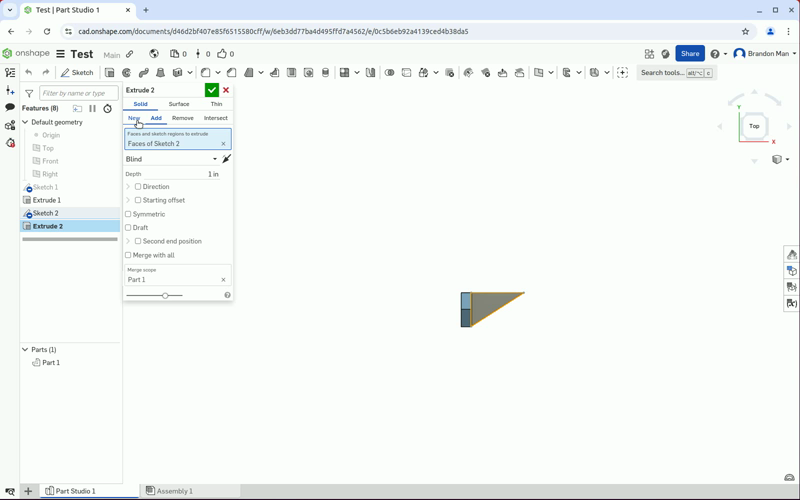
click(137, 120)
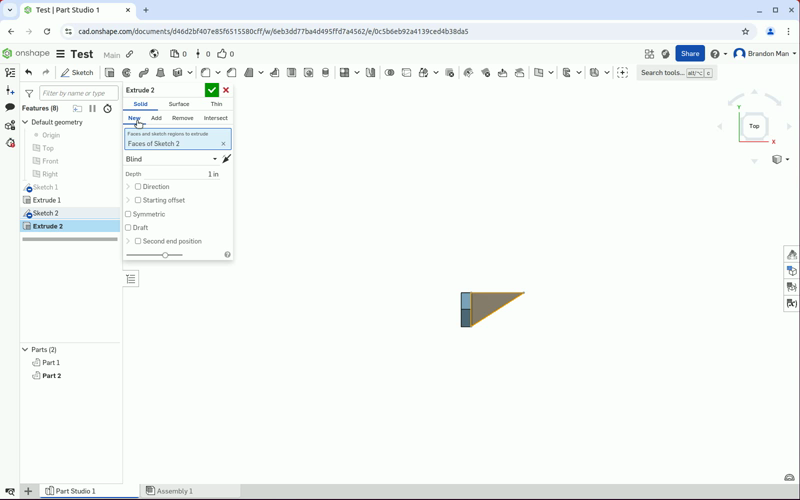
key(tab, 4)
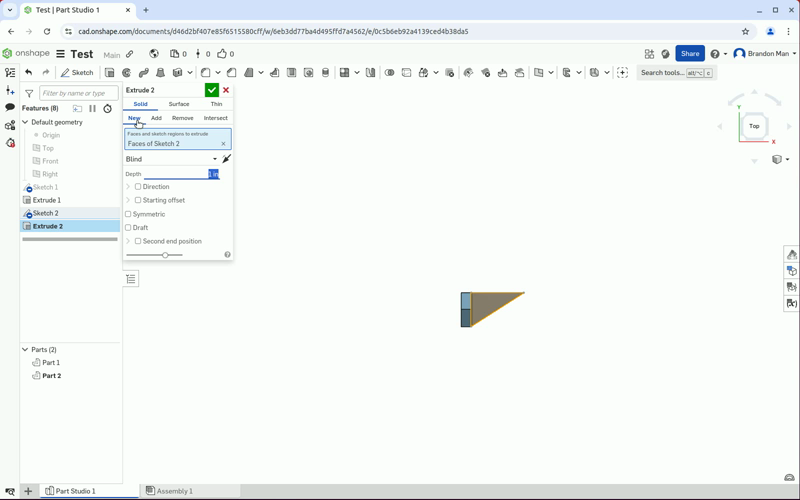
text(2.166)
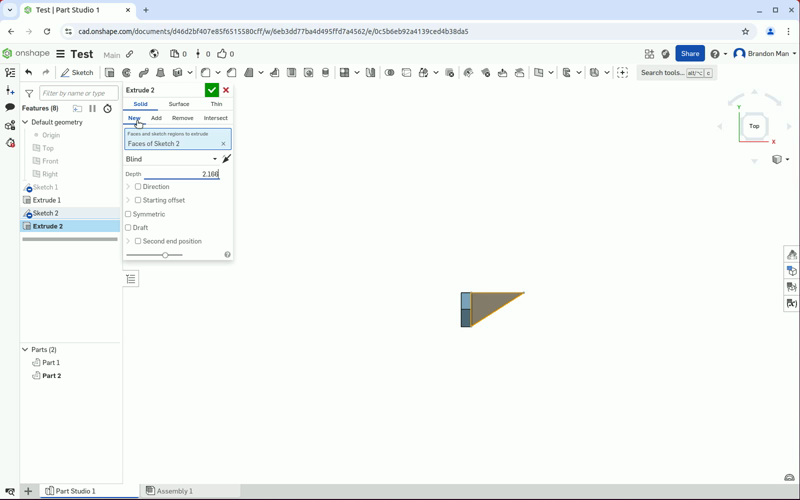
key(enter)
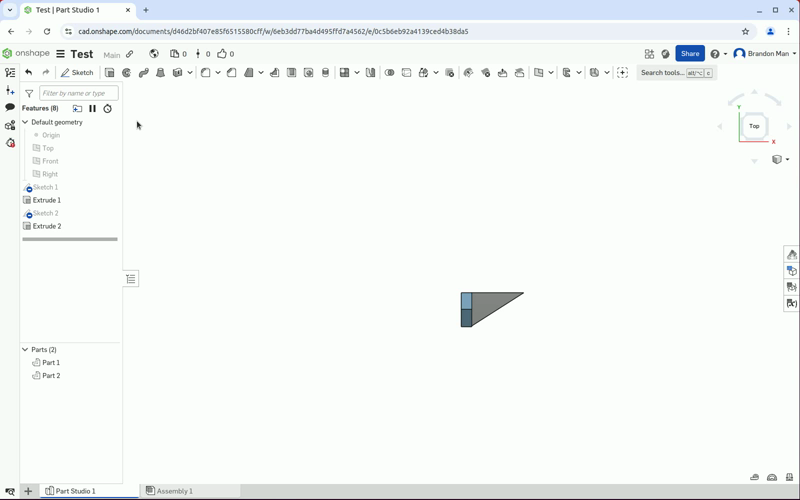
key(shift+h)
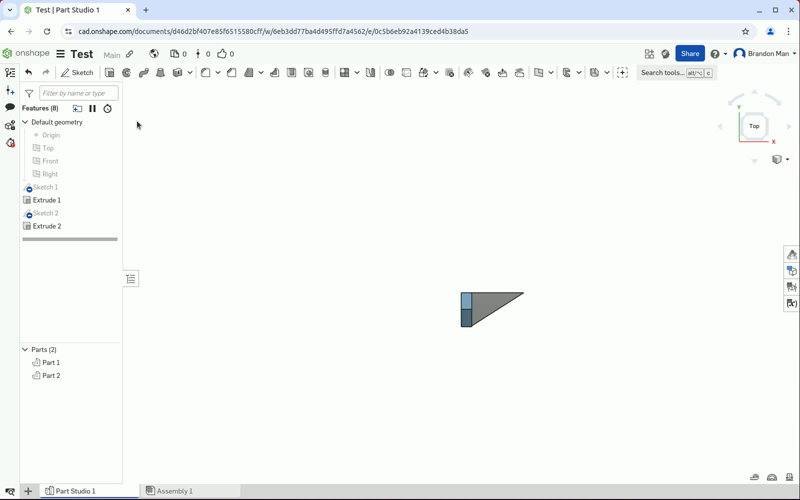
key(shift+h)
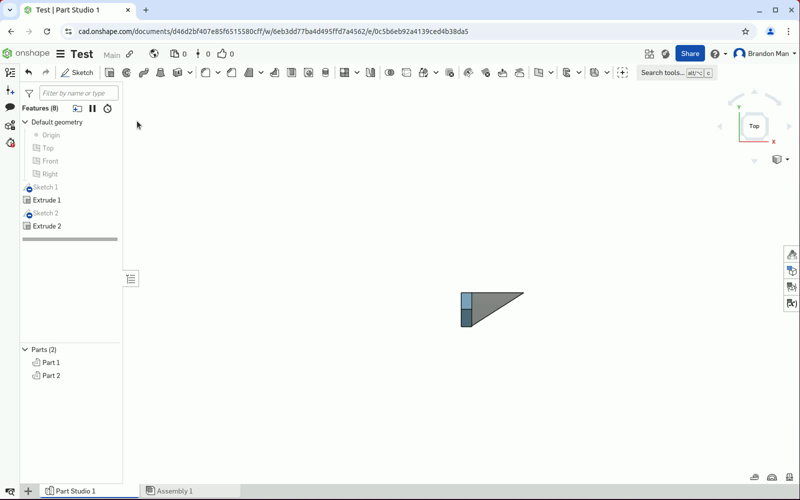
mouse_move(73, 189)
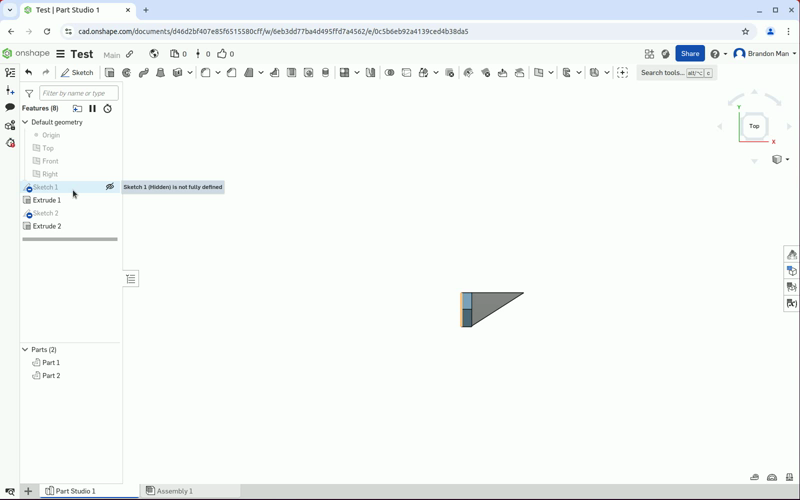
click(73, 189)
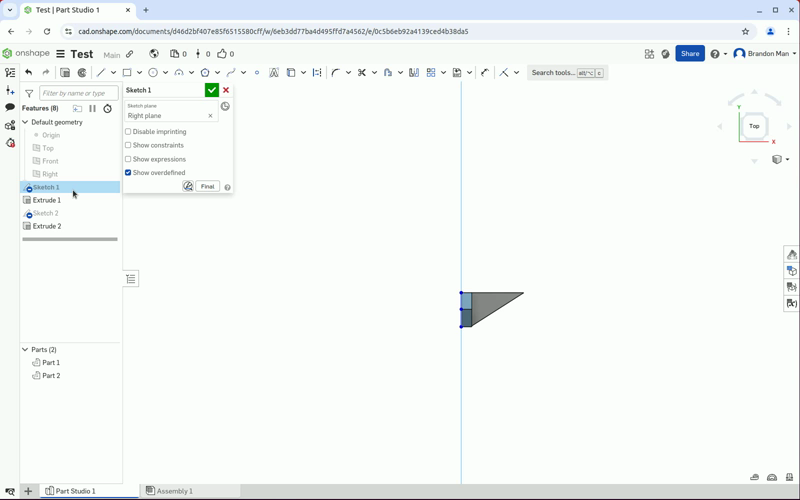
mouse_move(229, 92)
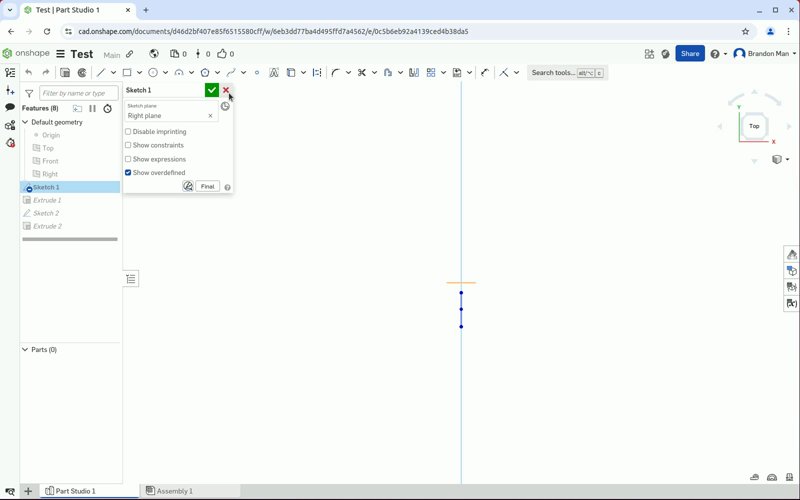
click(229, 92)
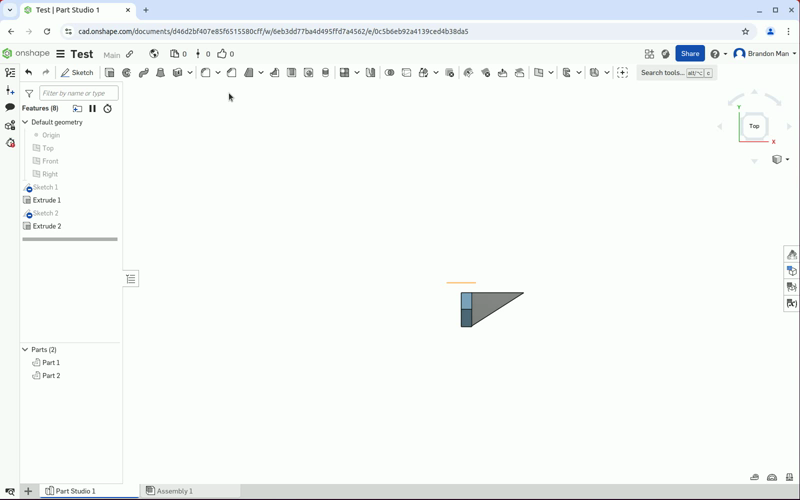
mouse_move(73, 352)
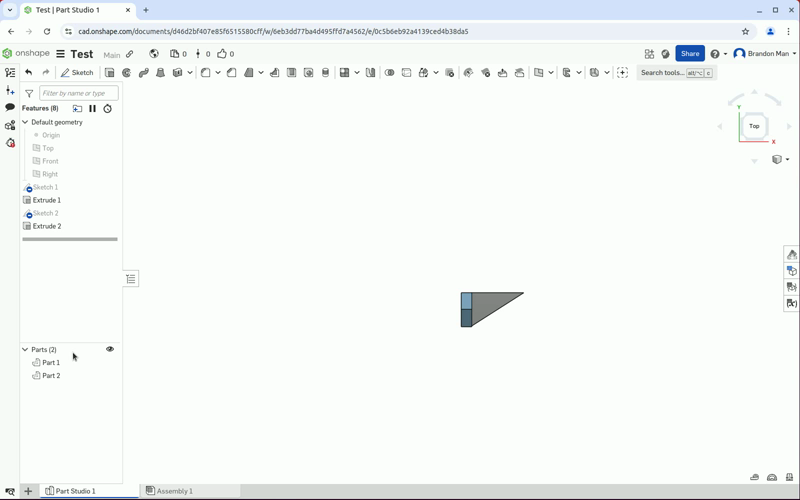
key(y)
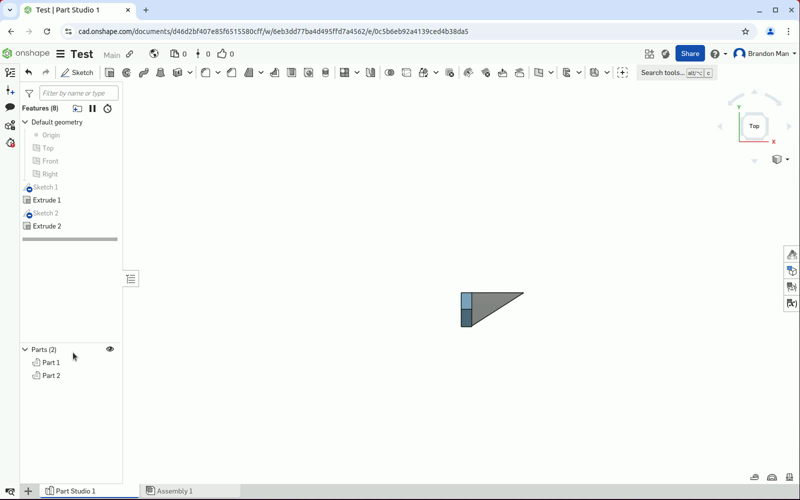
key(shift+p)
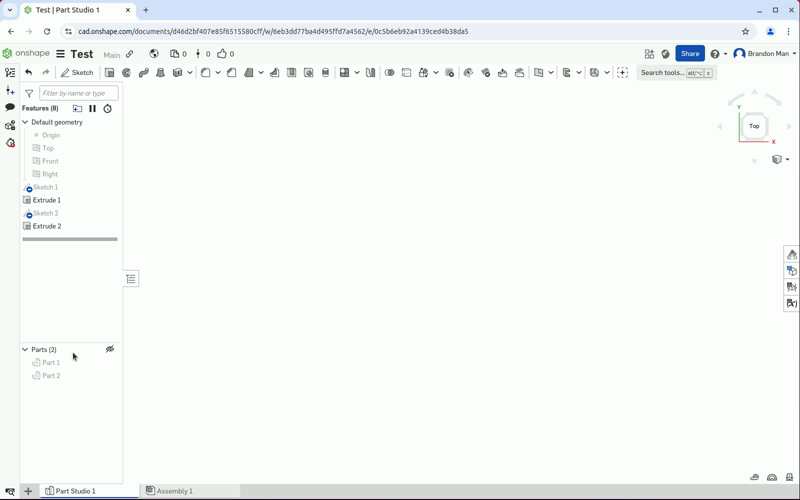
key(space)
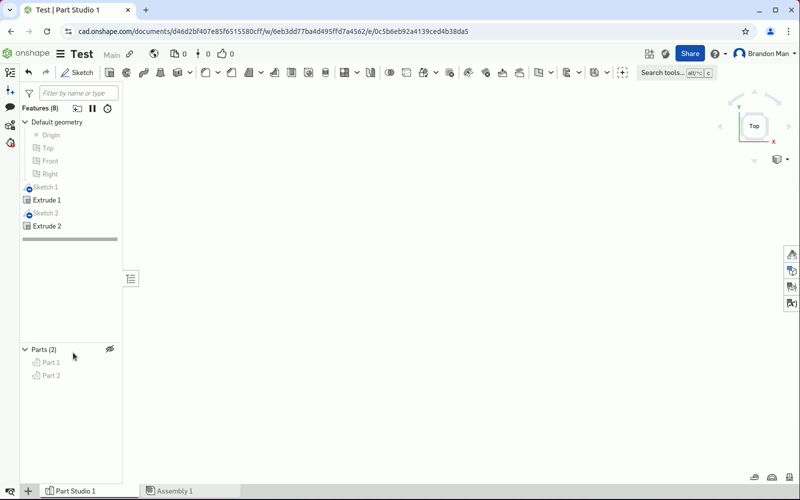
key_down(shift)
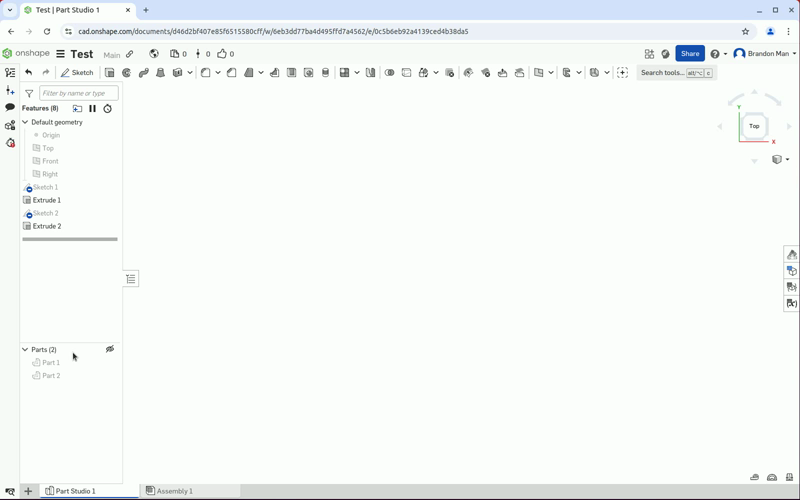
key(up)
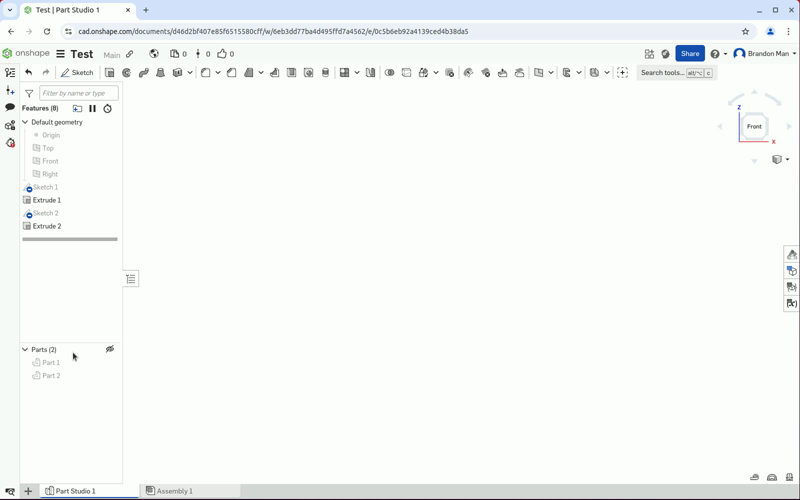
key_up(shift)
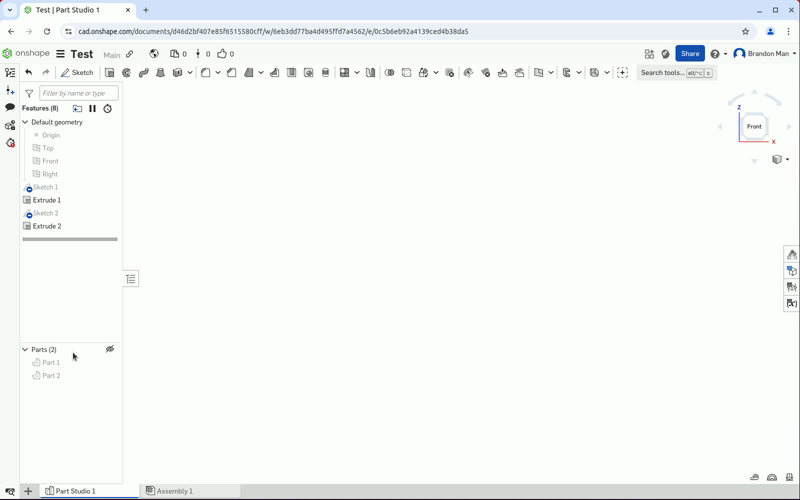
mouse_move(73, 352)
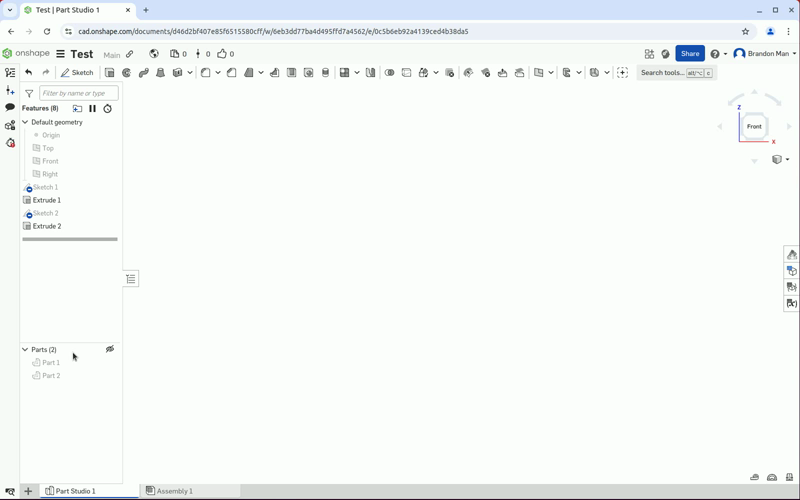
key(shift+y)
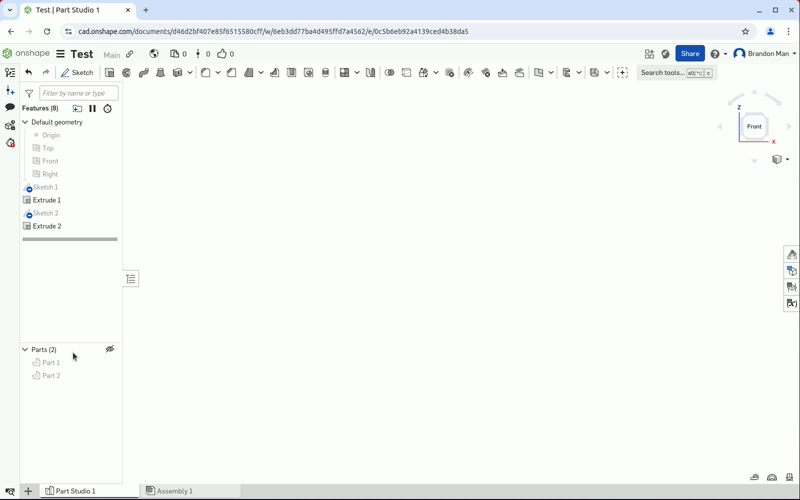
key(shift+s)
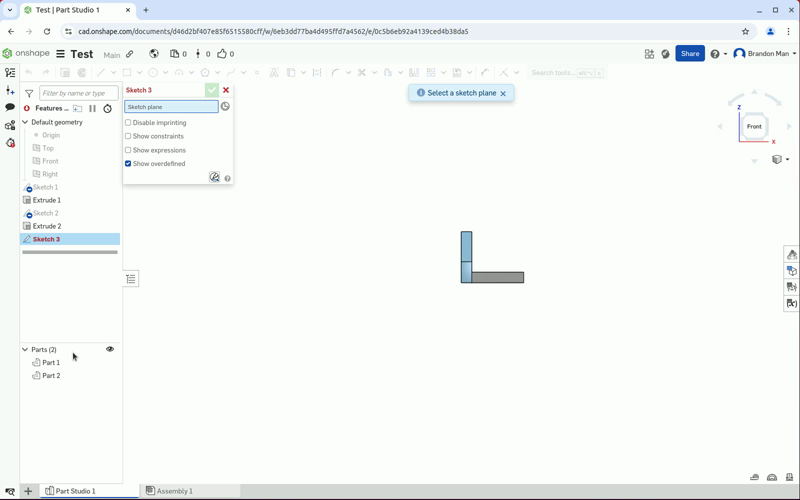
mouse_move(73, 163)
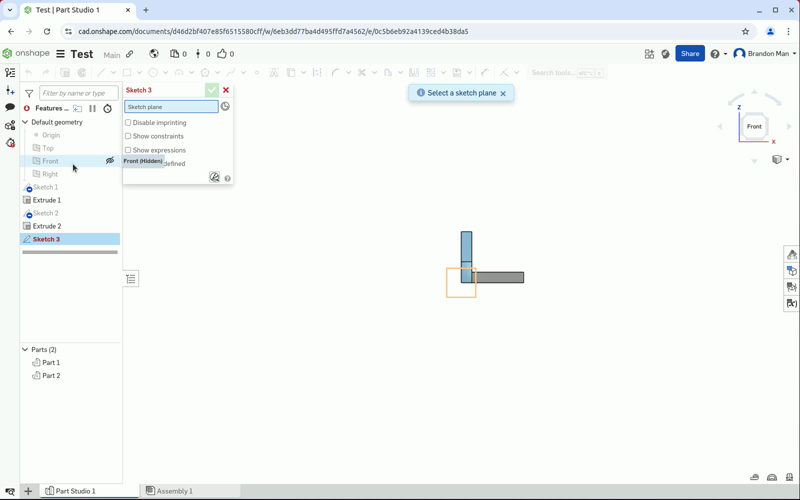
click(73, 163)
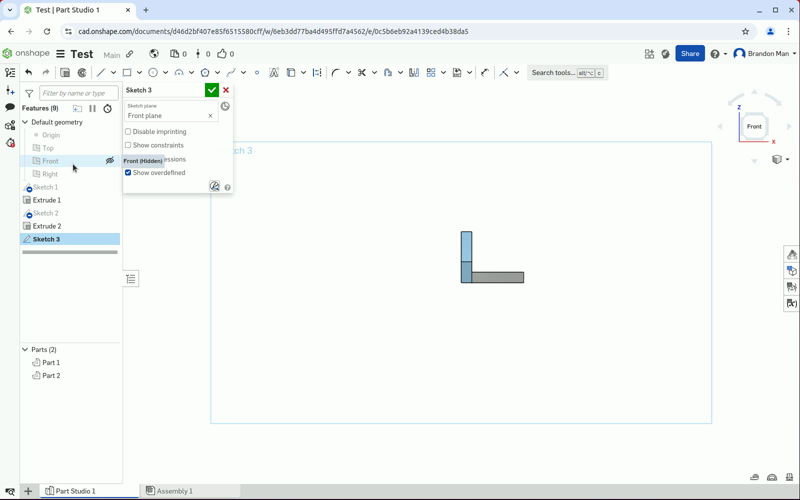
mouse_move(73, 352)
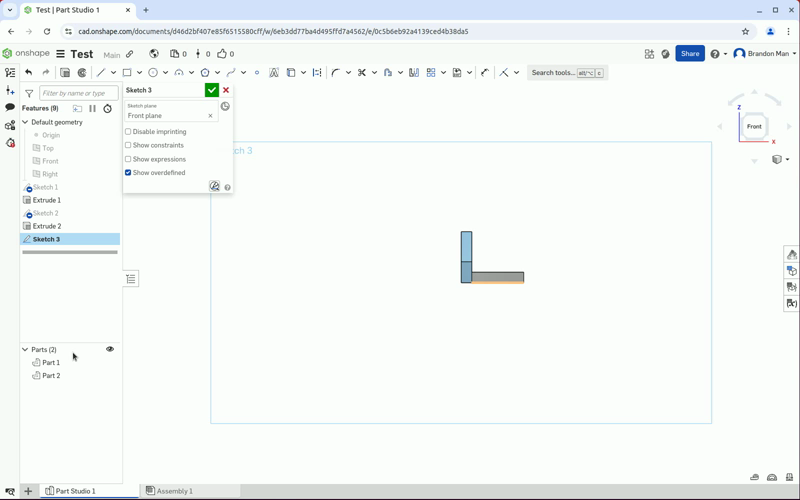
key(y)
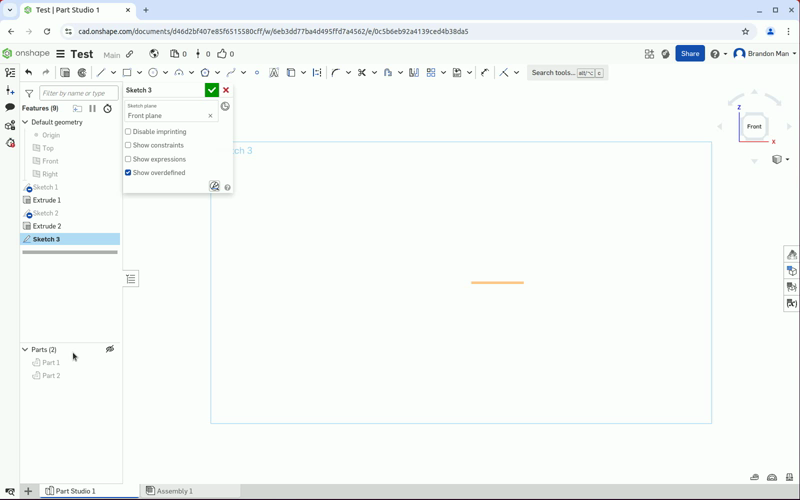
key(l)
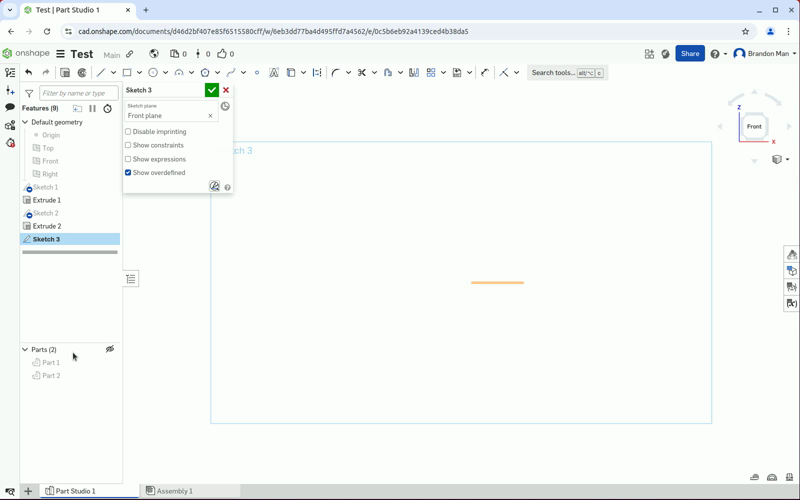
key_down(shift)
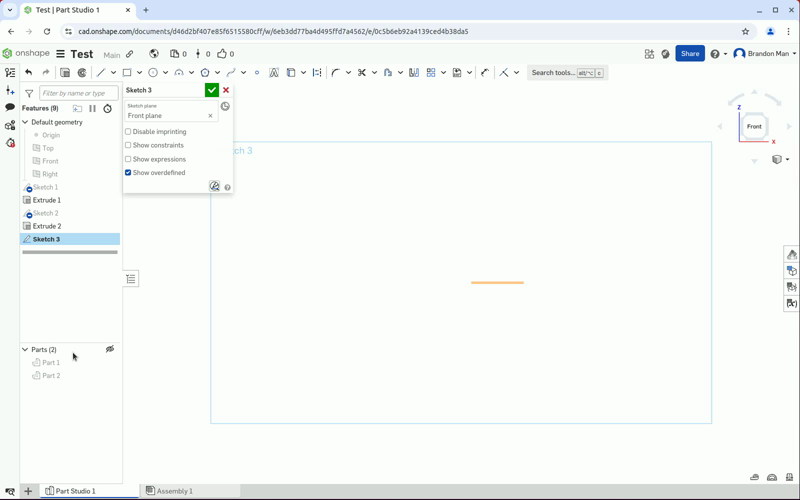
mouse_move(460, 282)
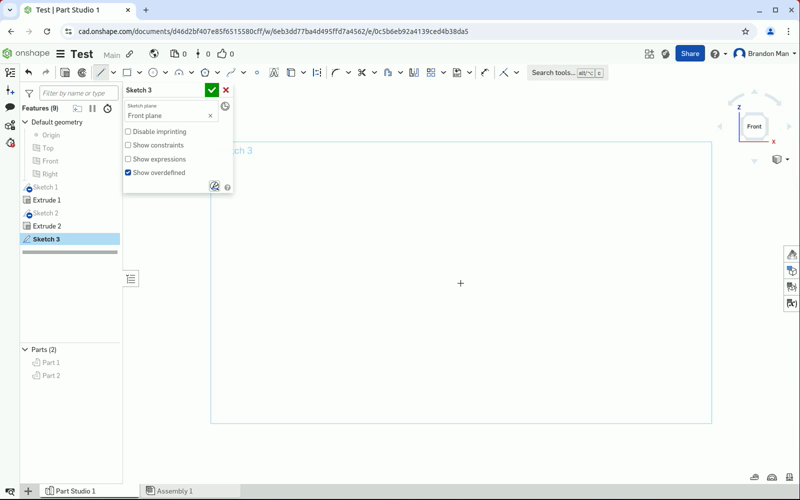
click(460, 282)
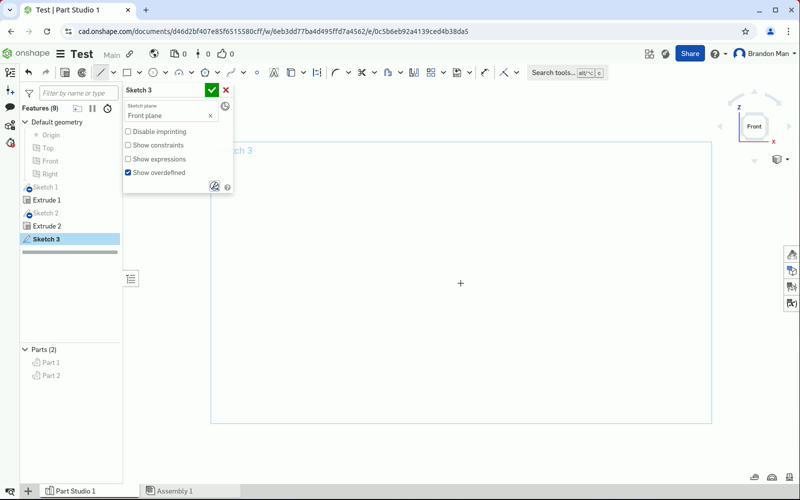
key_up(shift)
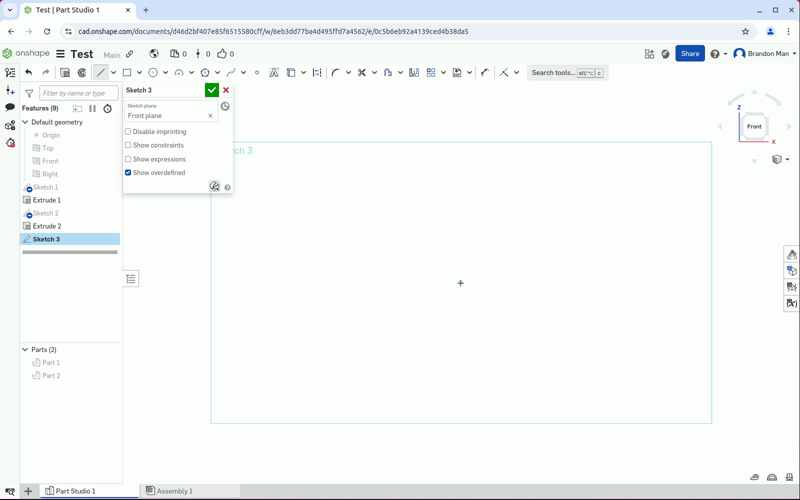
key_down(shift)
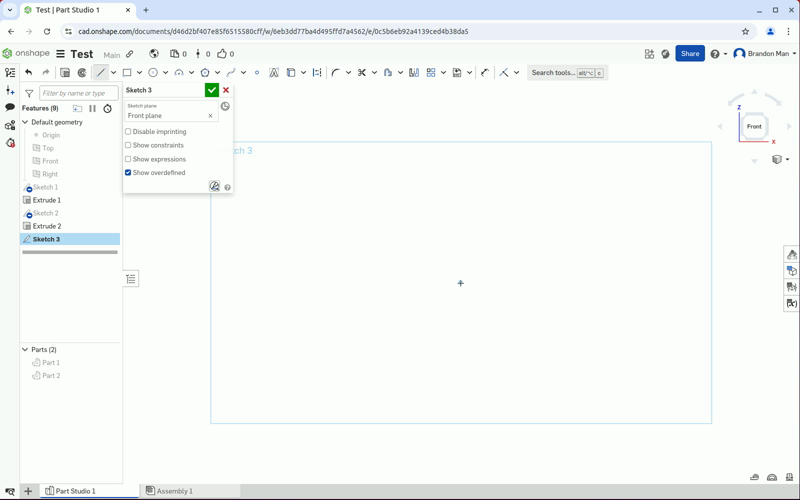
mouse_move(554, 282)
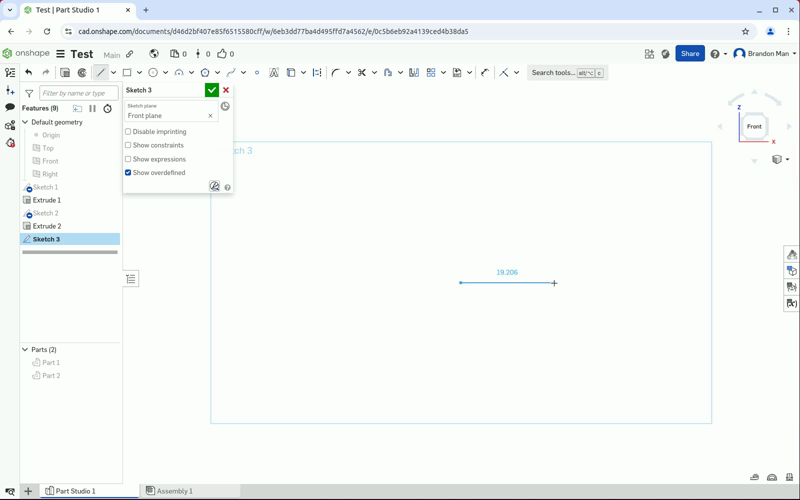
click(554, 282)
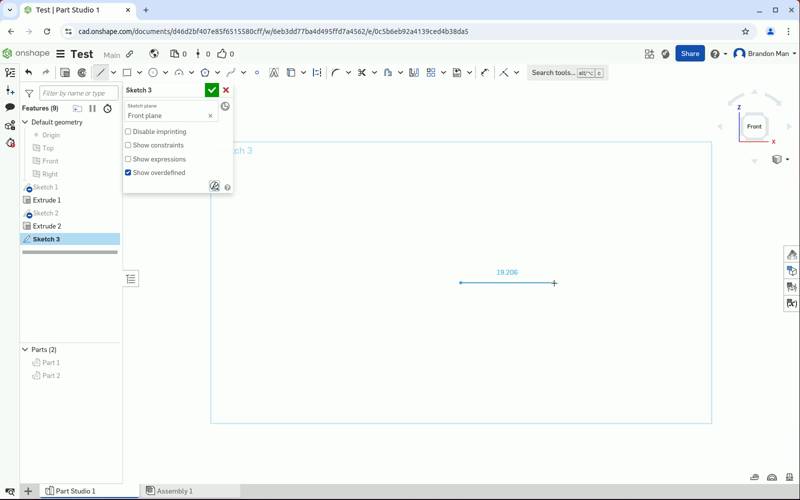
key_up(shift)
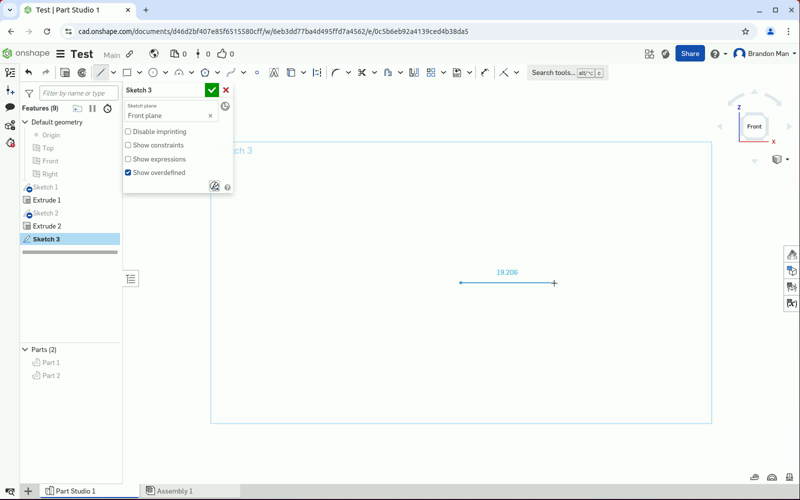
key_down(shift)
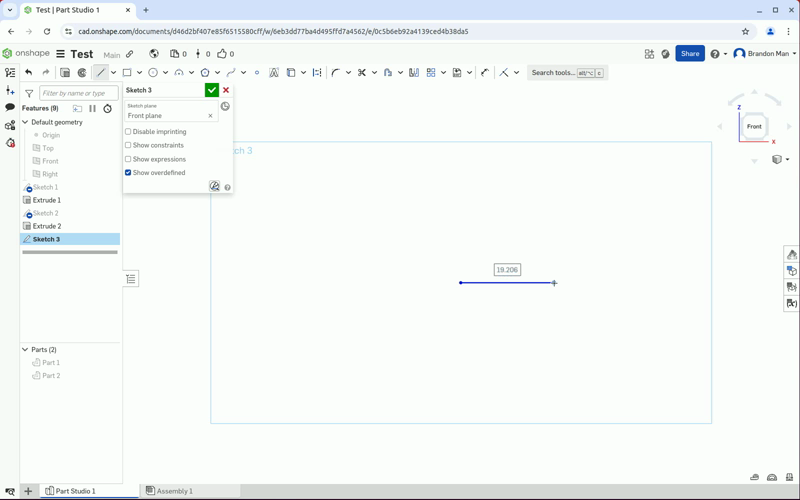
mouse_move(584, 282)
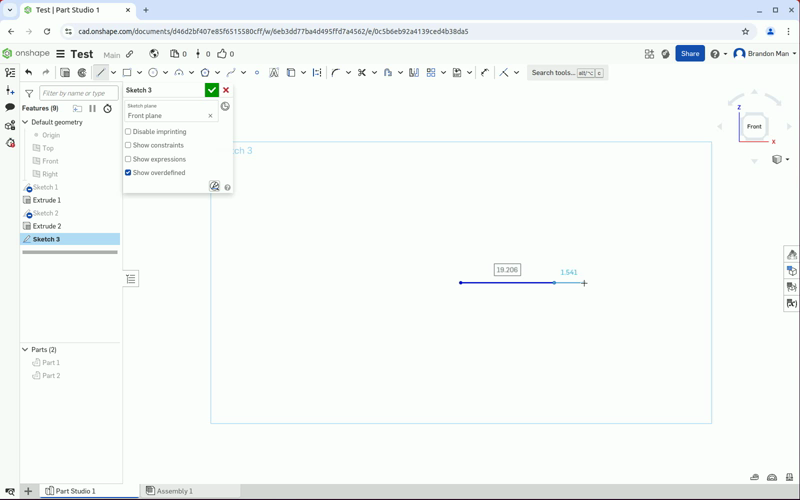
mouse_move(573, 282)
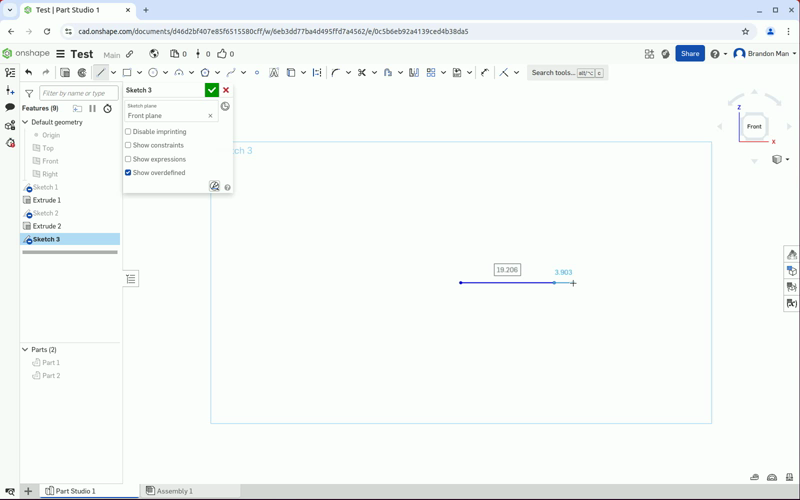
click(573, 282)
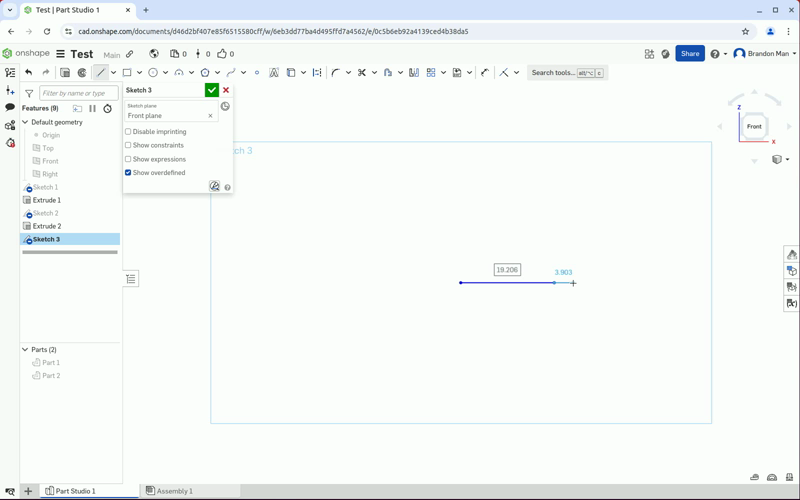
key_up(shift)
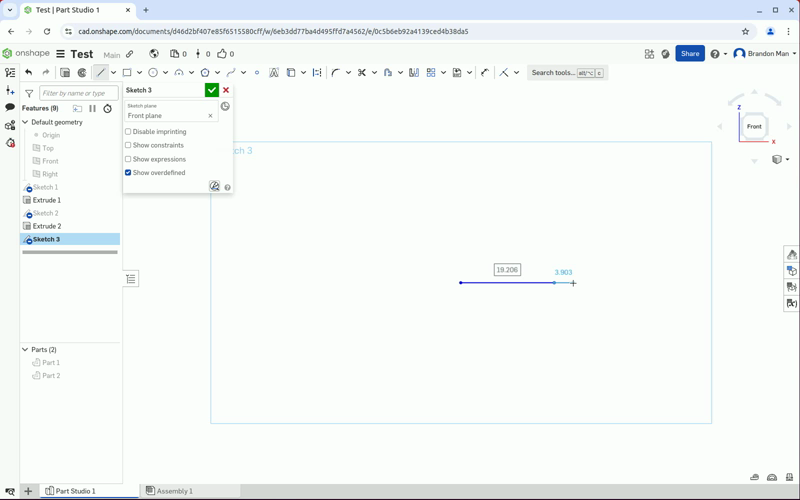
key_down(shift)
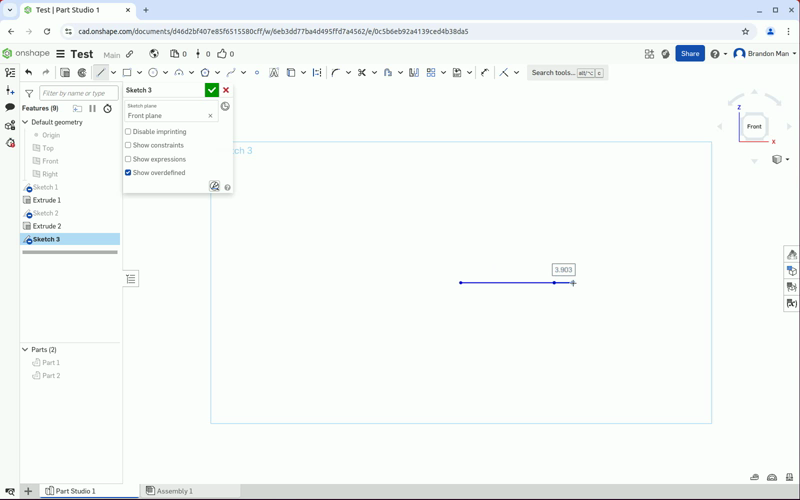
mouse_move(589, 282)
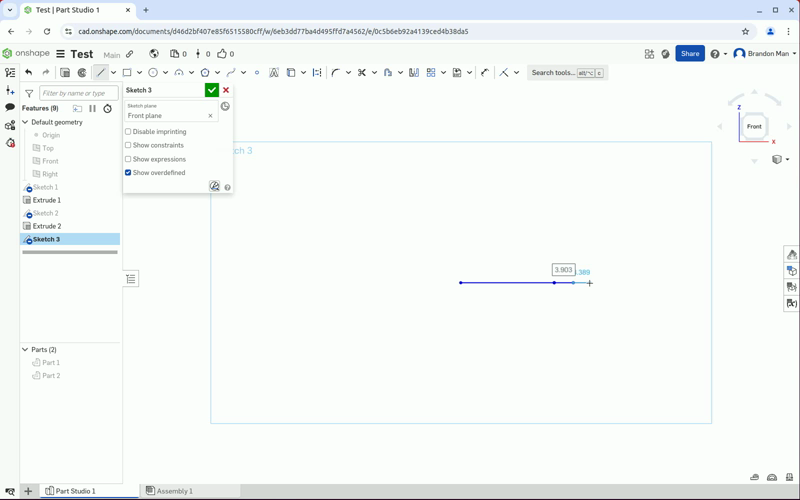
mouse_move(573, 245)
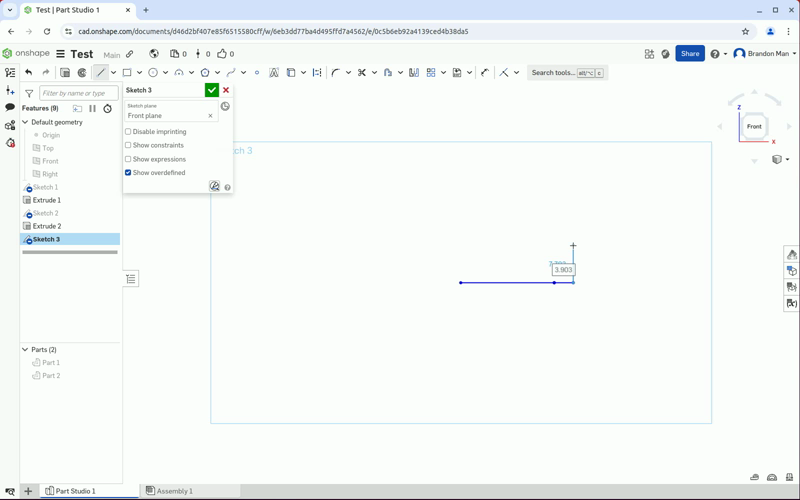
click(573, 245)
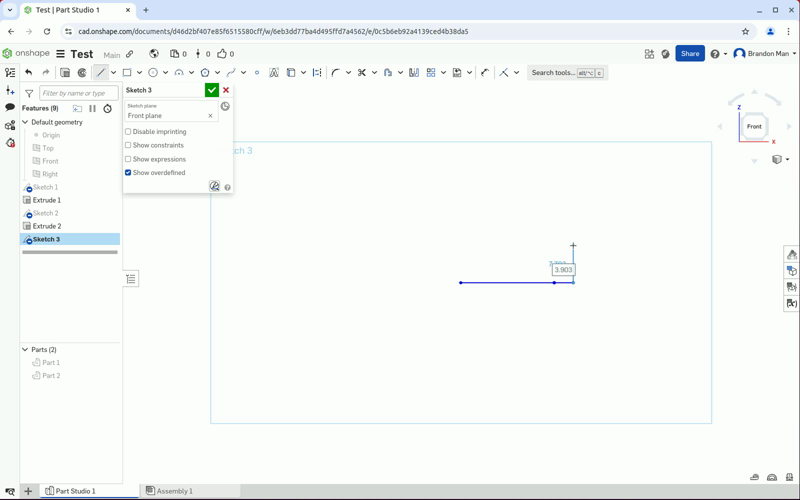
key_up(shift)
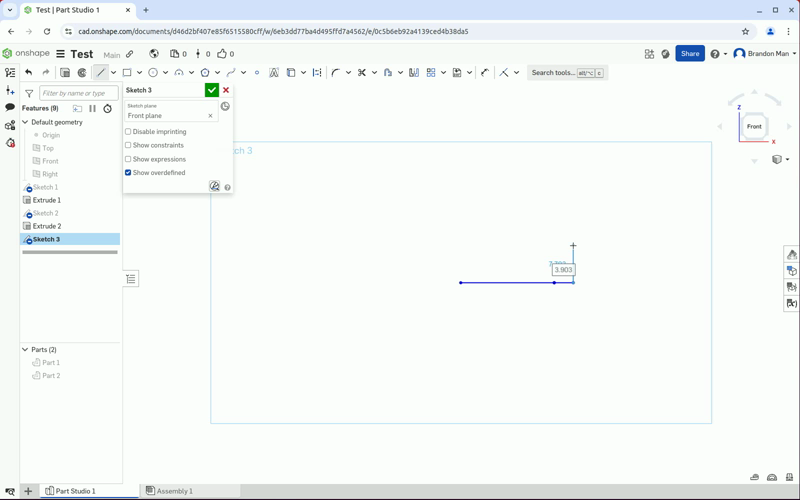
key_down(shift)
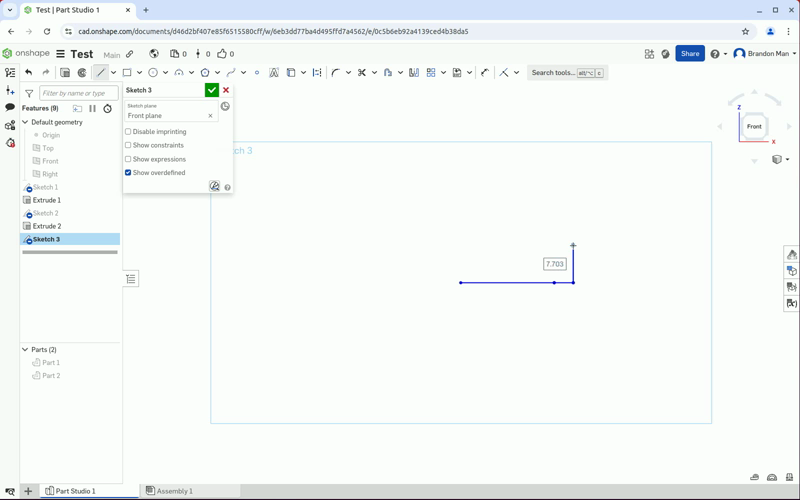
mouse_move(491, 223)
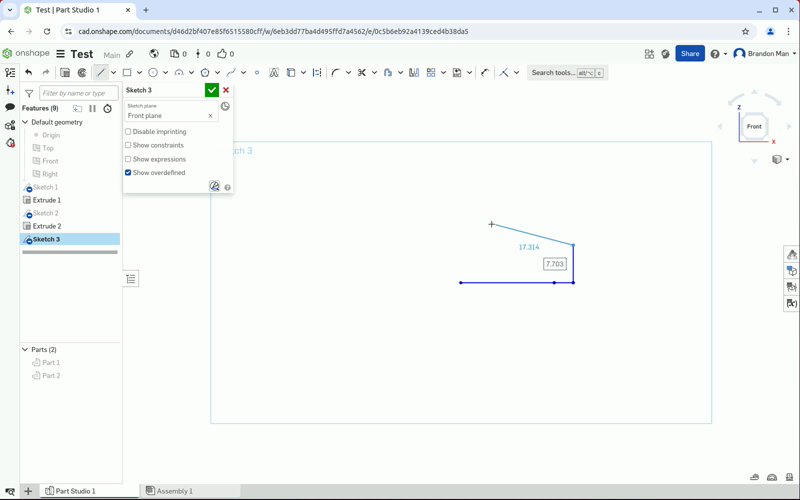
click(491, 223)
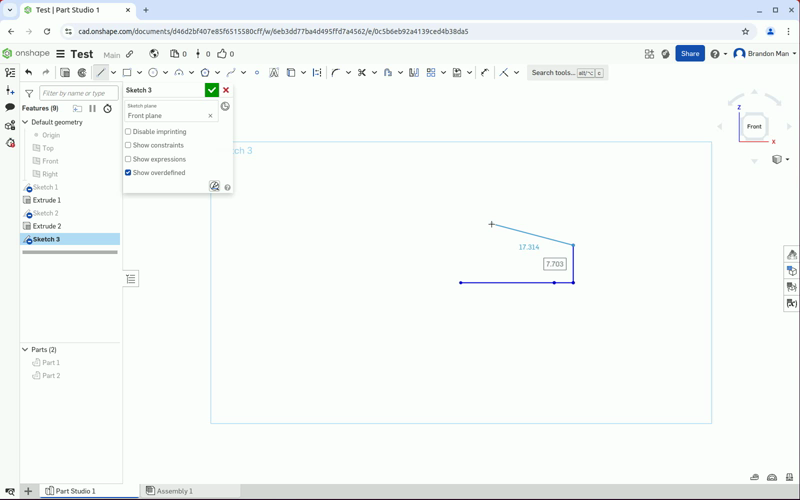
key_up(shift)
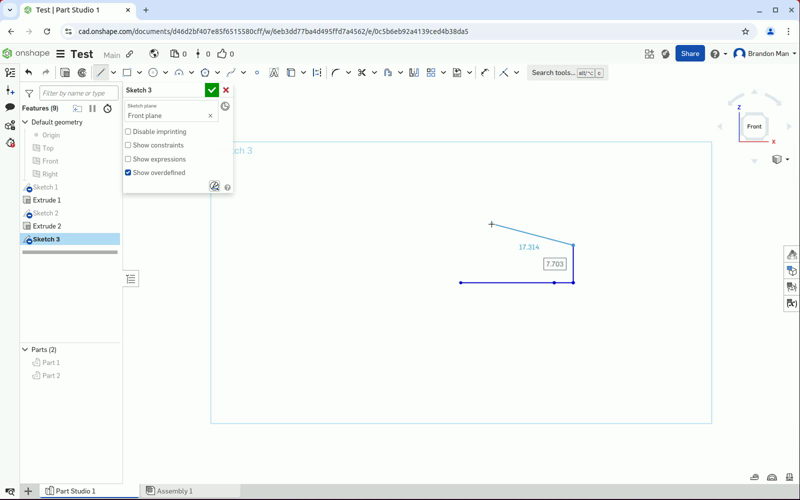
key_down(shift)
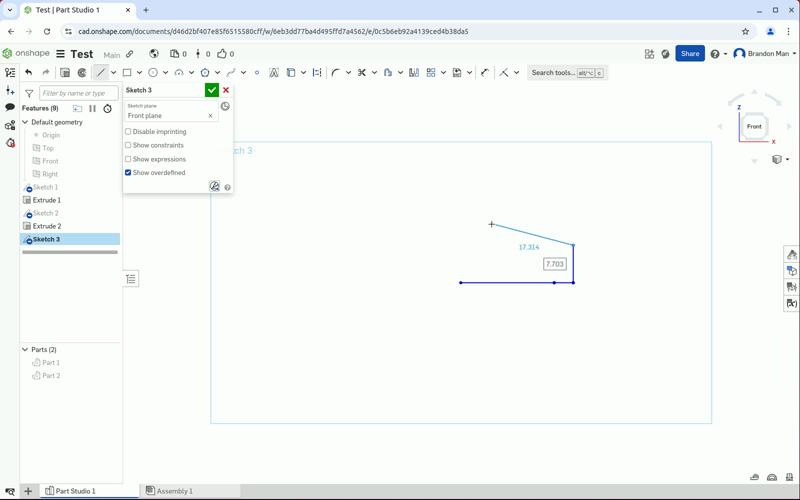
mouse_move(521, 223)
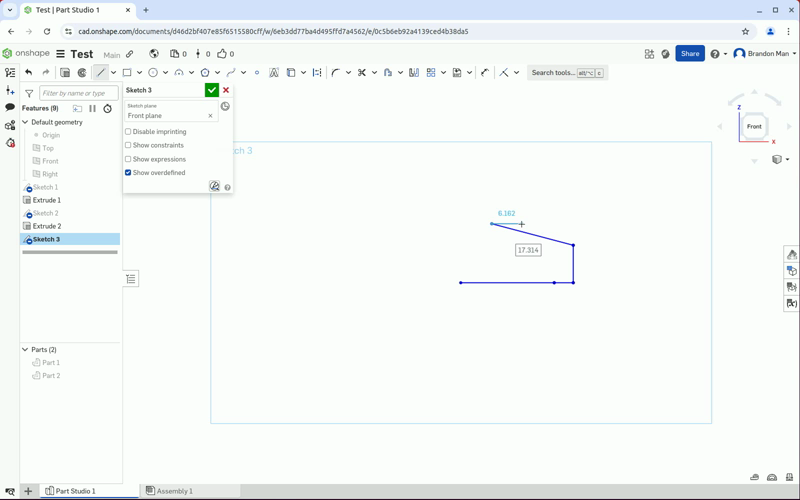
mouse_move(460, 223)
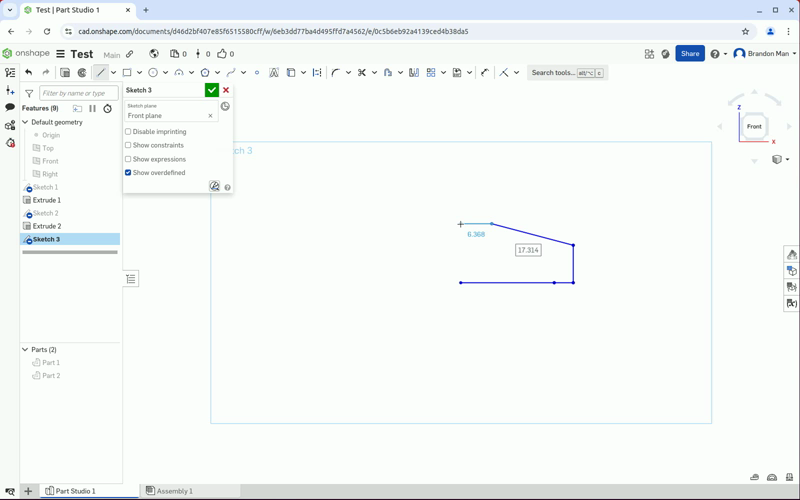
click(460, 223)
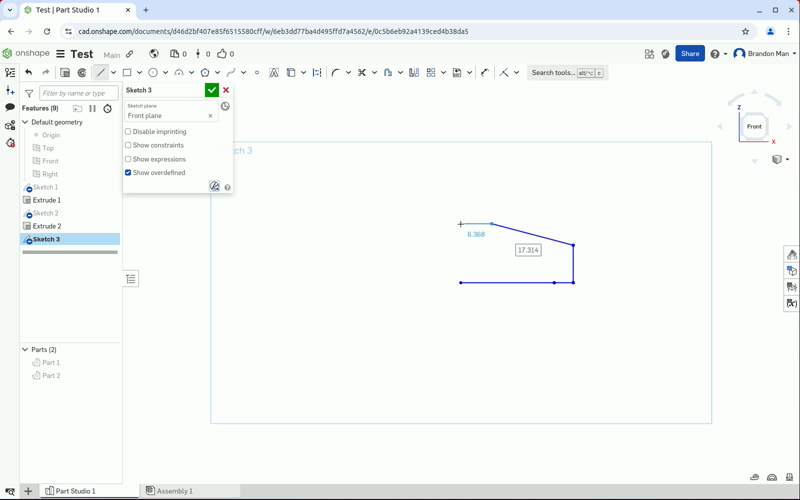
key_up(shift)
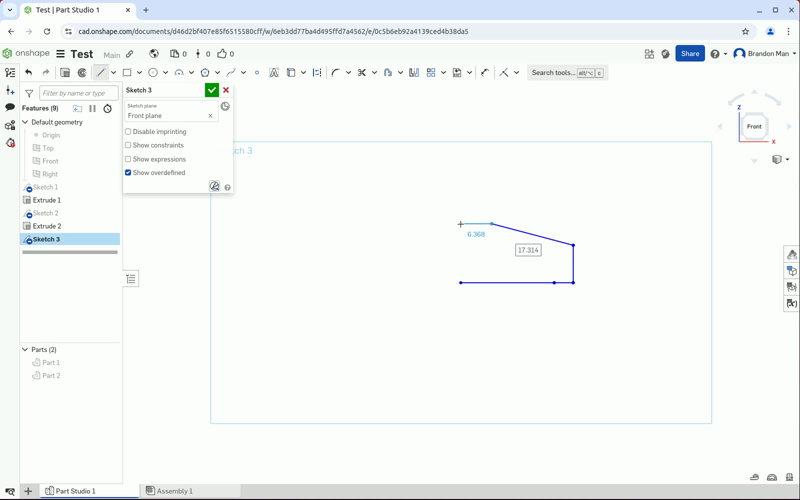
mouse_move(490, 223)
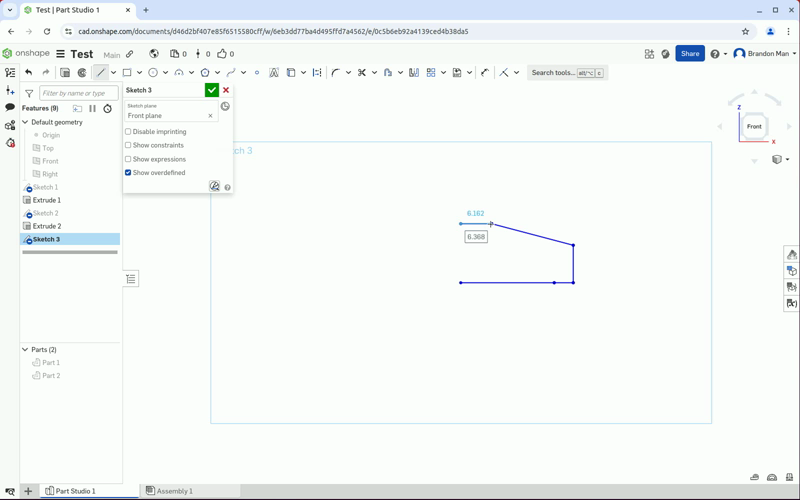
key_down(shift)
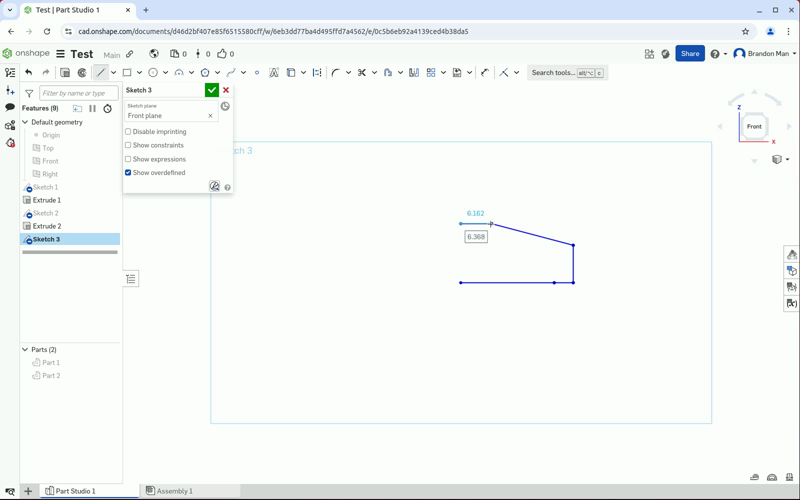
mouse_move(460, 282)
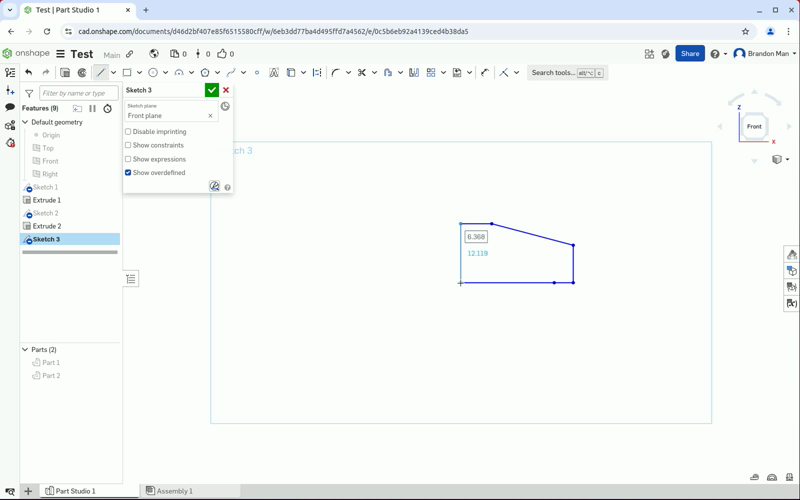
key_up(shift)
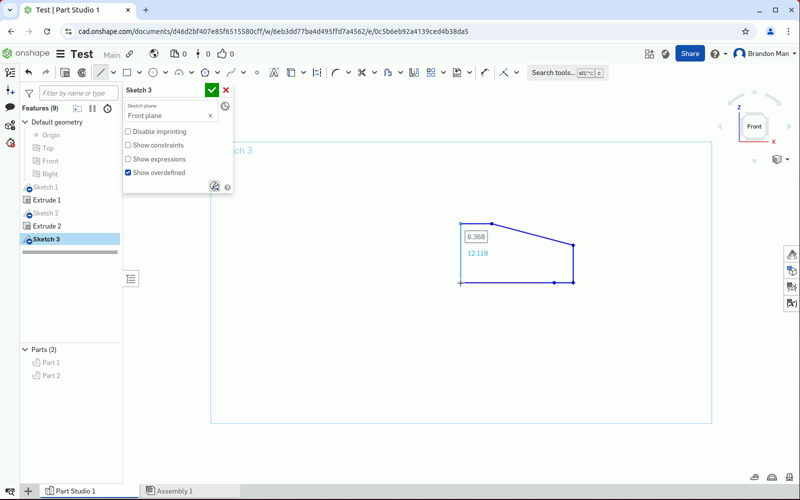
click(460, 282)
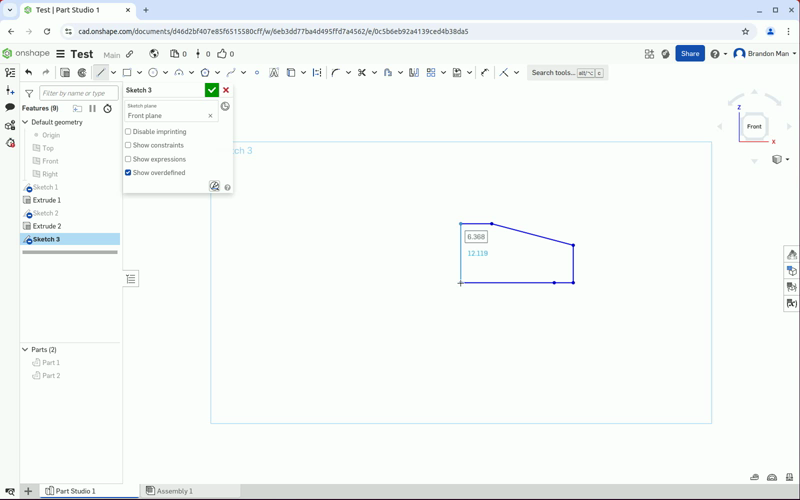
key(esc)
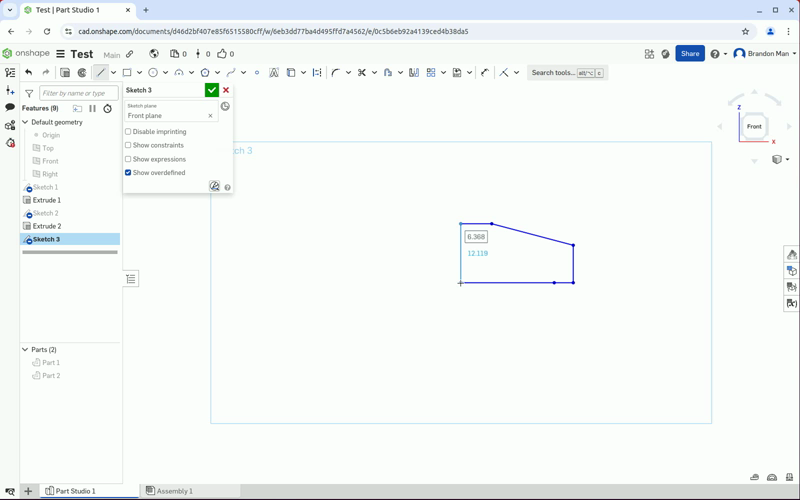
key(c)
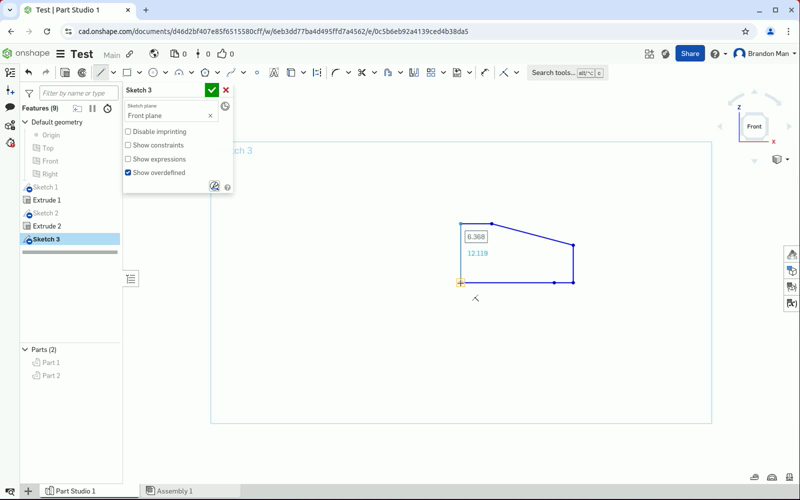
key_down(shift)
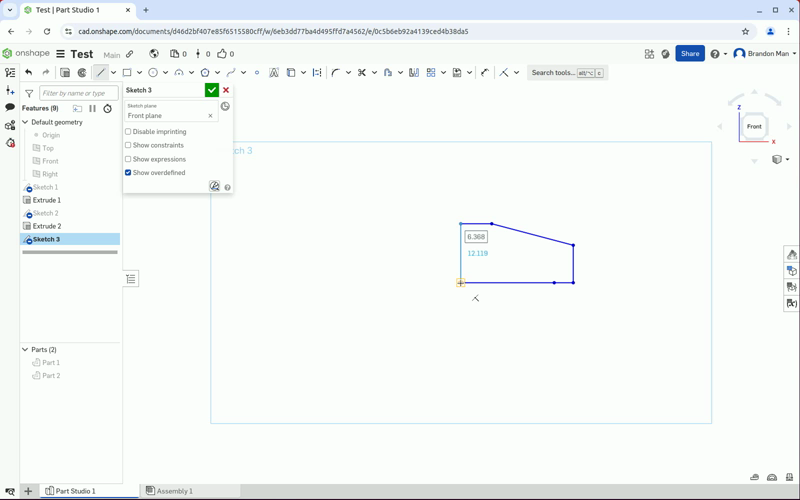
mouse_move(554, 264)
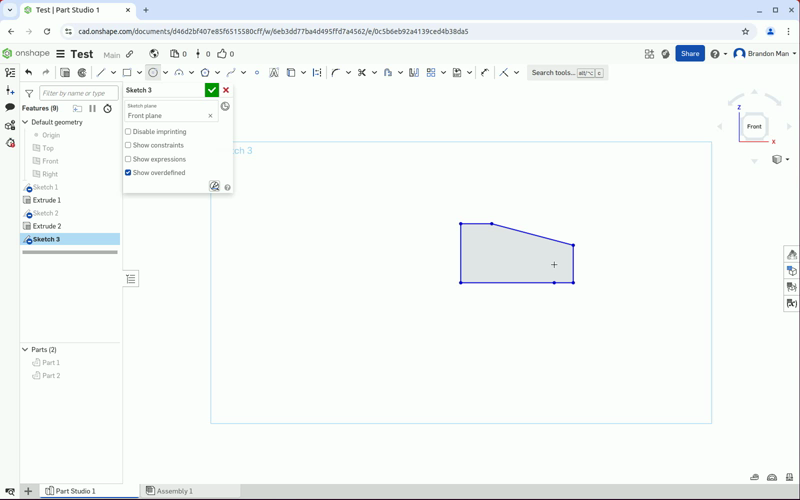
click(554, 264)
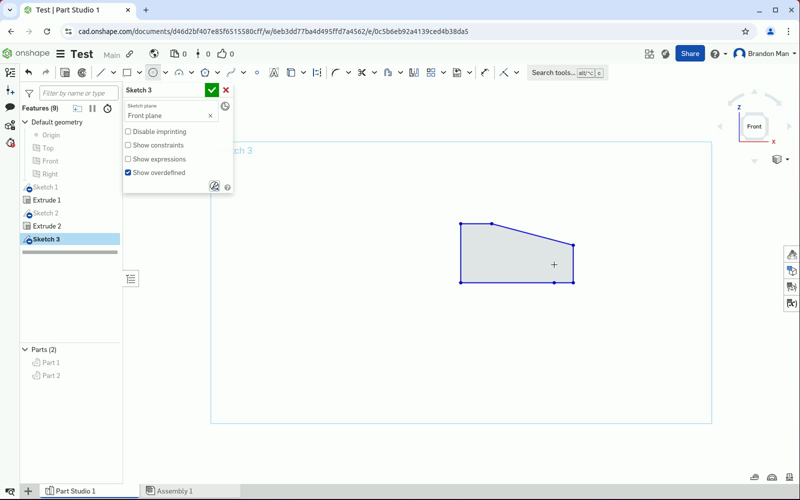
key_up(shift)
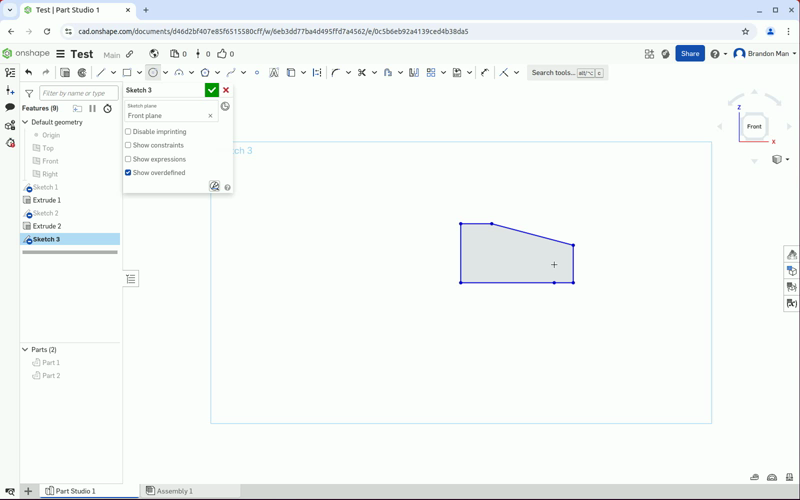
mouse_move(562, 264)
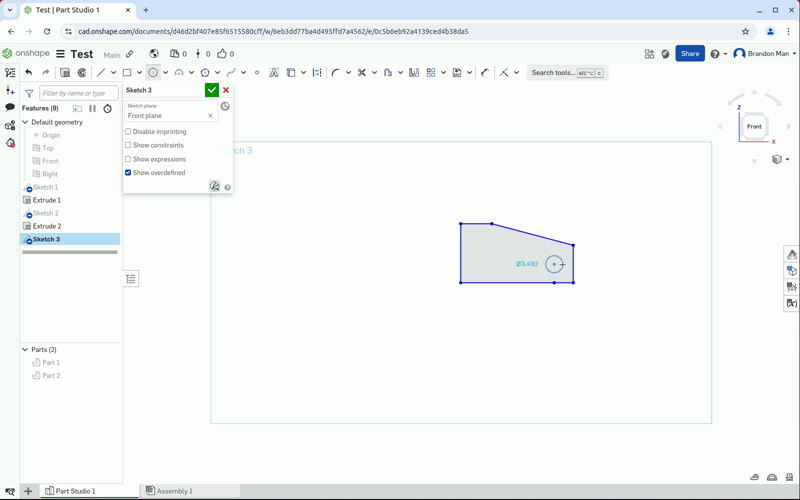
click(562, 264)
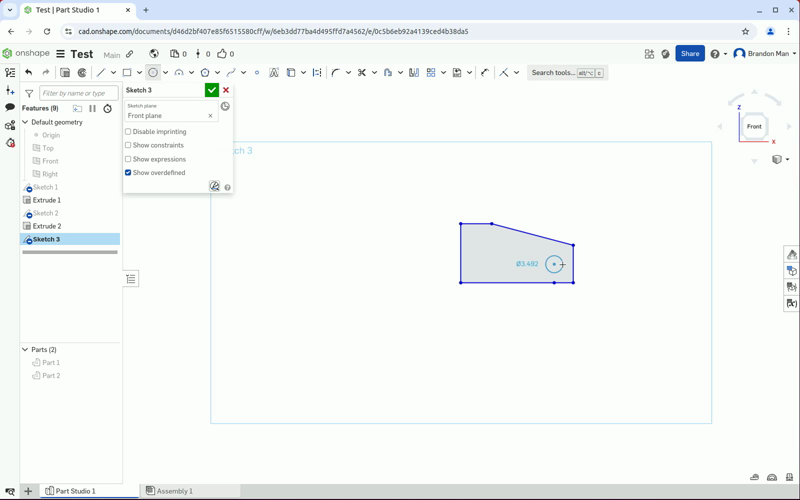
key(esc)
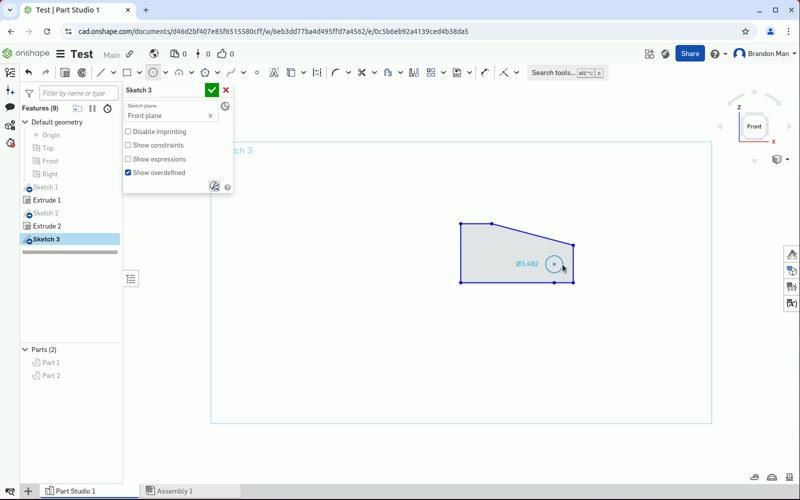
mouse_move(523, 245)
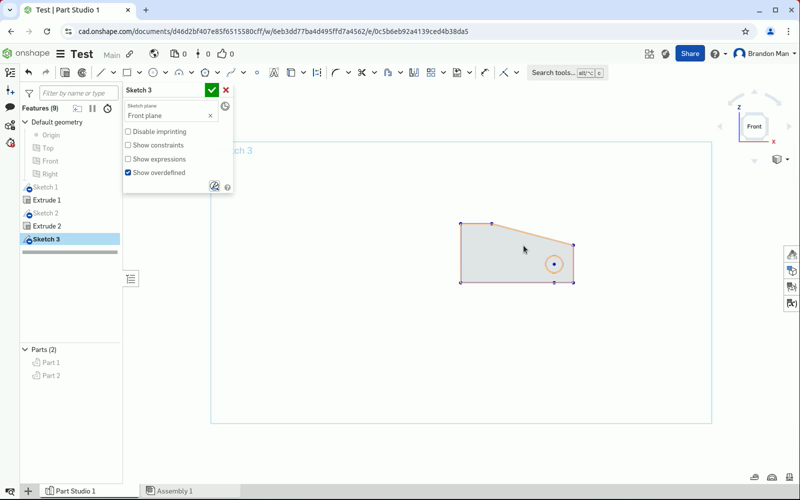
click(523, 245)
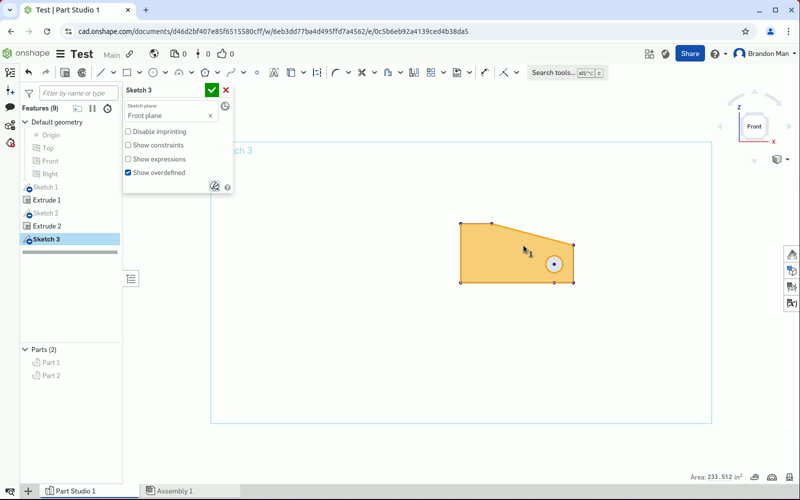
mouse_move(73, 352)
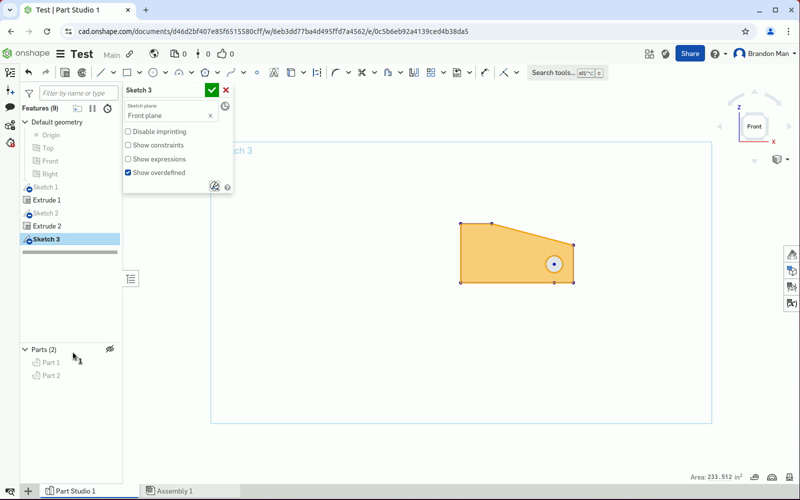
key(shift+y)
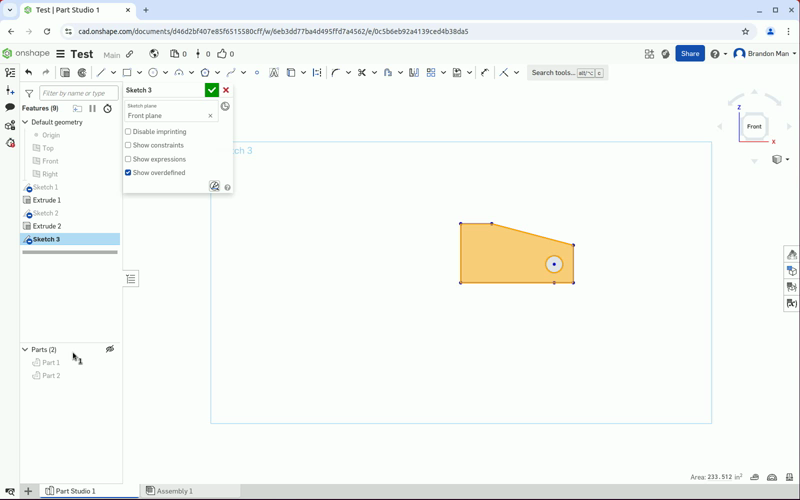
key(shift+e)
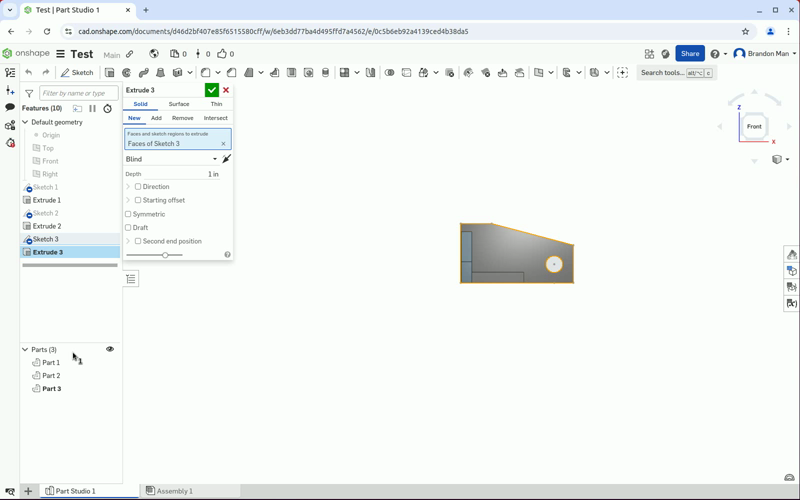
mouse_move(143, 106)
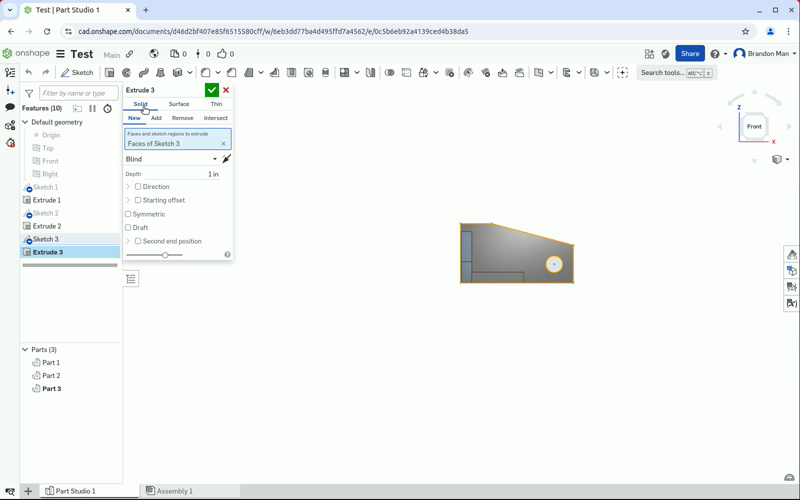
click(143, 106)
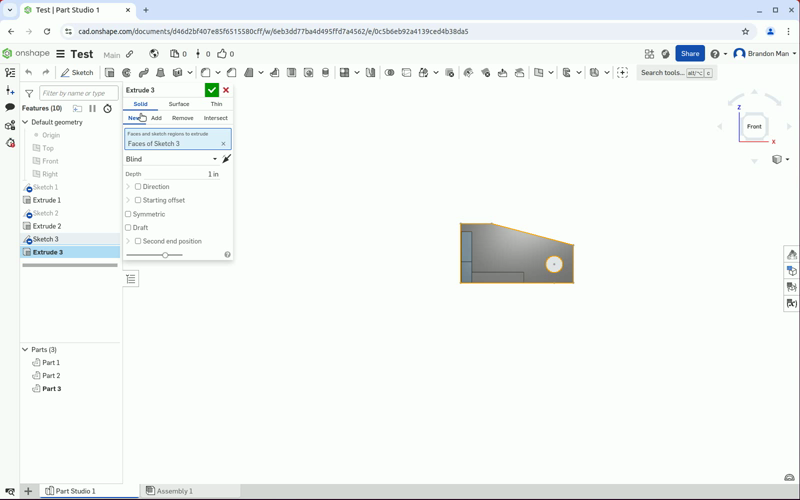
mouse_move(137, 120)
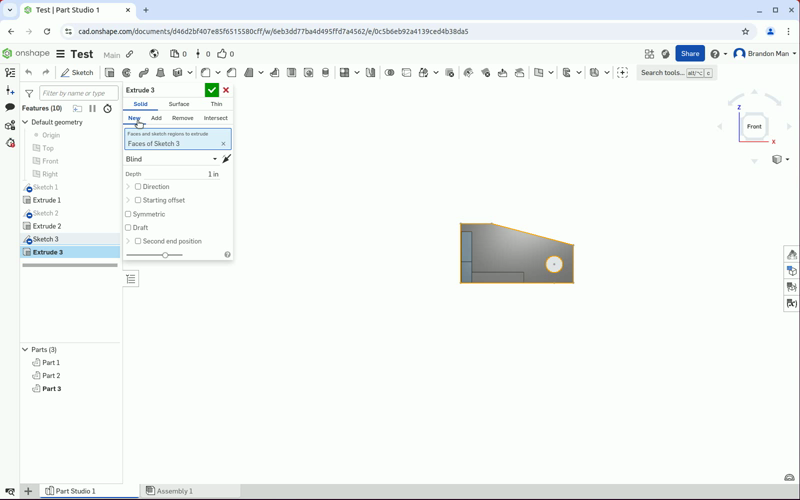
click(137, 120)
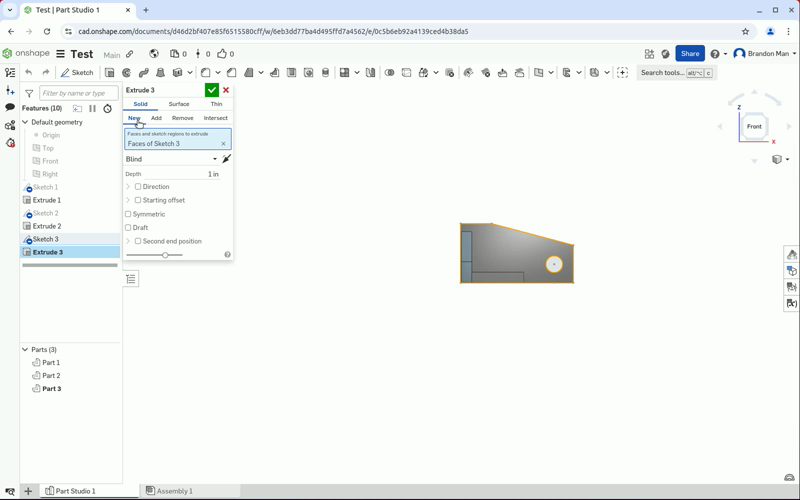
key(tab, 4)
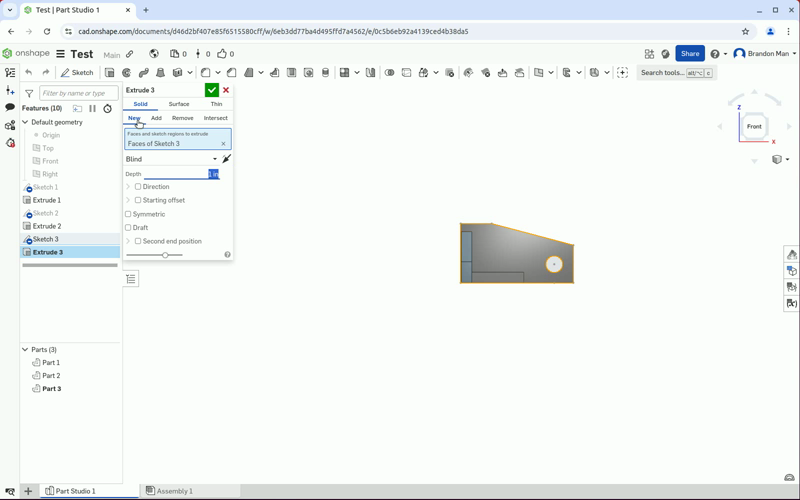
text(2.166)
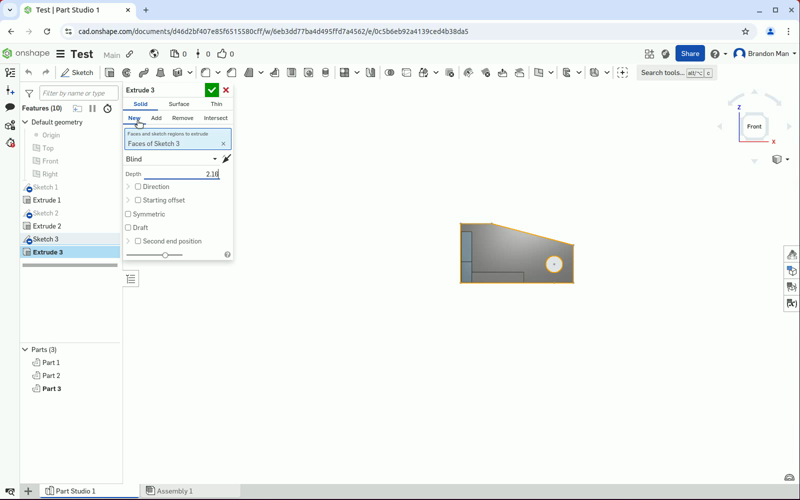
key(enter)
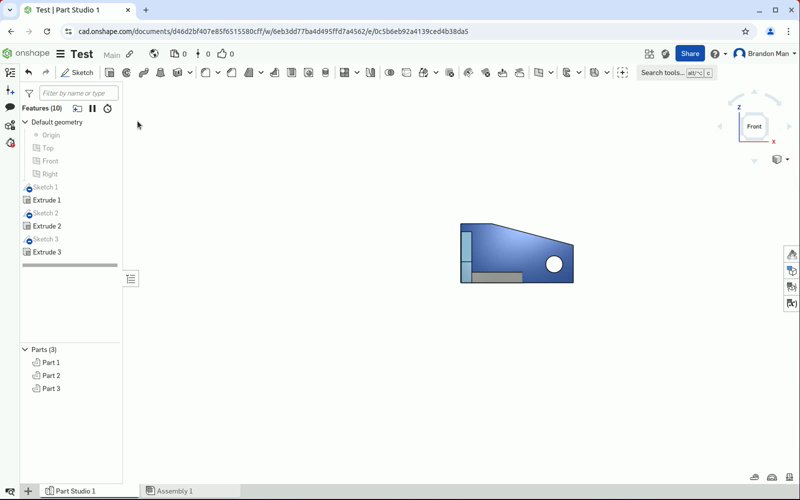
key(shift+h)
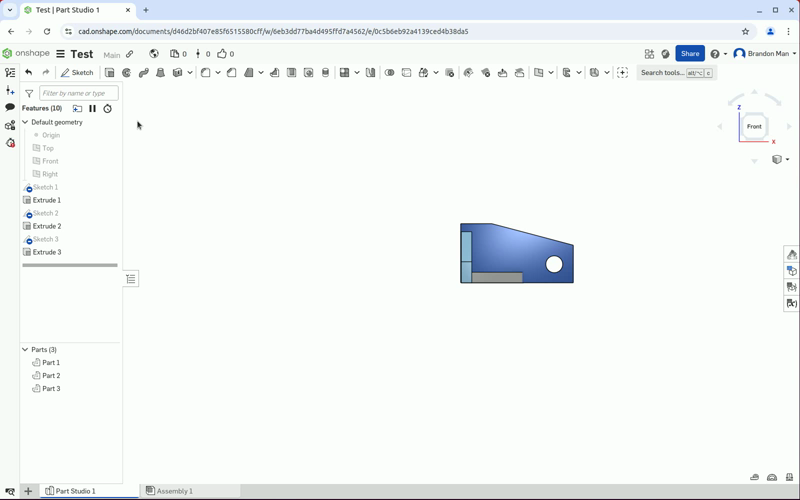
key(shift+h)
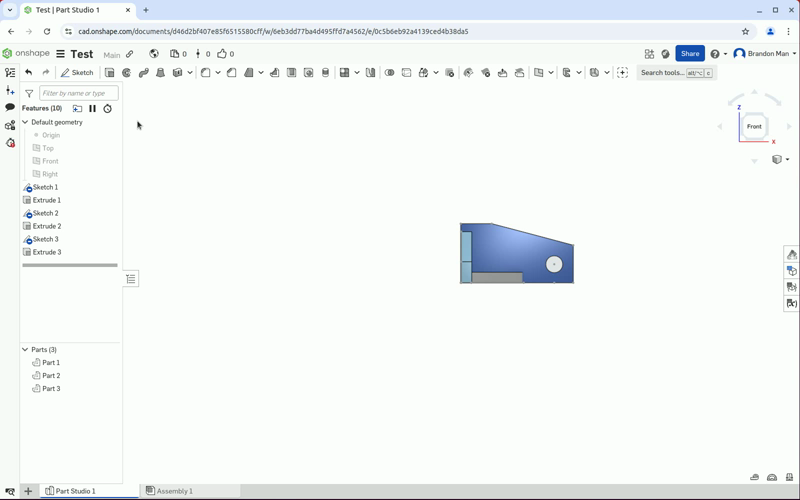
key(shift+7)
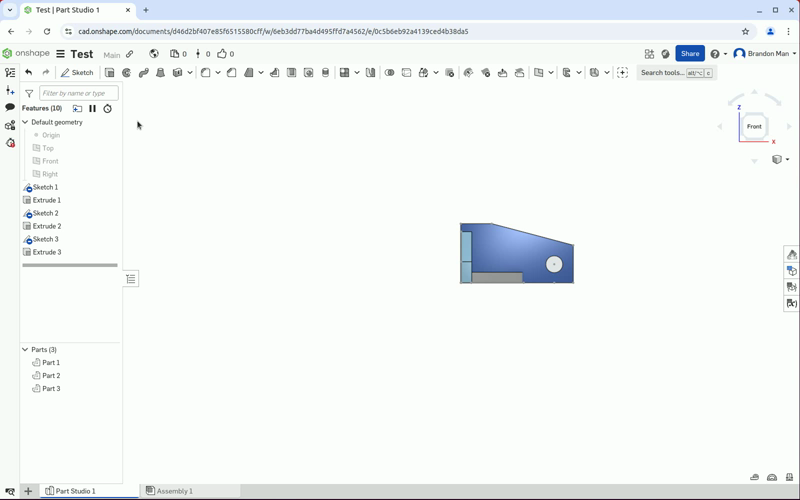
key(left, 2)
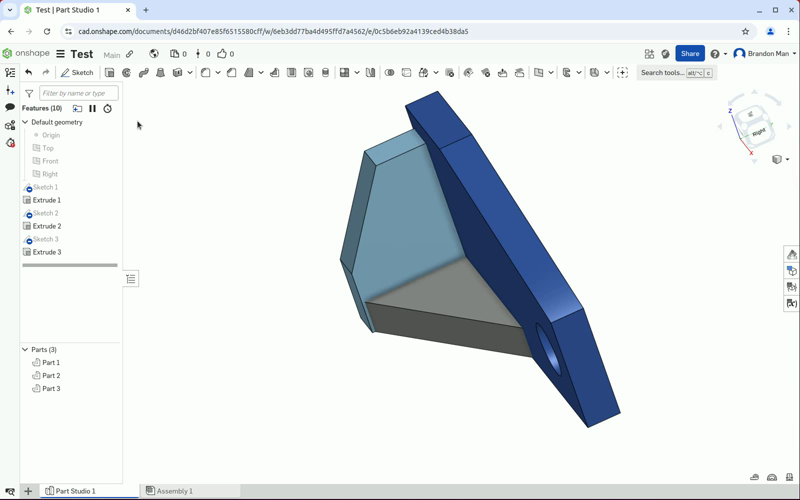
key(down, 2)
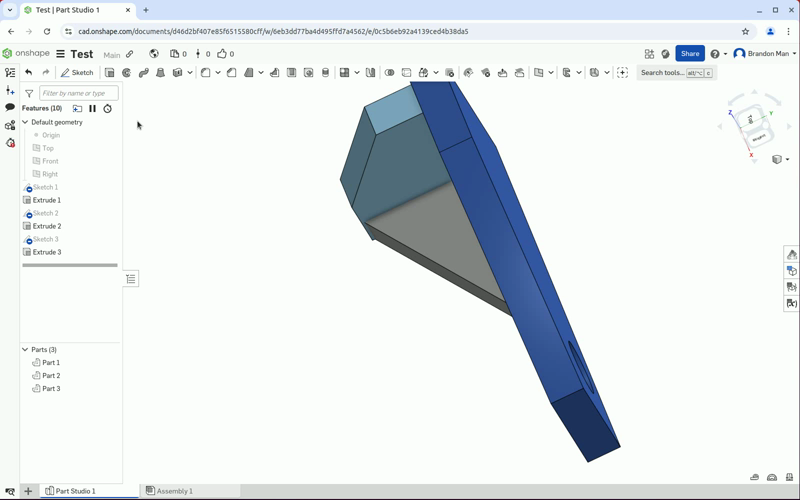
key(up, 2)
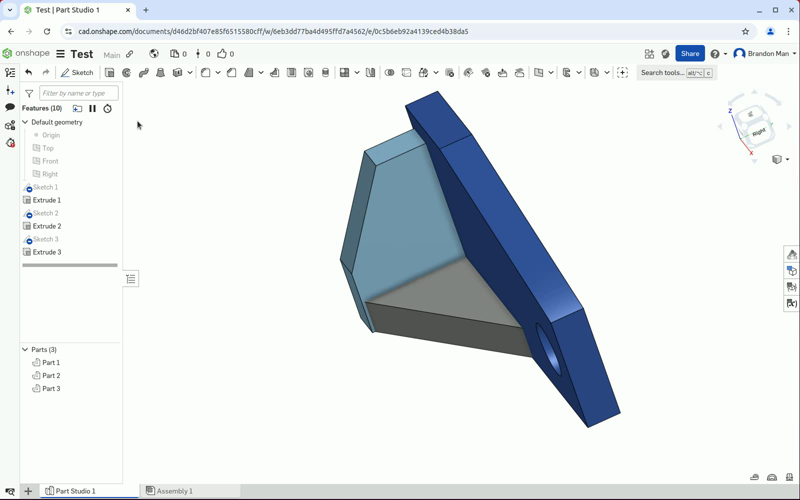
key(right, 2)
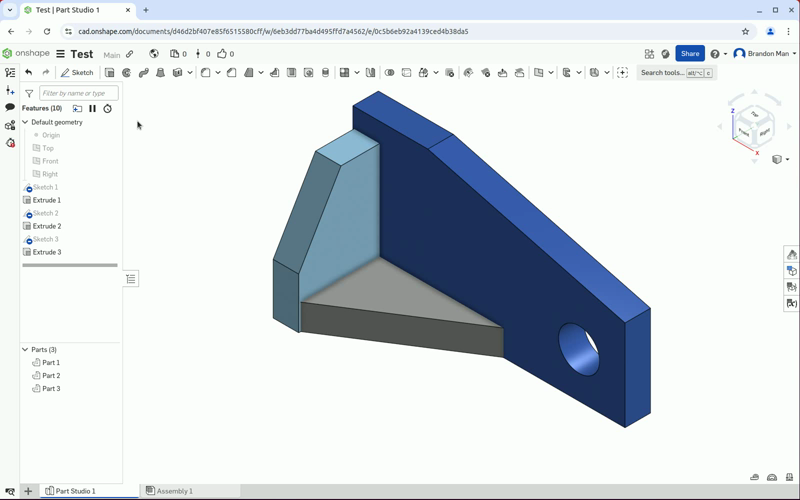
mouse_move(73, 189)
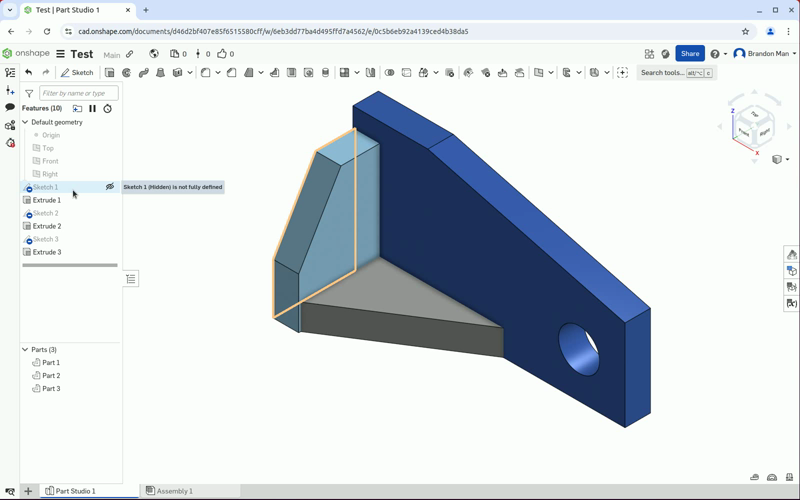
click(73, 189)